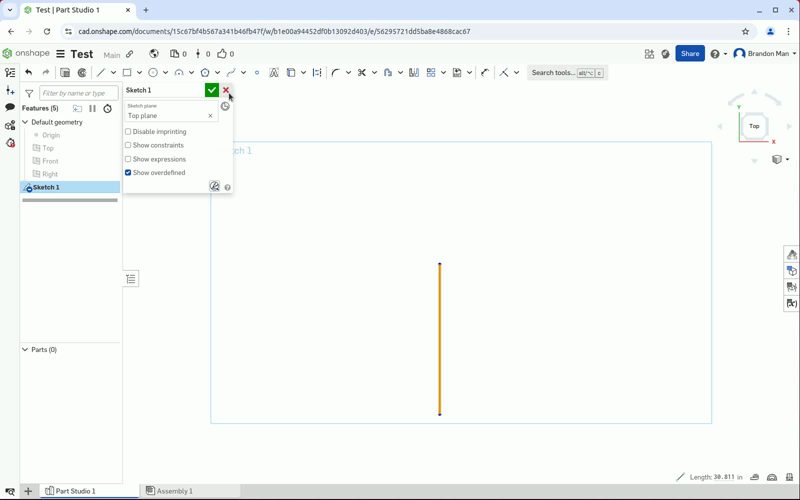
key(shift+h)
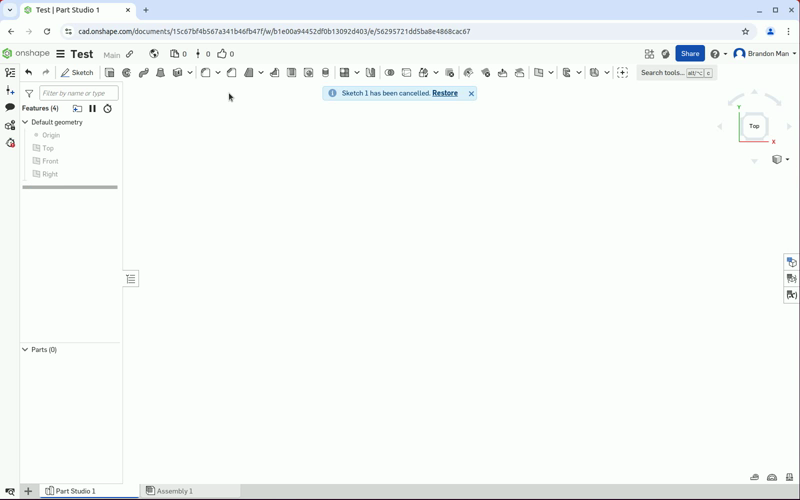
mouse_move(73, 352)
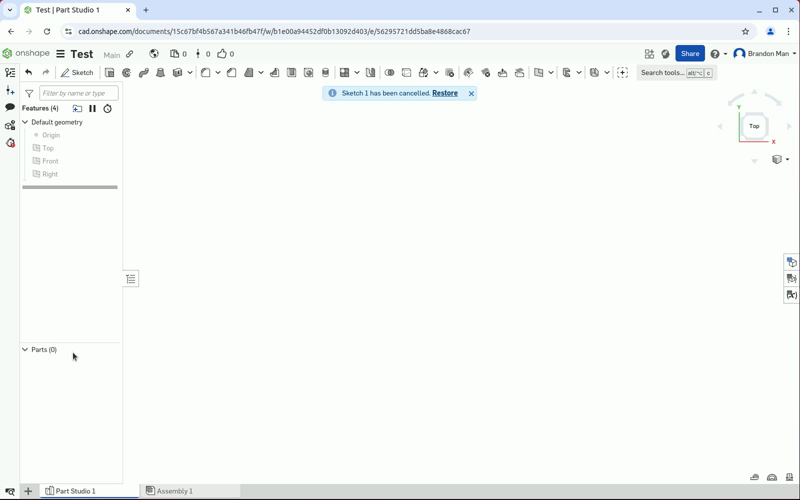
key(y)
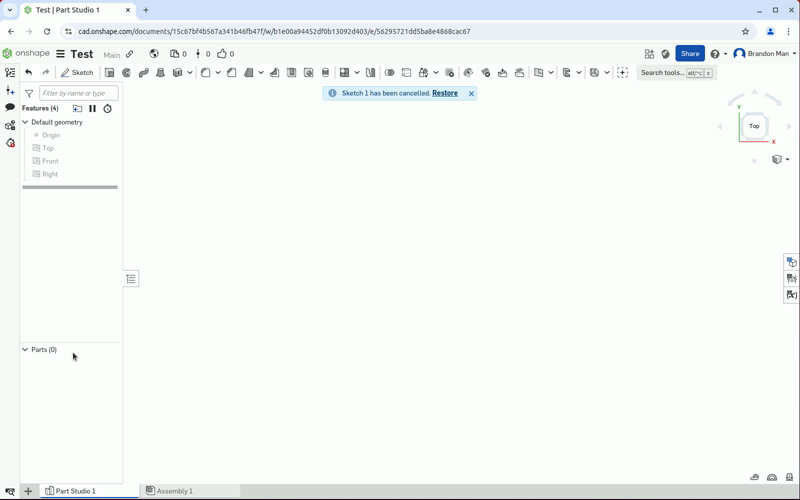
key(shift+p)
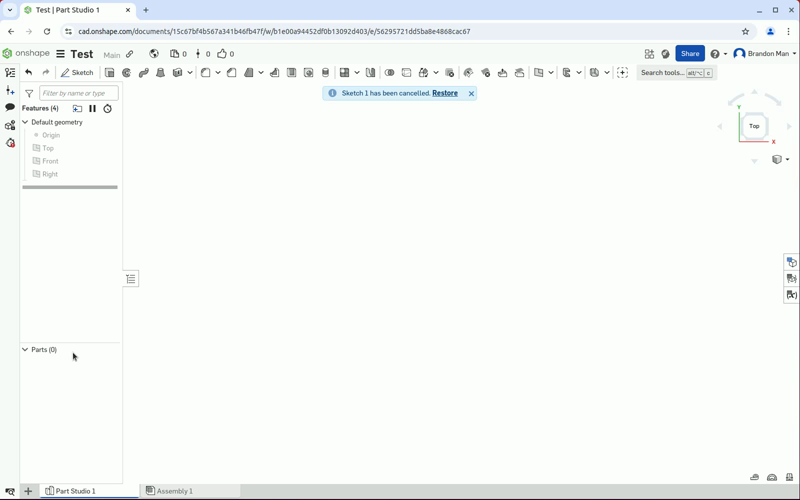
key(space)
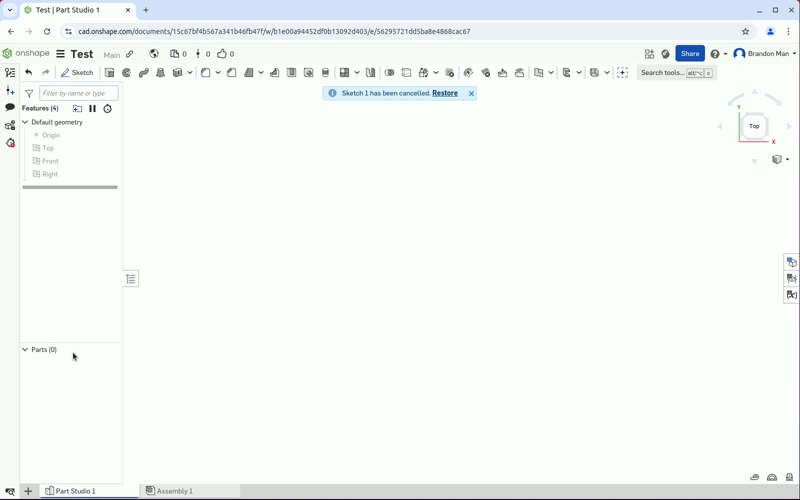
key_down(shift)
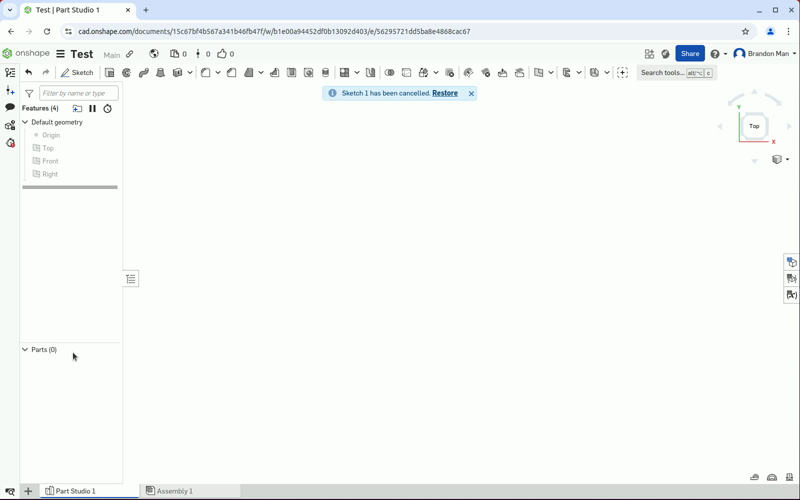
key(up)
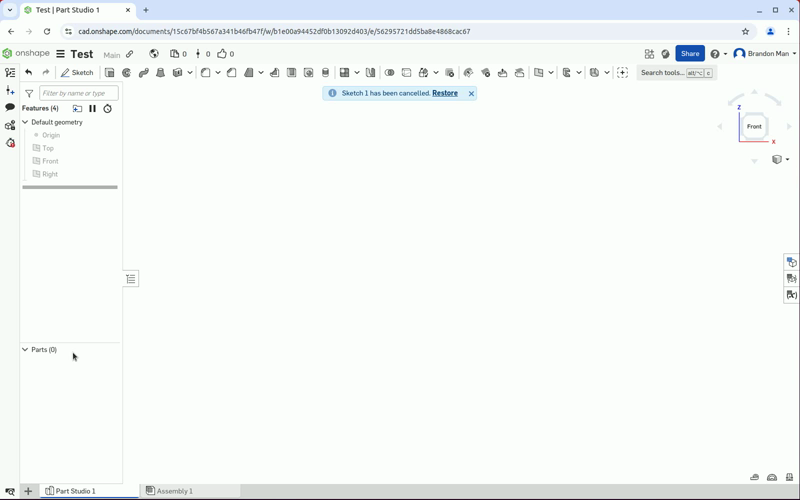
key_up(shift)
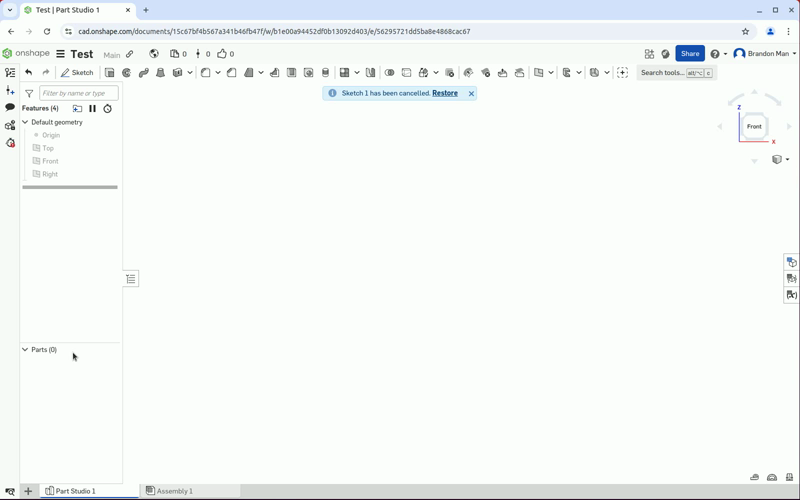
mouse_move(73, 352)
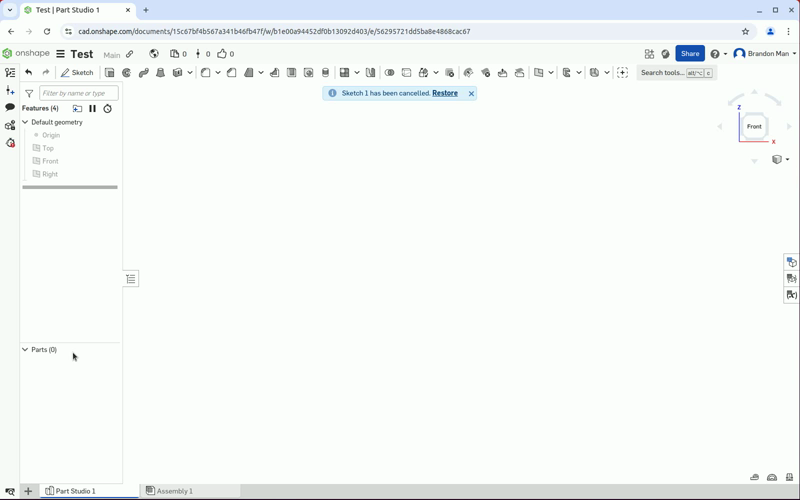
key(shift+y)
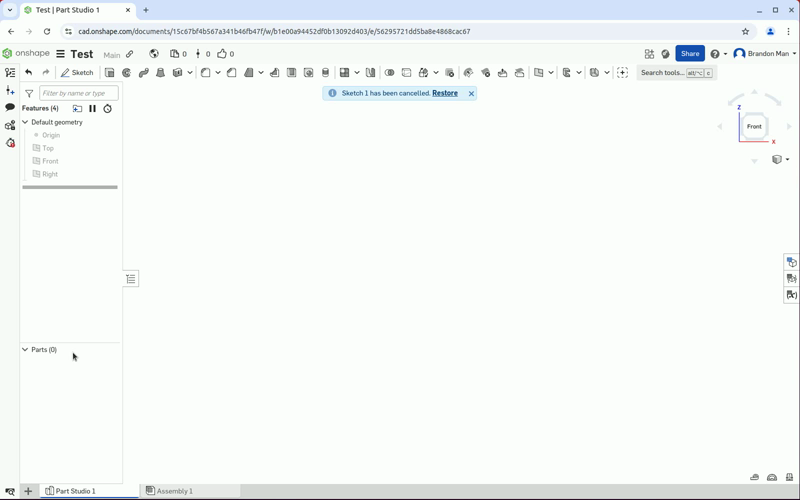
key(shift+s)
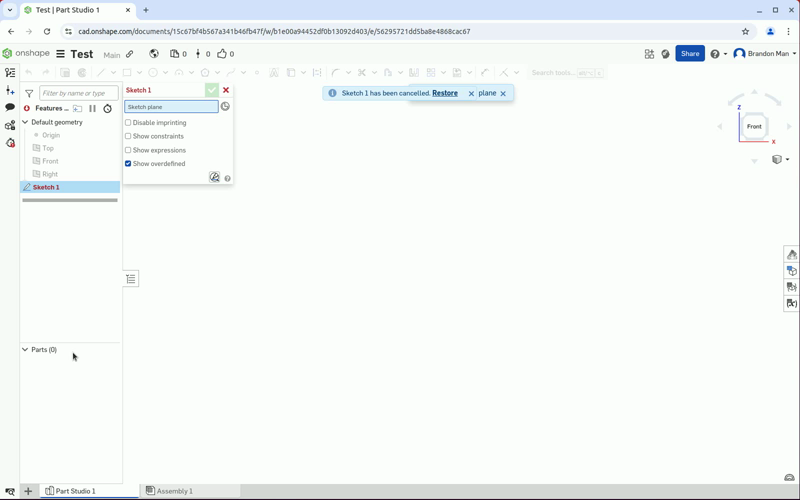
mouse_move(73, 163)
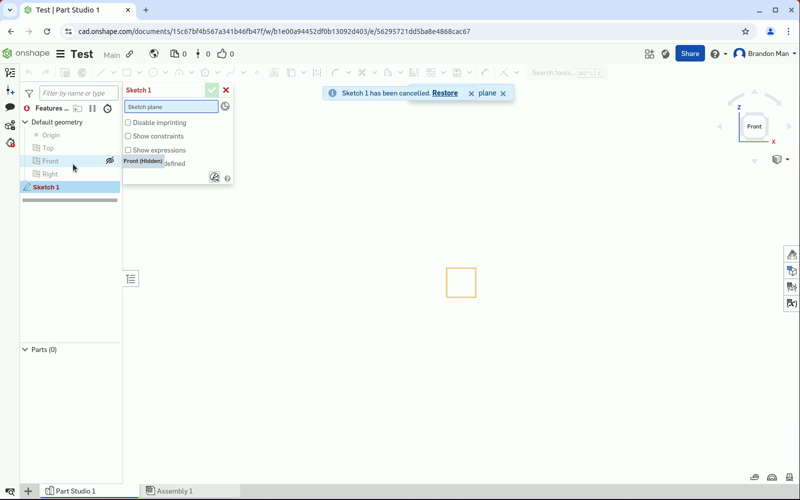
click(73, 163)
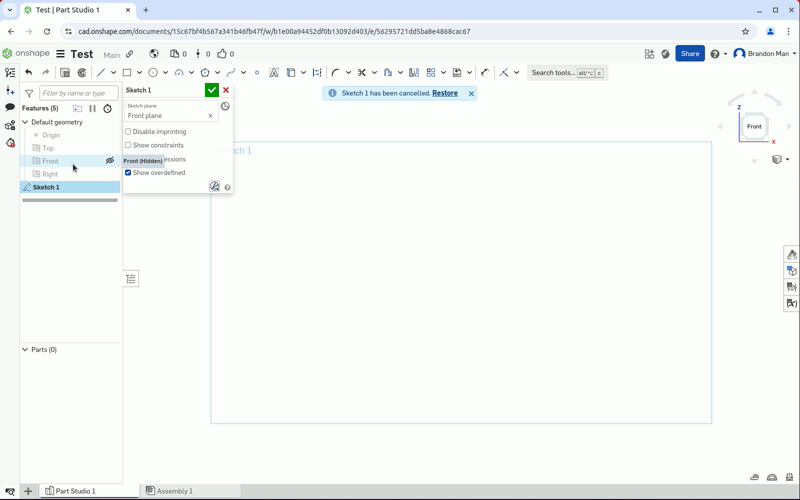
mouse_move(73, 352)
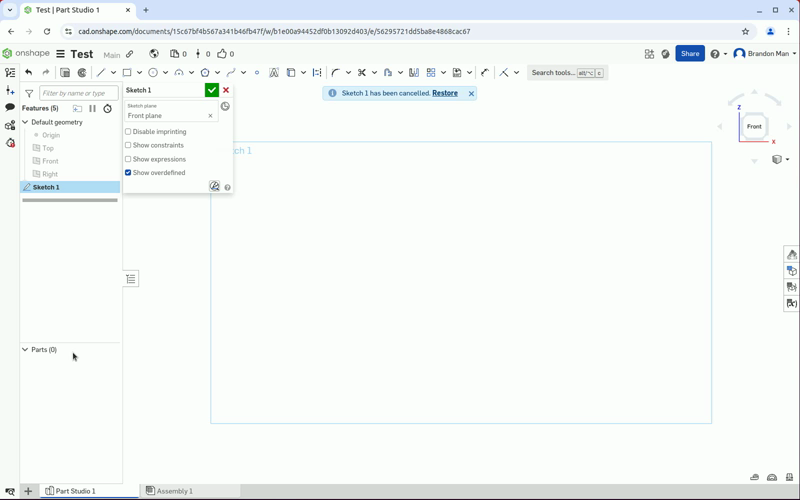
key(y)
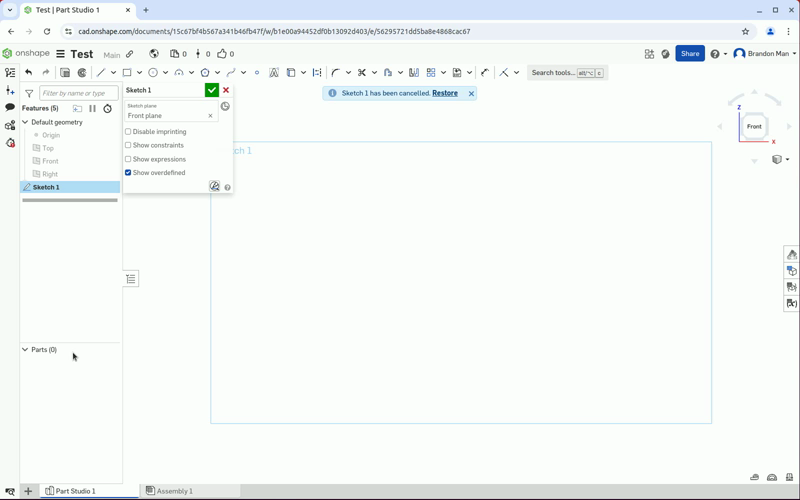
key(l)
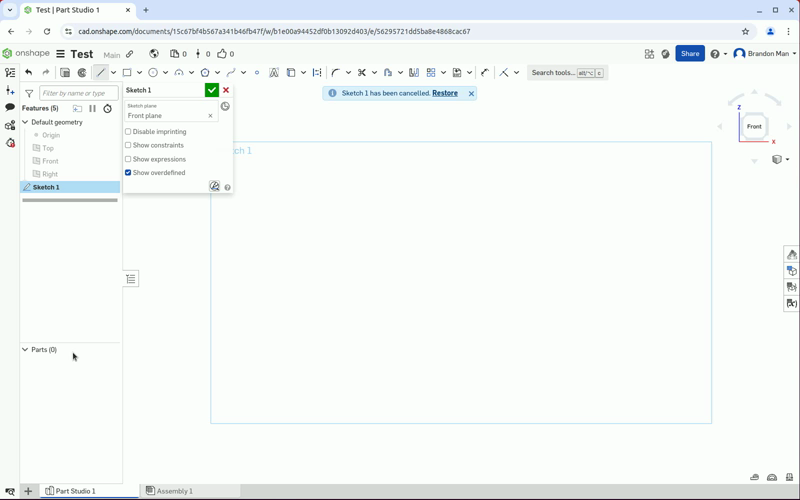
key_down(shift)
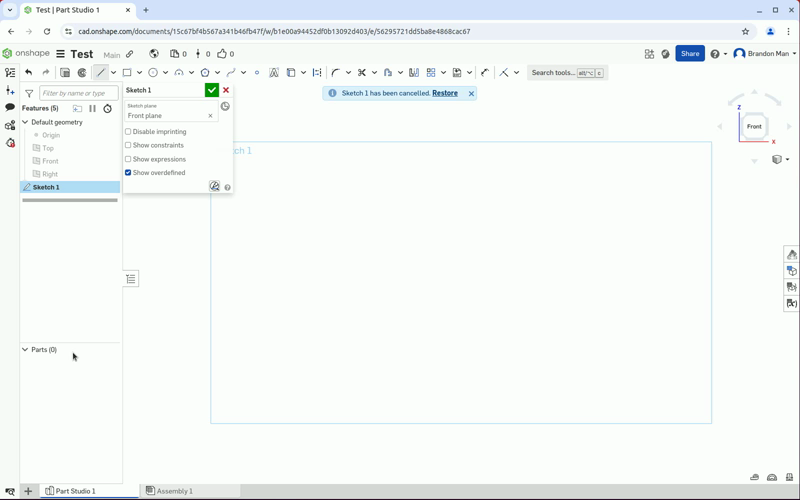
mouse_move(460, 395)
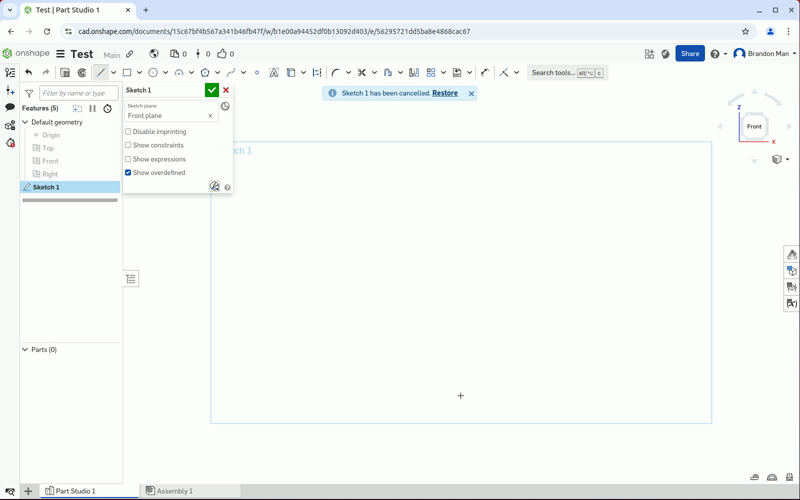
click(460, 395)
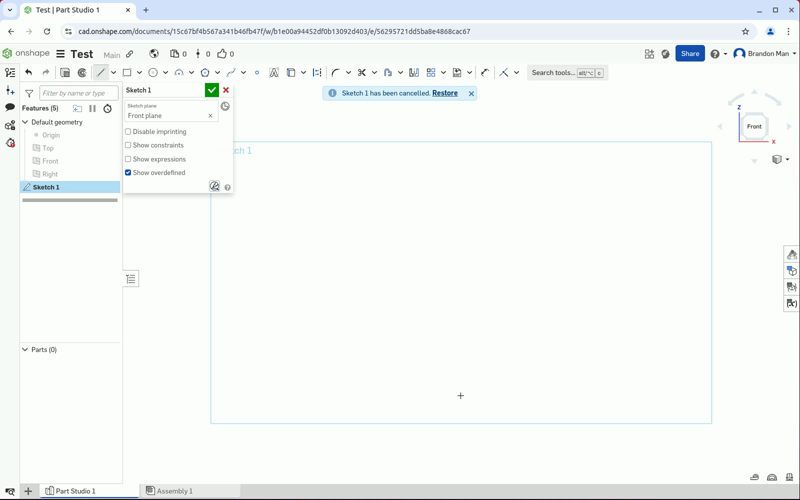
key_up(shift)
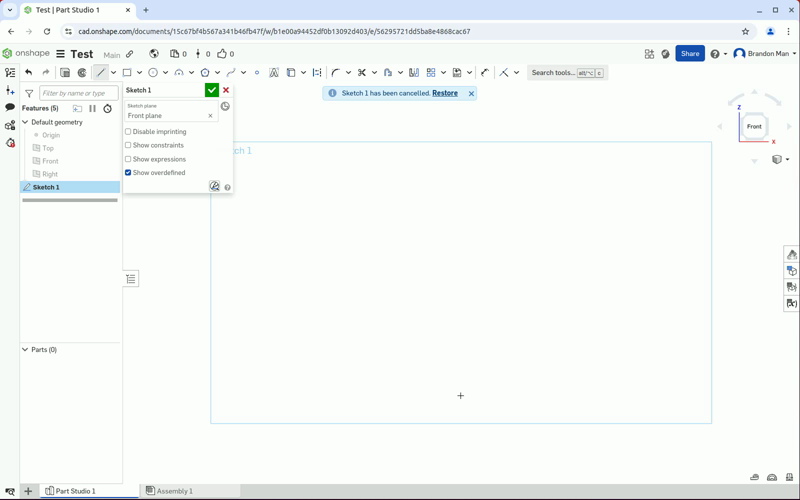
key_down(shift)
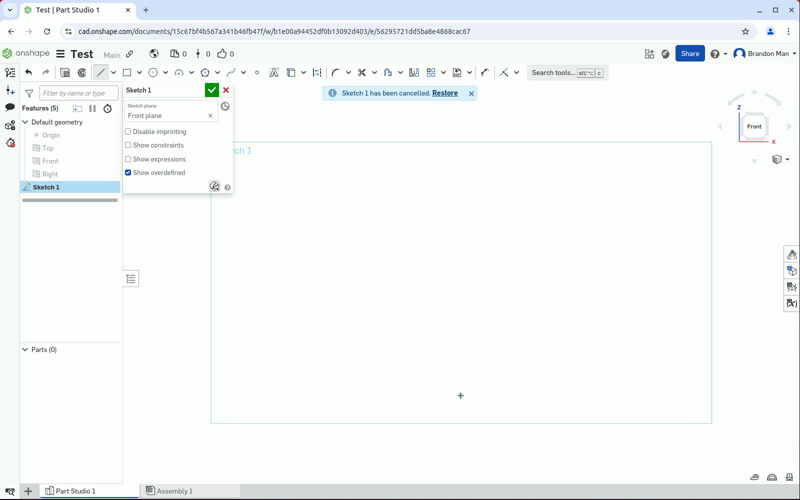
mouse_move(573, 395)
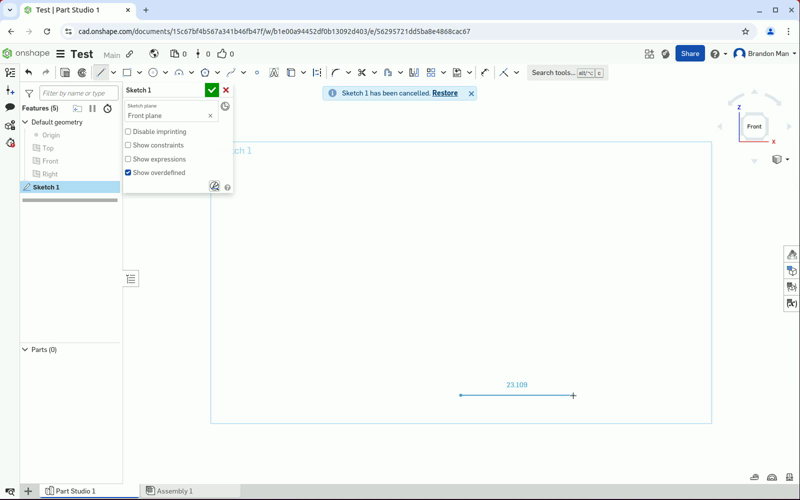
click(573, 395)
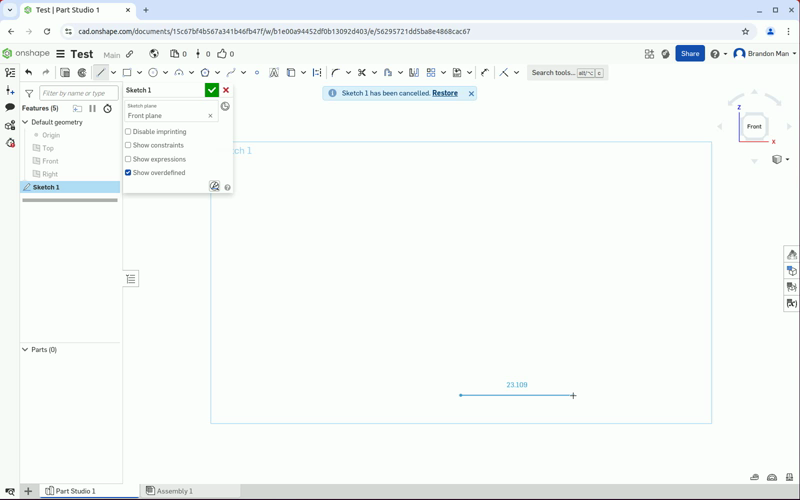
key_up(shift)
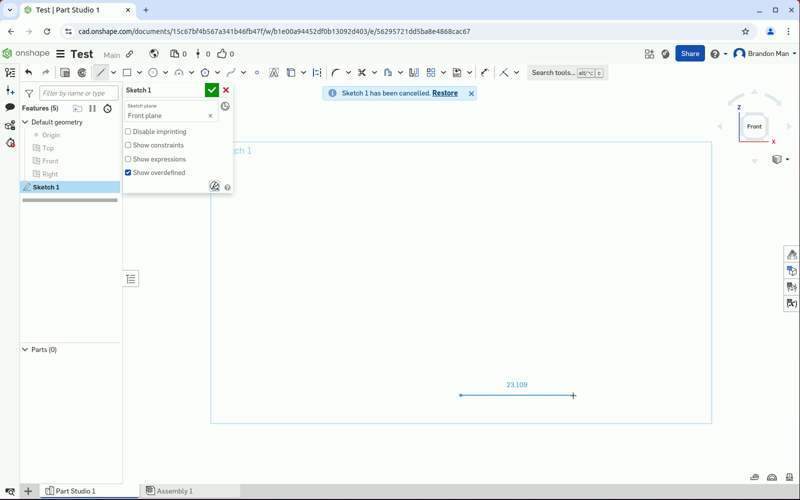
key_down(shift)
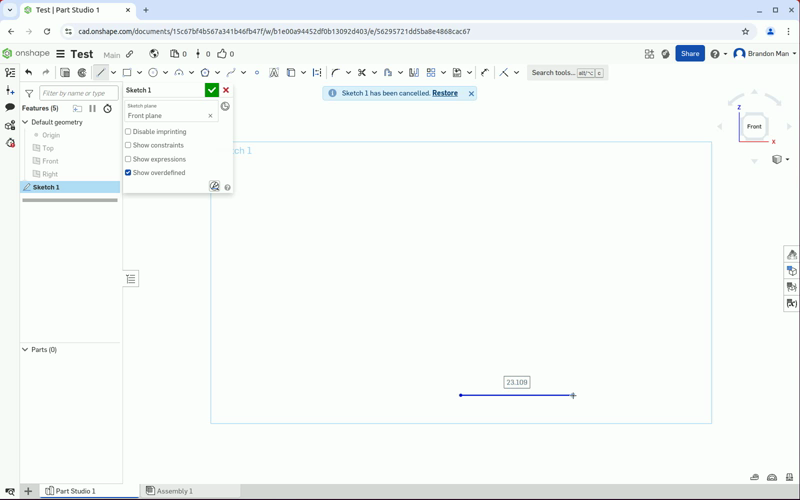
mouse_move(573, 282)
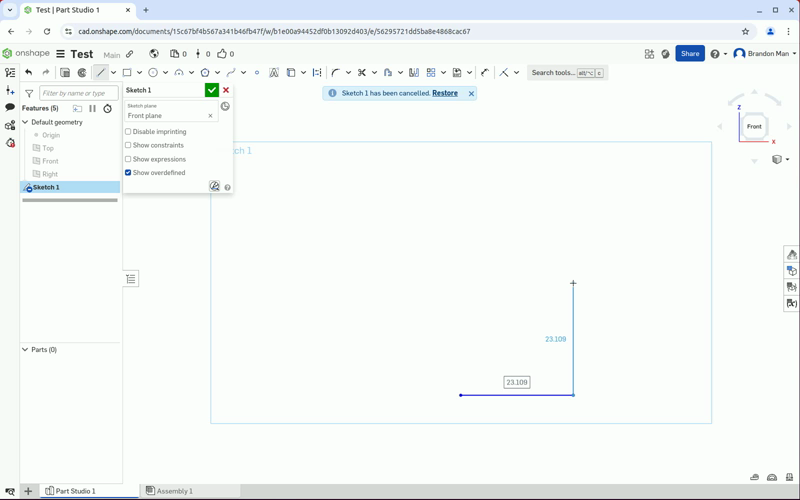
click(573, 282)
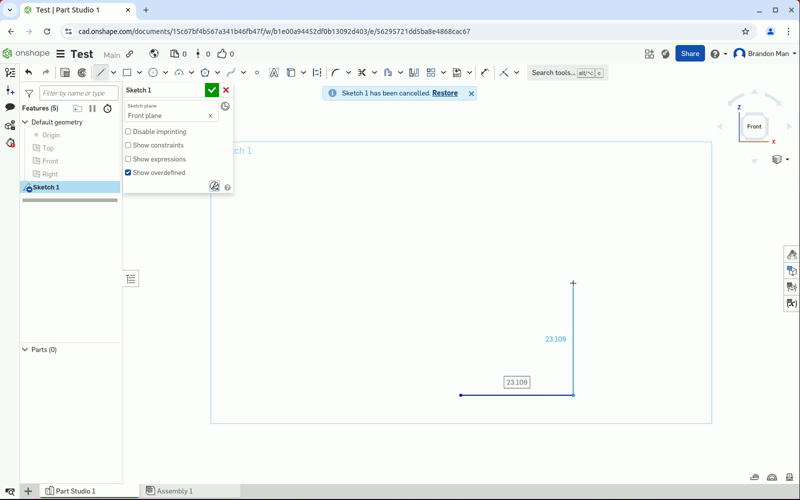
key_up(shift)
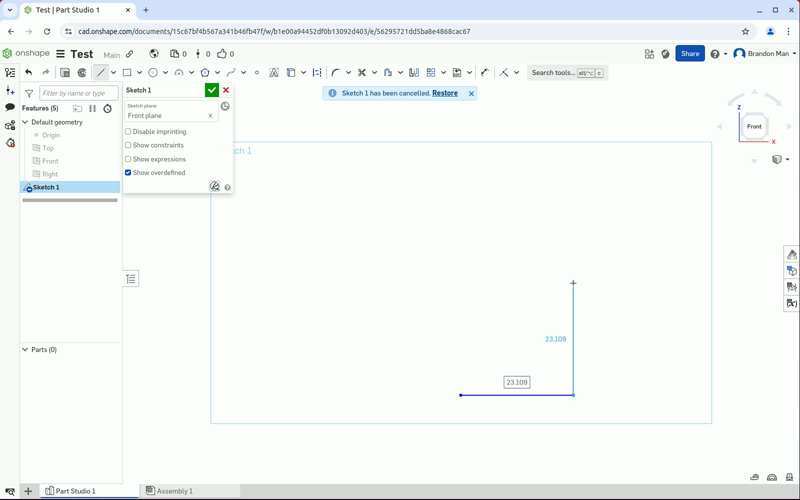
key_down(shift)
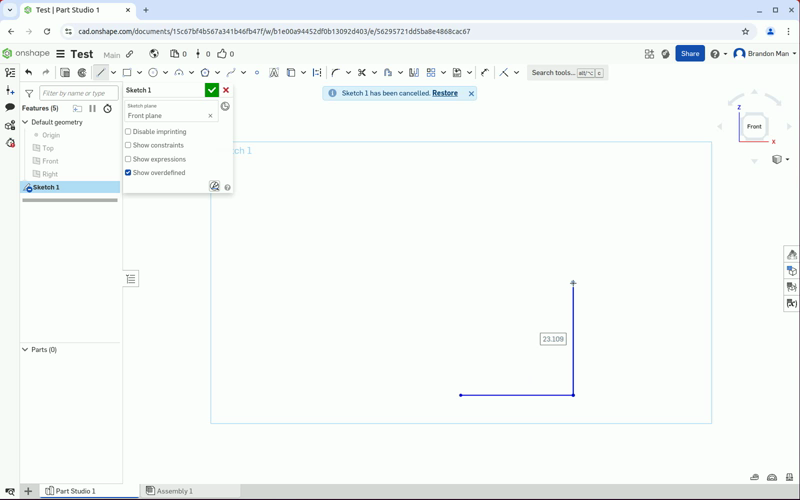
mouse_move(460, 282)
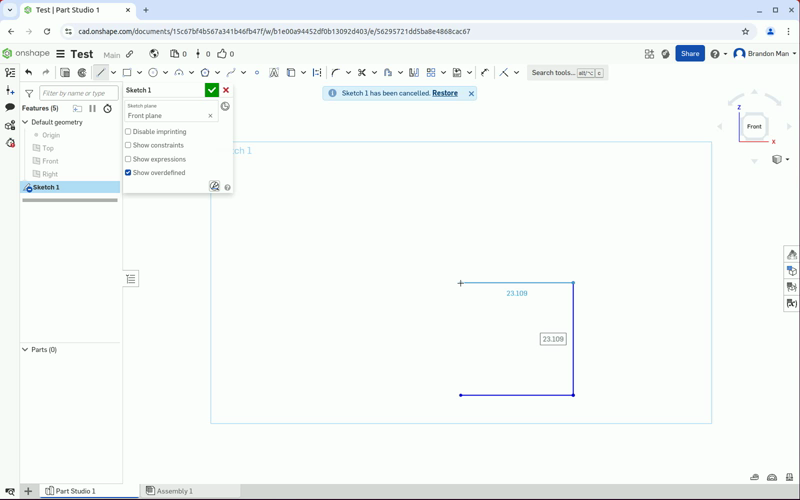
click(460, 282)
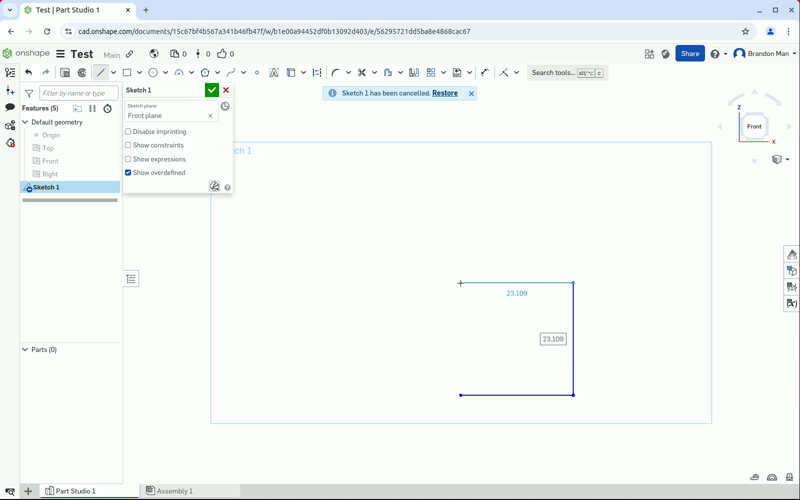
key_up(shift)
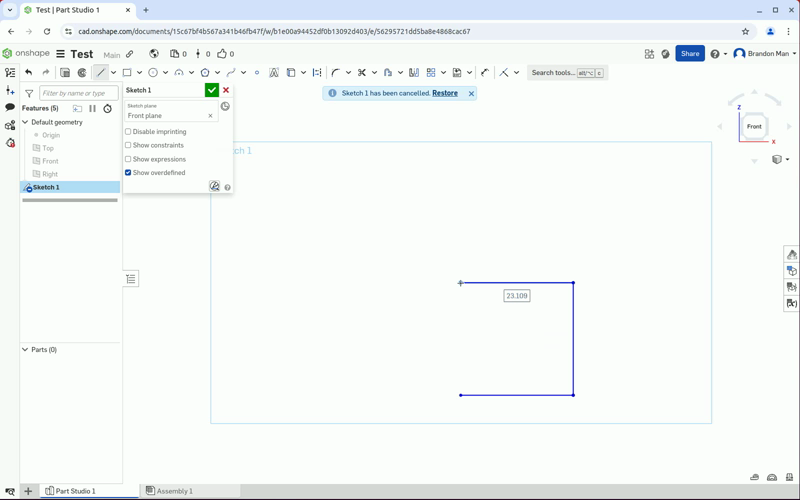
key_down(shift)
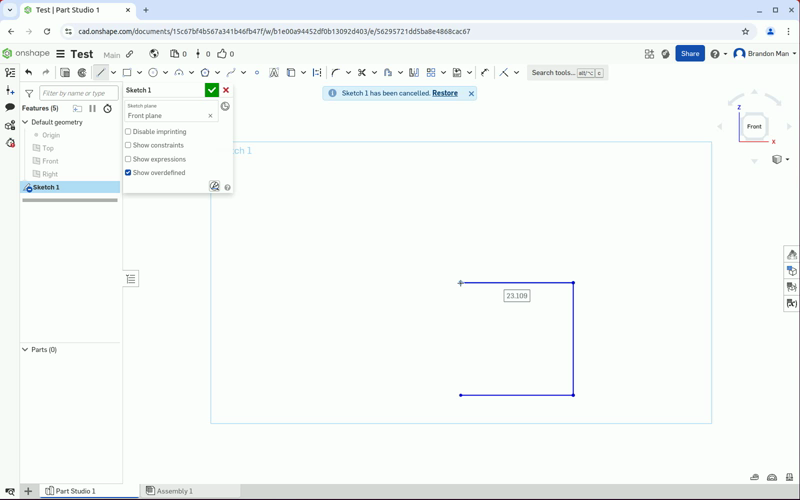
mouse_move(460, 395)
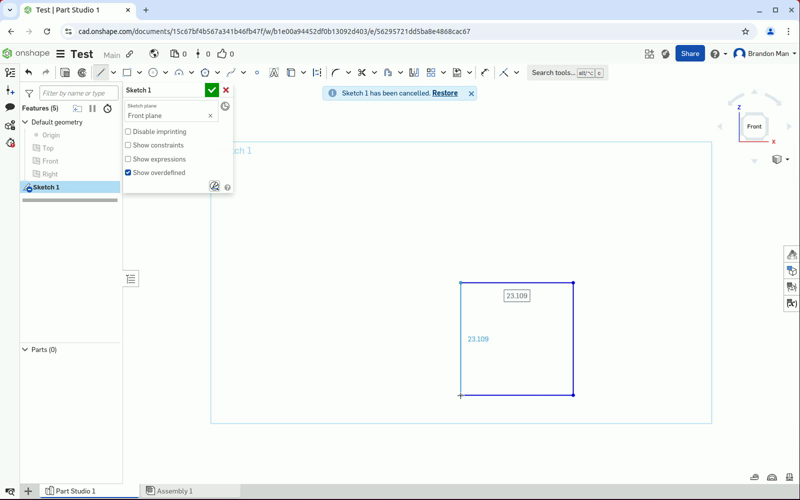
key_up(shift)
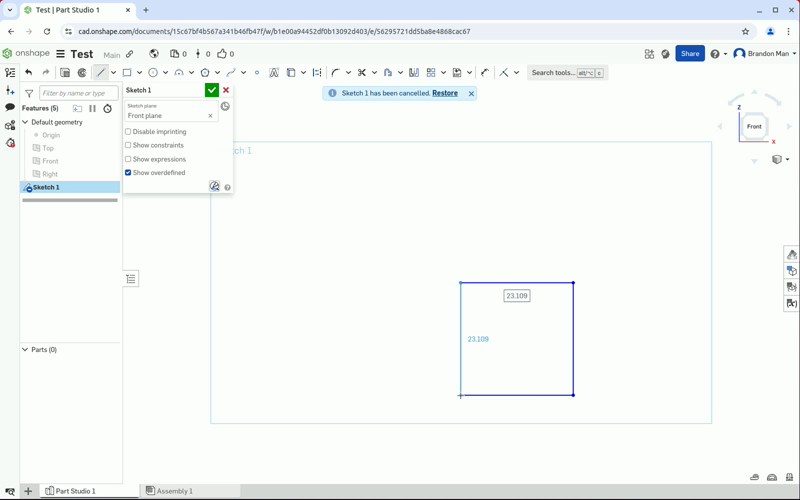
click(460, 395)
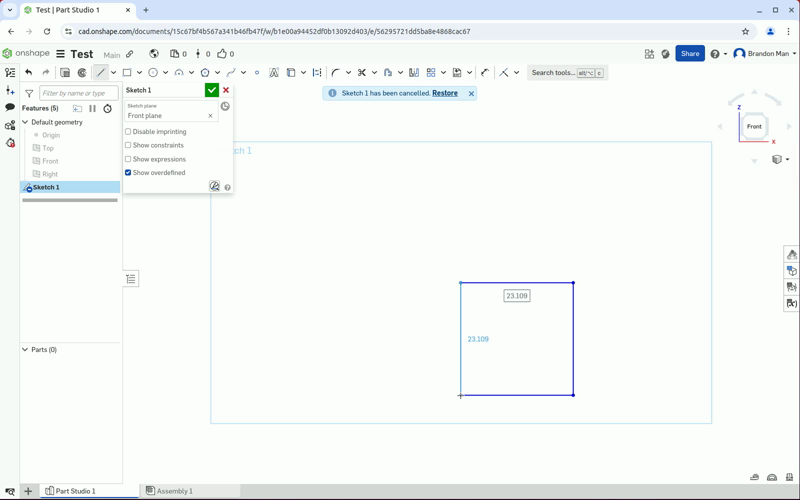
key(esc)
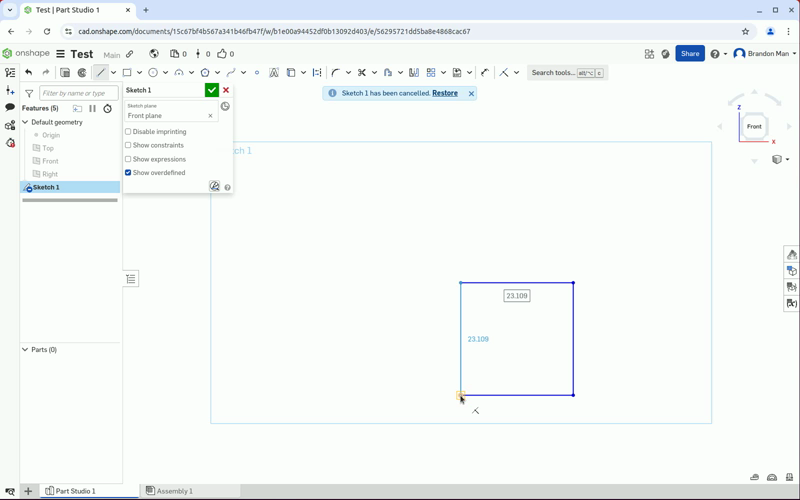
mouse_move(548, 381)
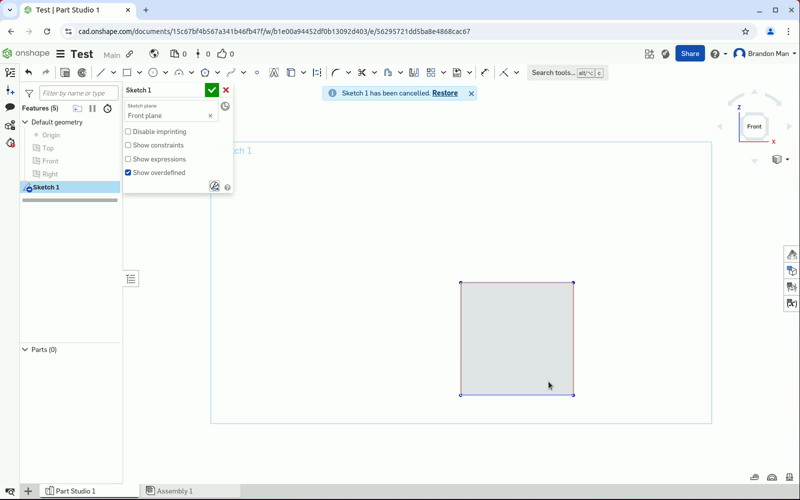
click(548, 381)
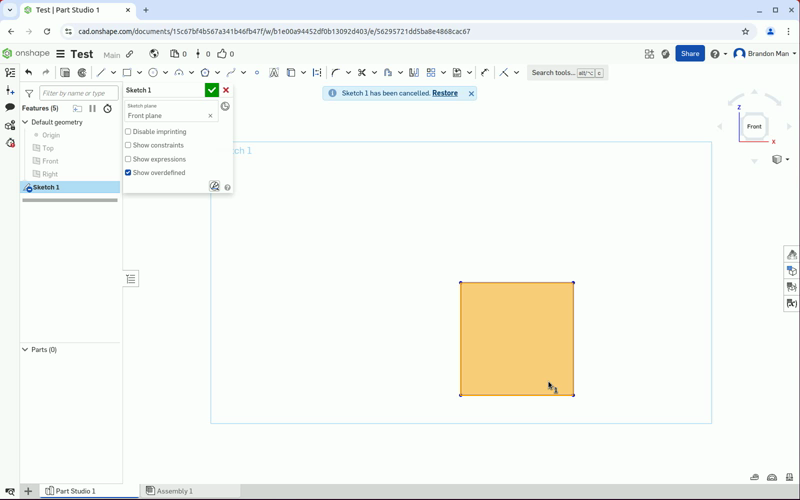
mouse_move(73, 352)
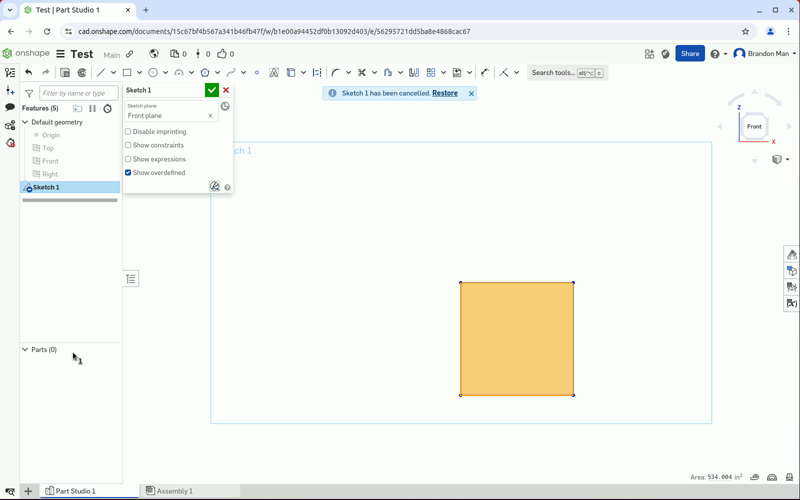
key(shift+y)
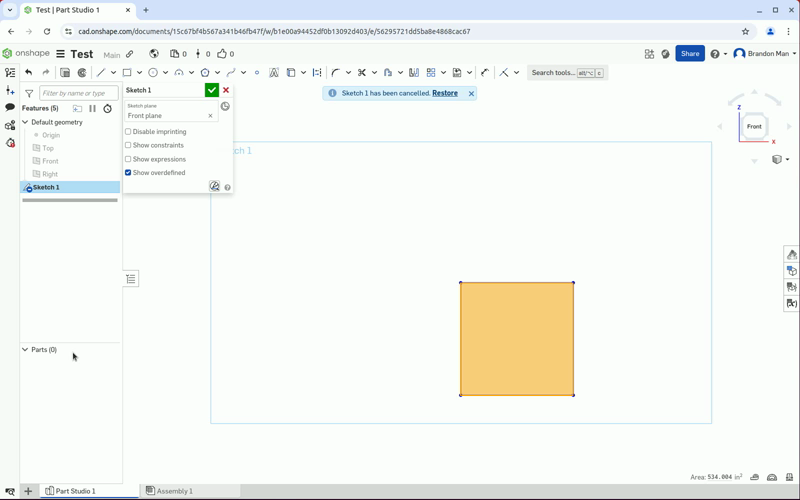
key(shift+e)
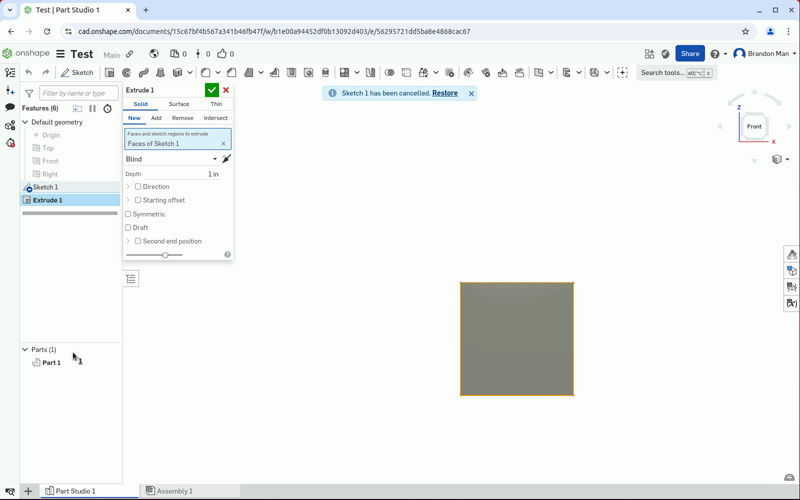
mouse_move(143, 106)
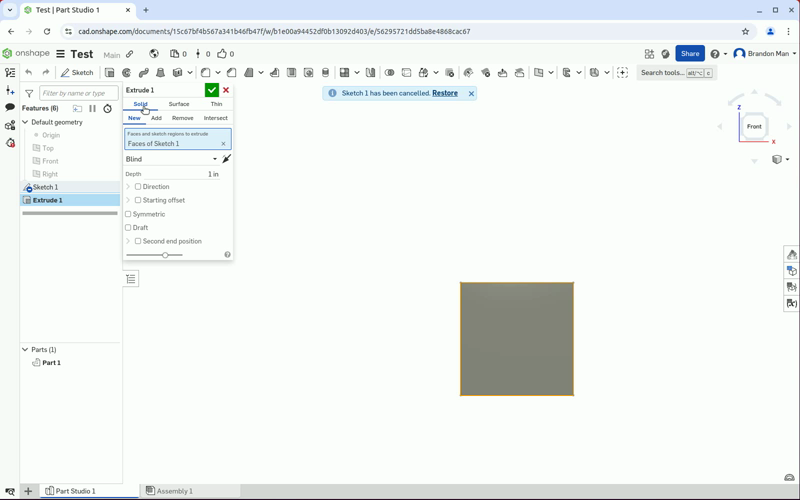
click(143, 106)
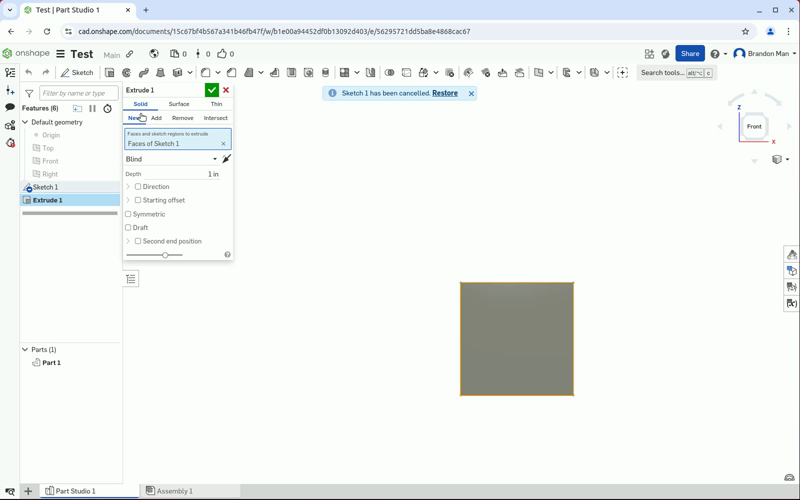
mouse_move(137, 120)
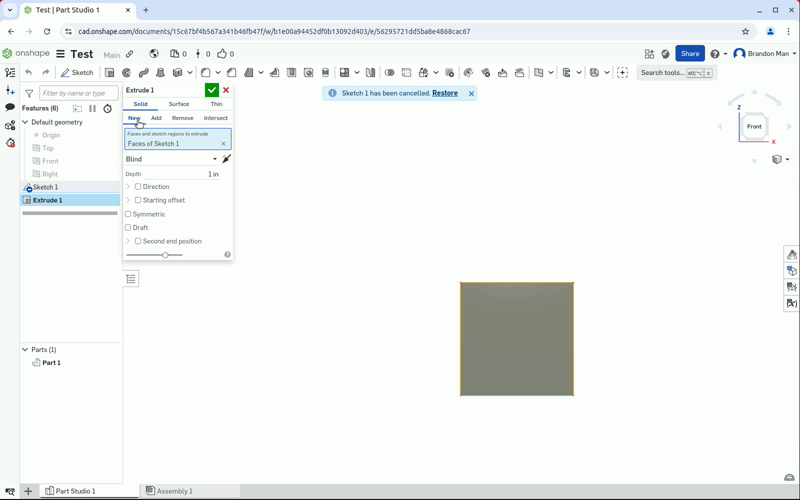
click(137, 120)
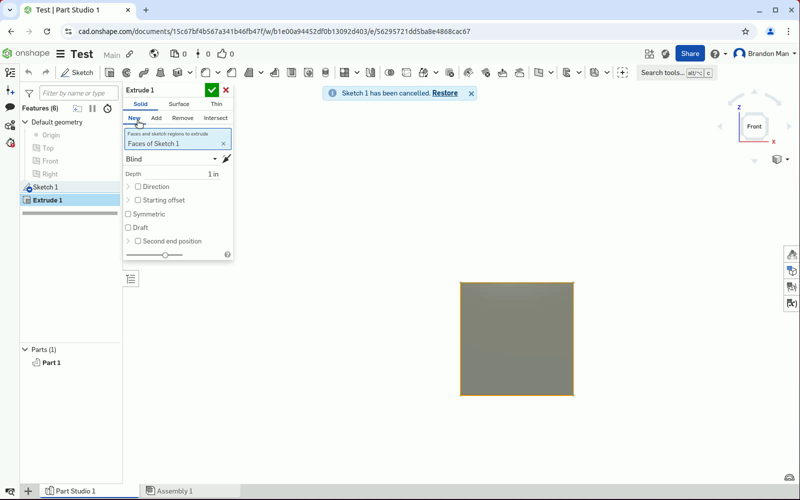
key(tab, 4)
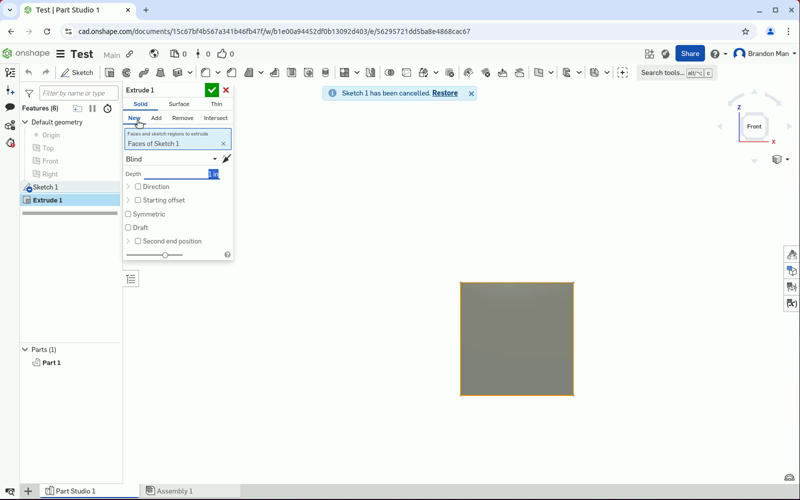
text(23.108)
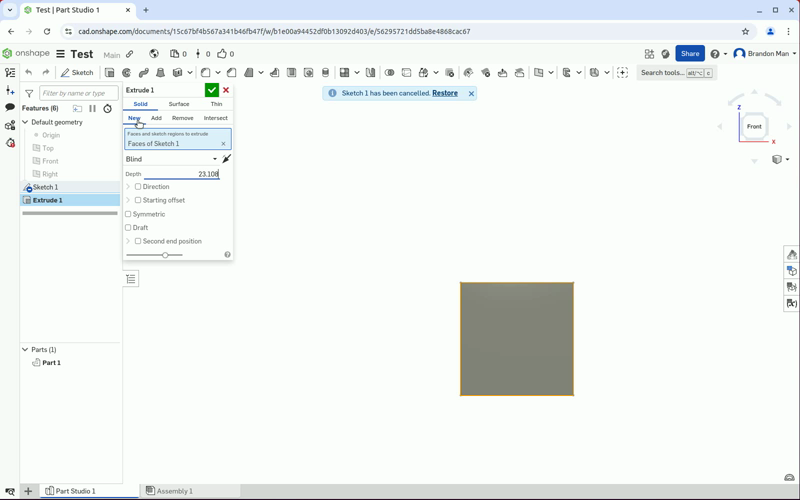
key(enter)
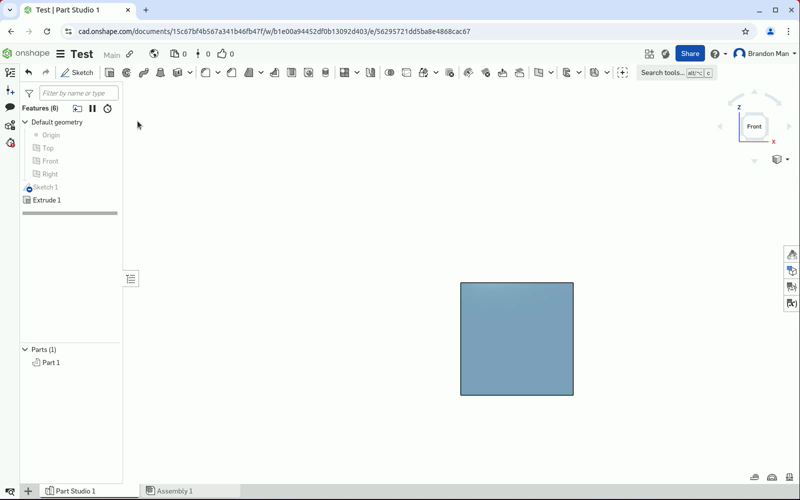
key(shift+h)
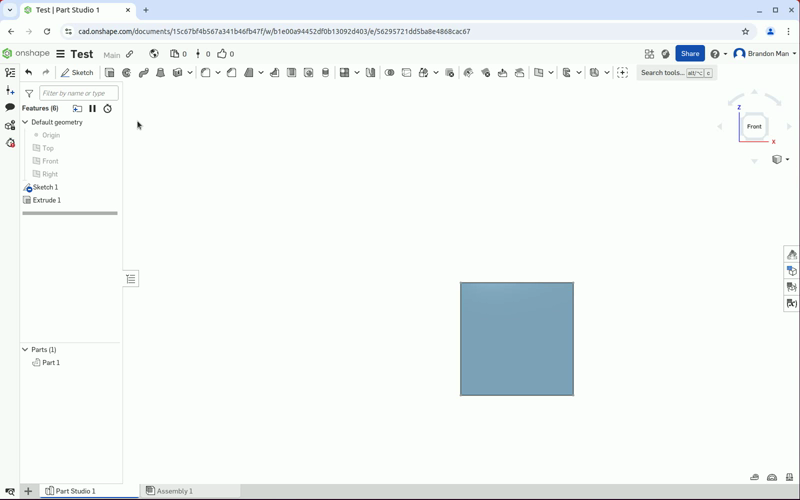
key(shift+h)
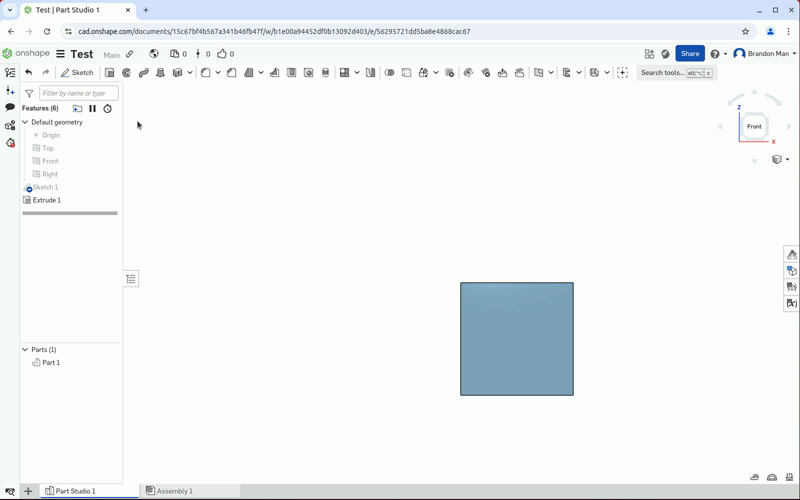
mouse_move(73, 189)
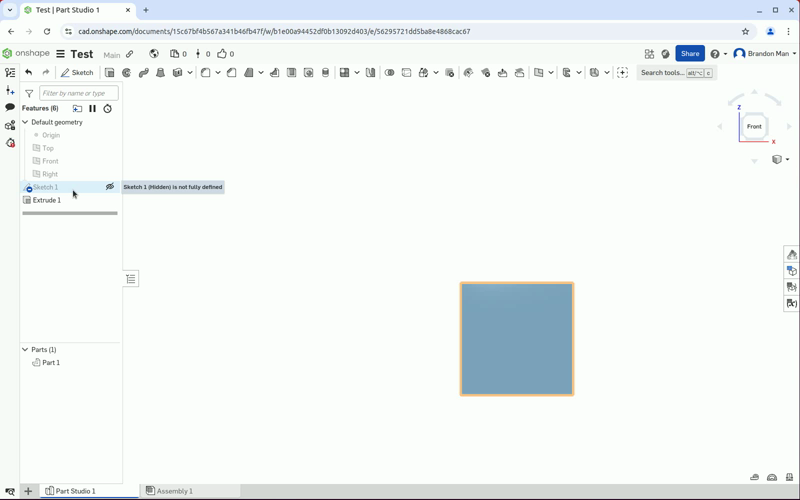
click(73, 189)
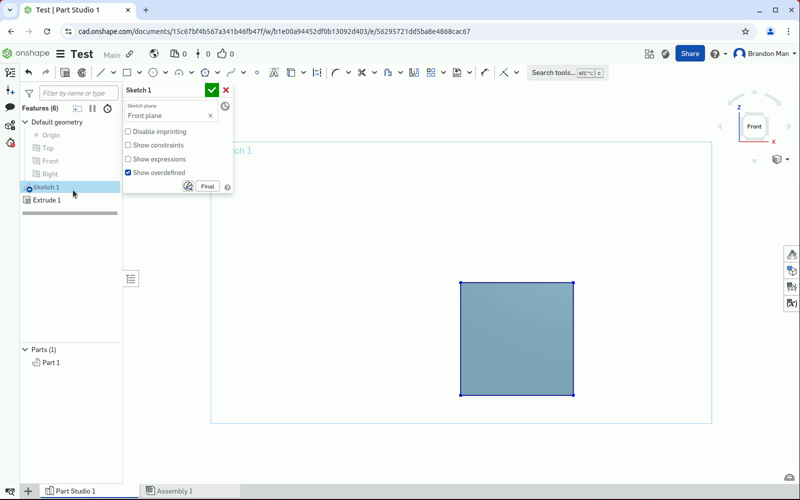
mouse_move(229, 92)
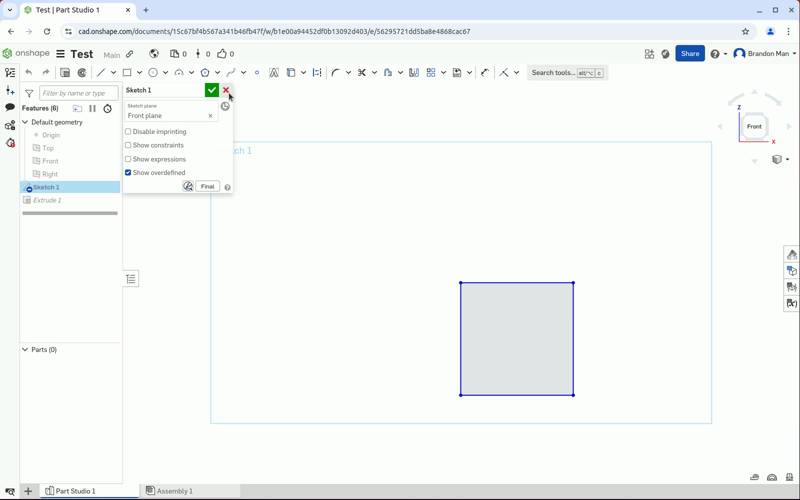
click(229, 92)
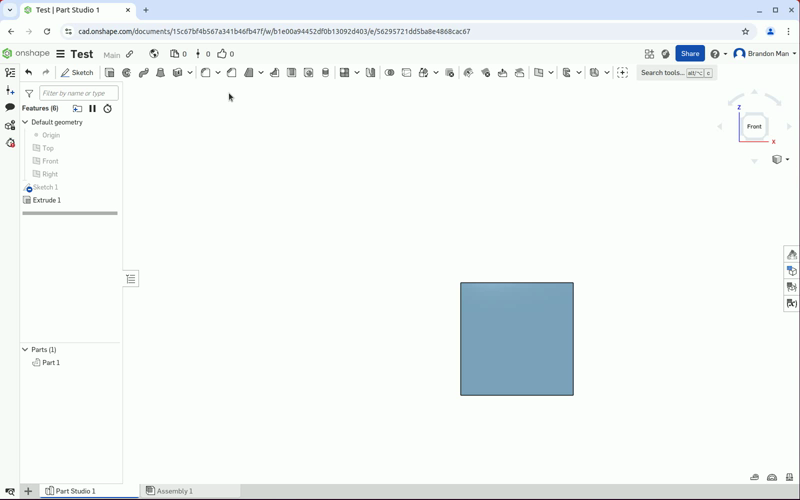
mouse_move(73, 352)
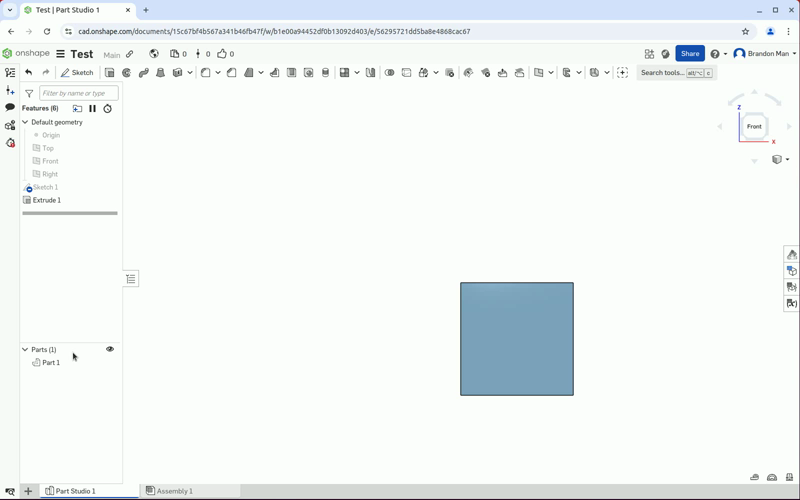
key(y)
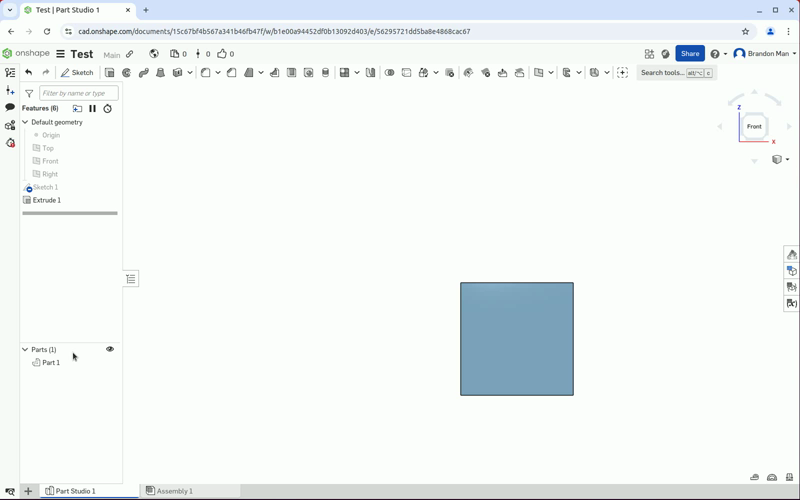
key(shift+p)
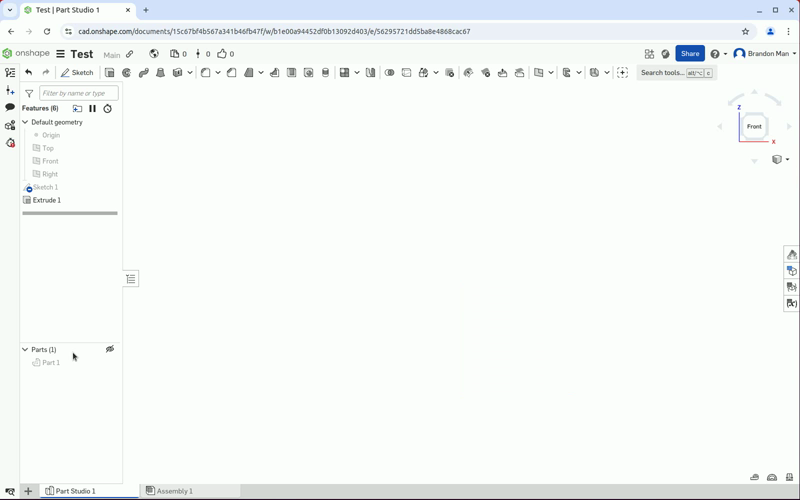
key(space)
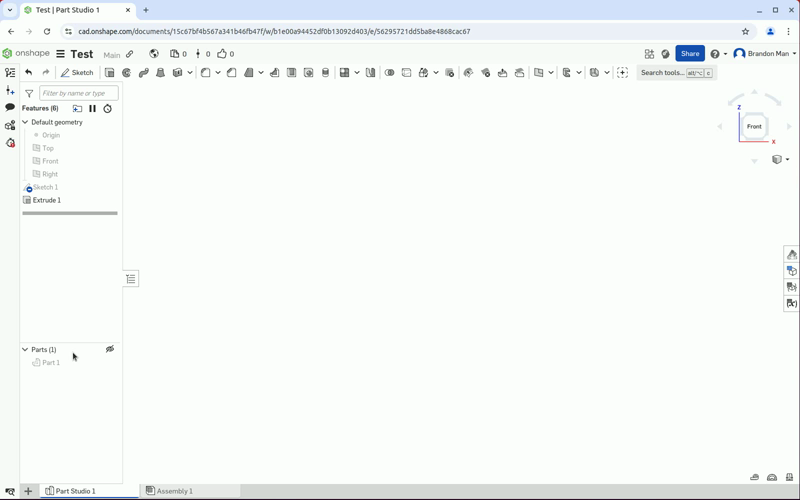
key_down(shift)
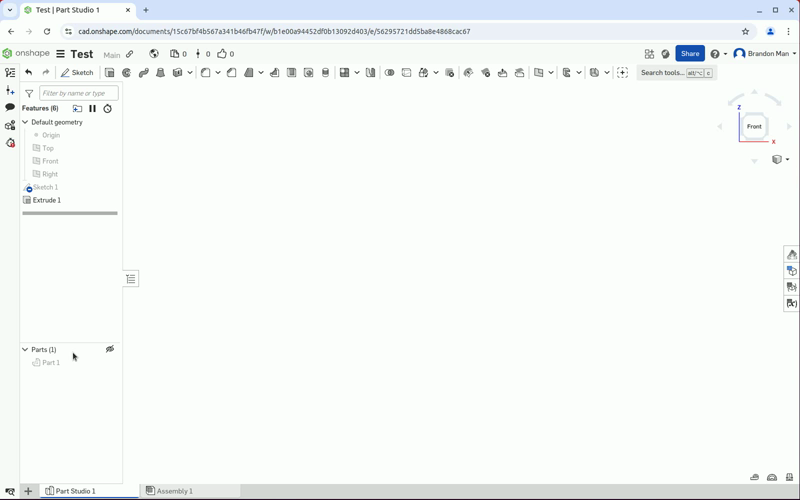
key(down)
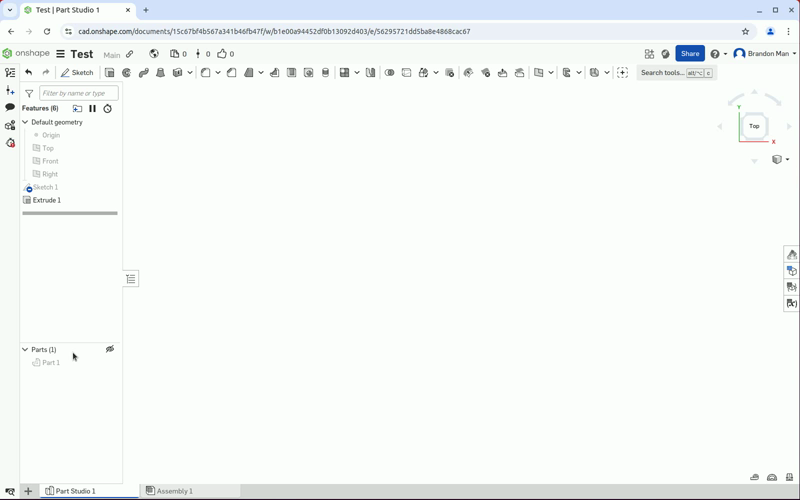
key_up(shift)
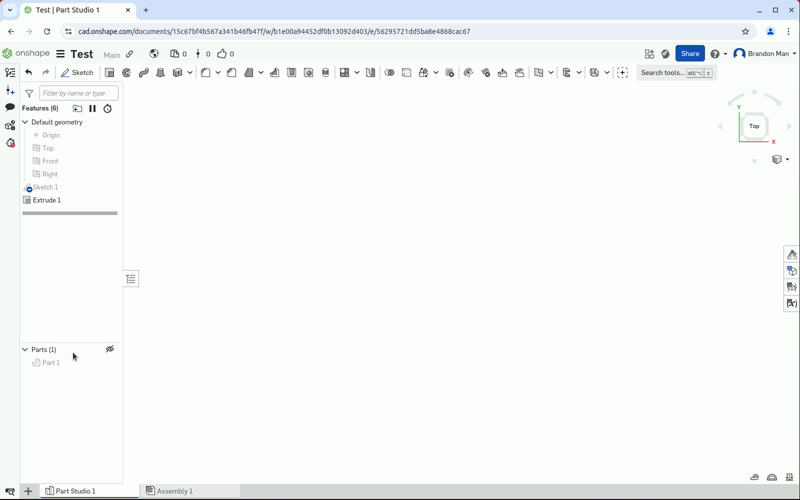
mouse_move(73, 352)
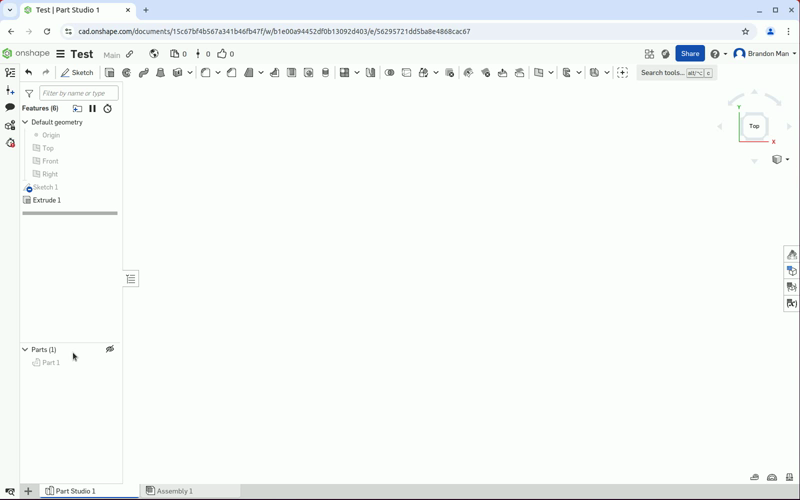
key(shift+y)
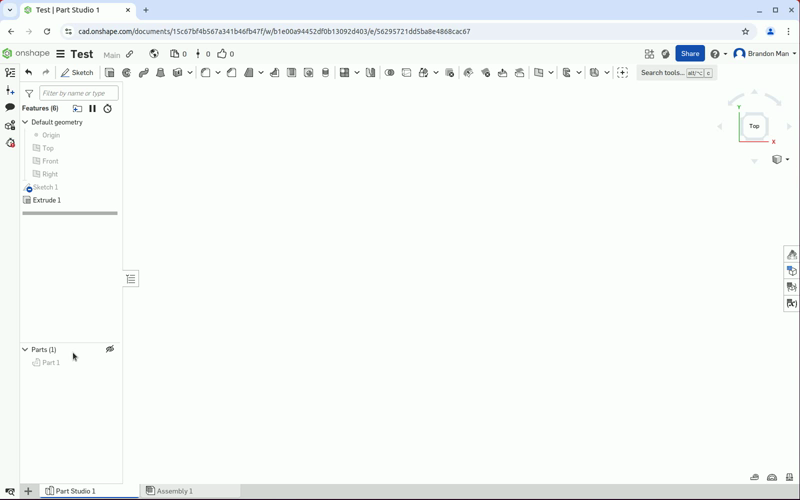
key(shift+s)
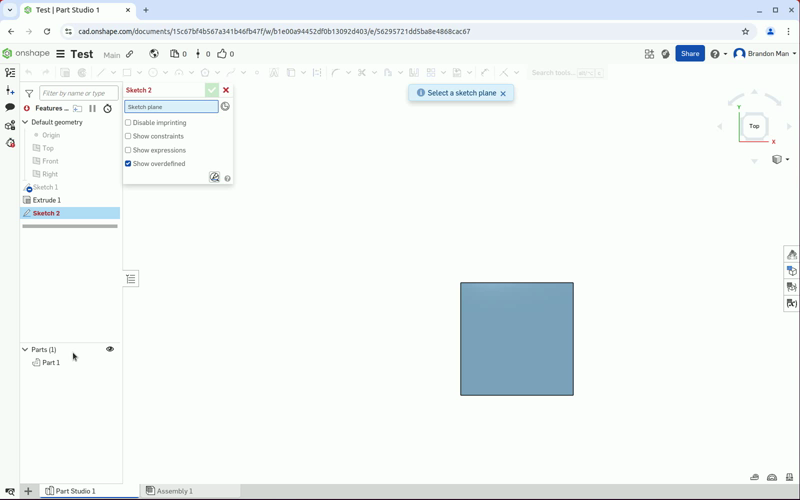
mouse_move(73, 150)
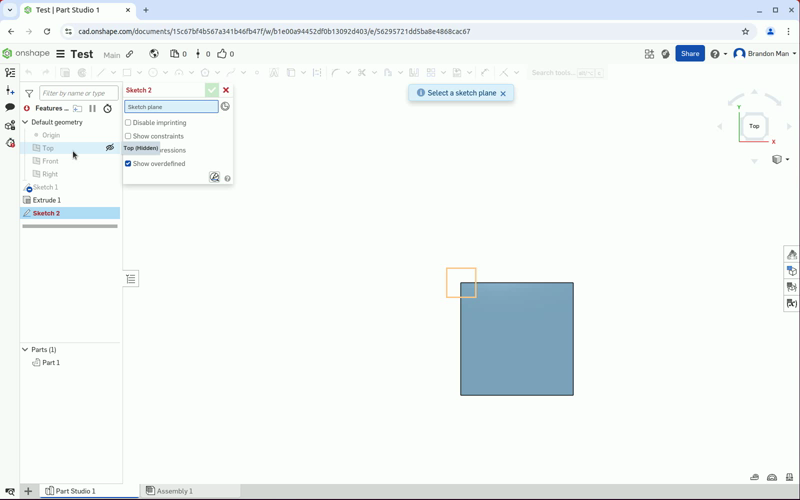
click(73, 150)
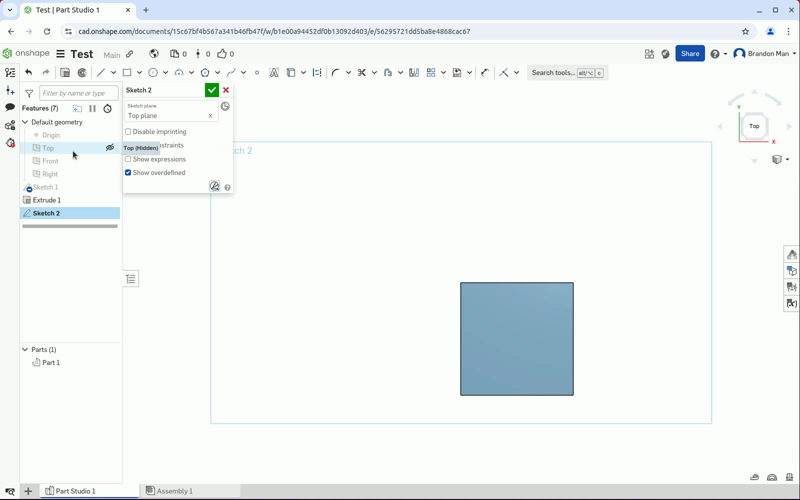
mouse_move(73, 352)
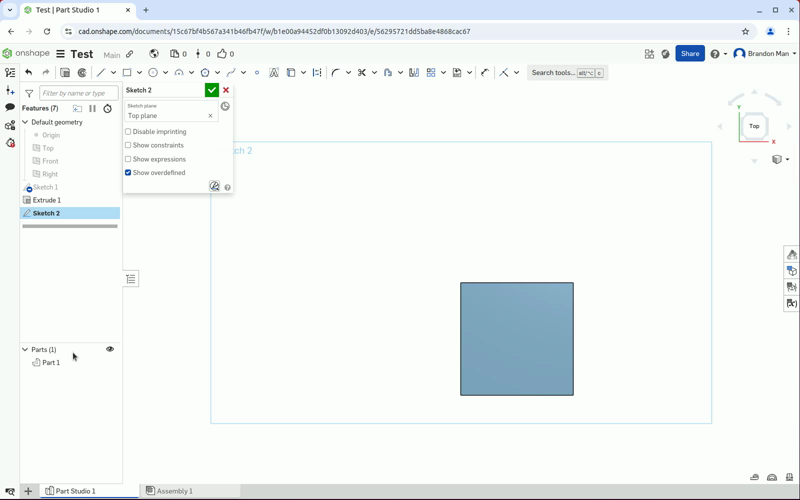
key(y)
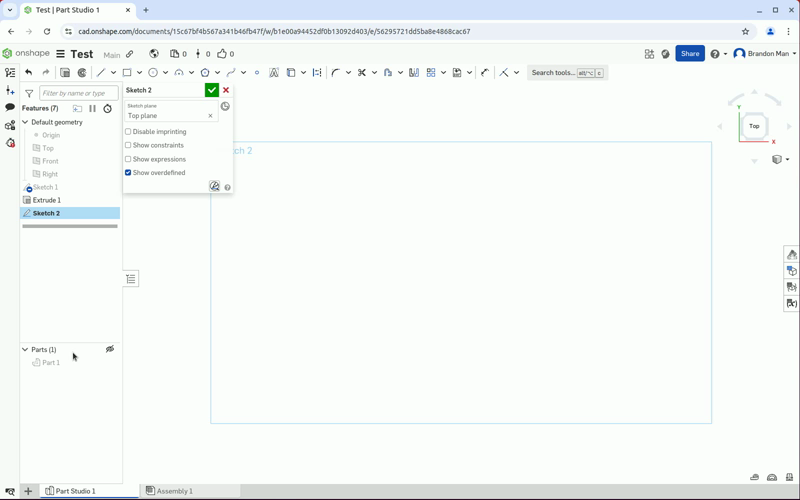
key(l)
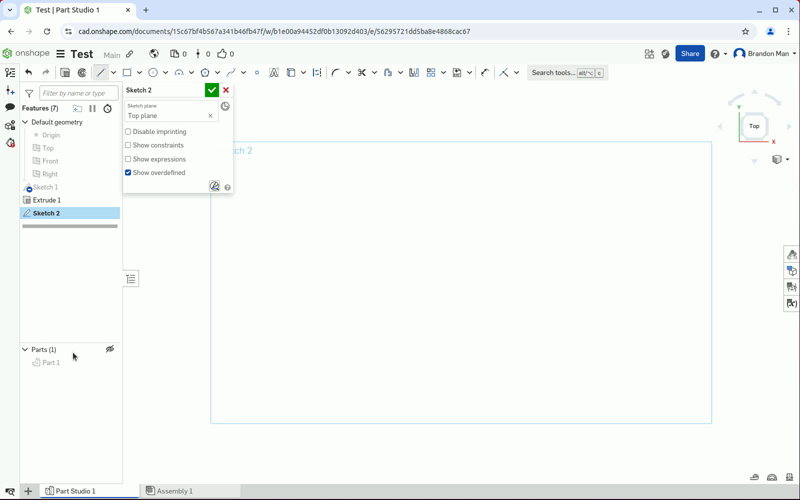
key_down(shift)
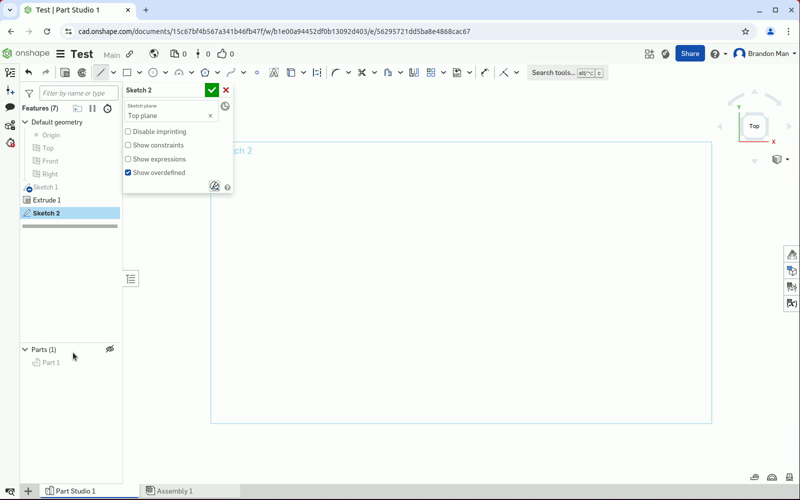
mouse_move(483, 395)
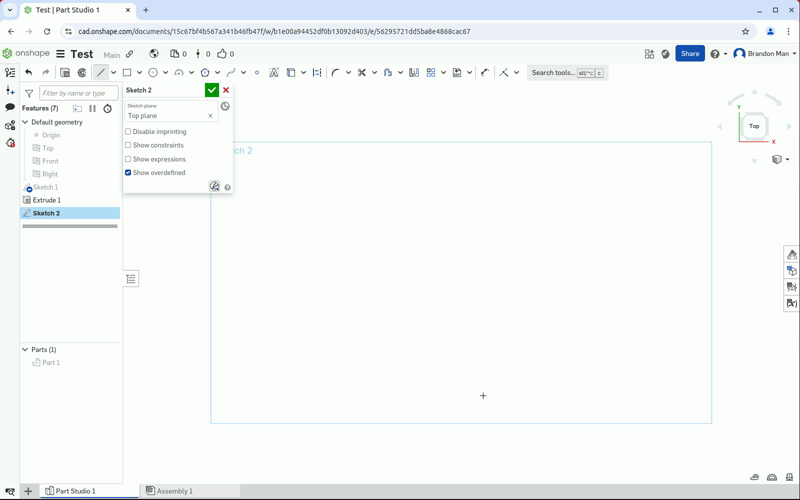
click(483, 395)
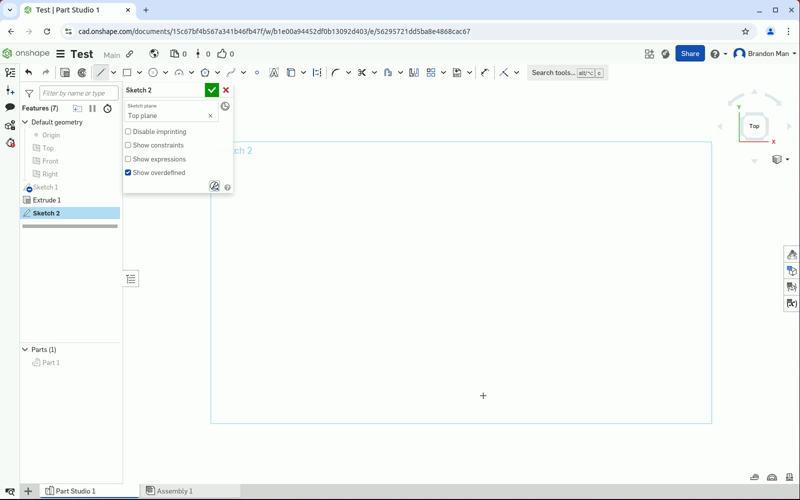
key_up(shift)
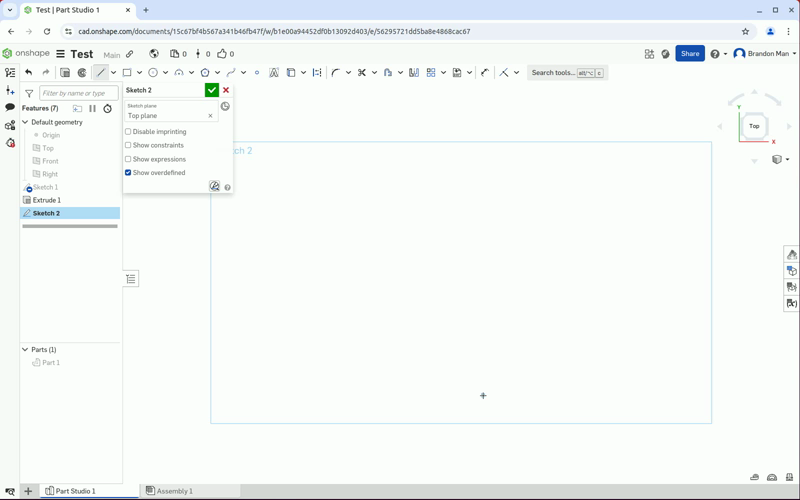
key_down(shift)
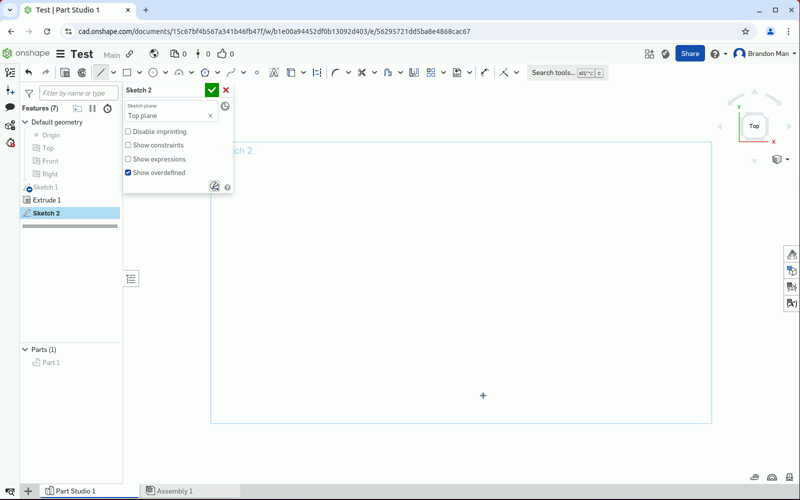
mouse_move(573, 395)
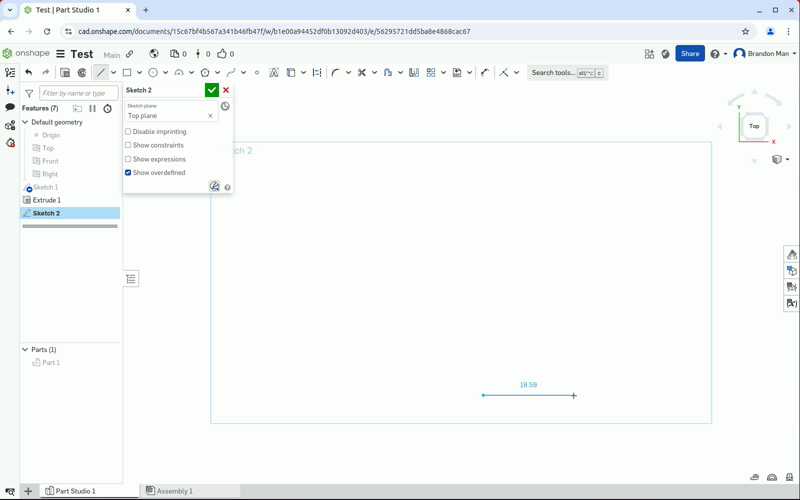
click(573, 395)
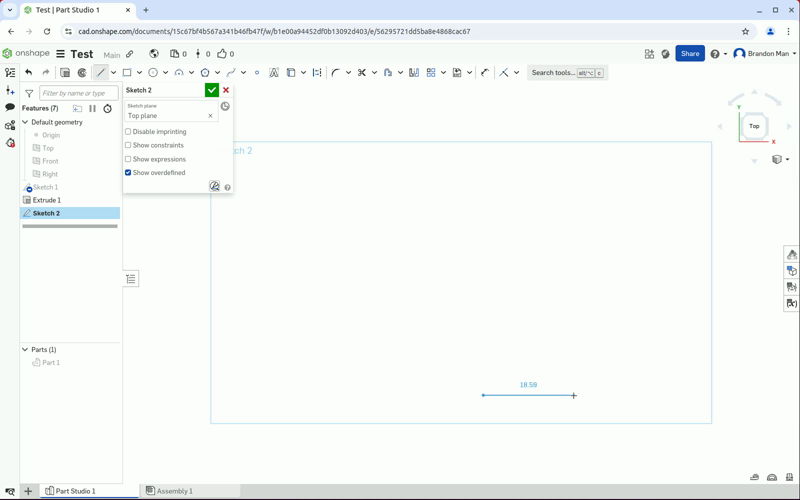
key_up(shift)
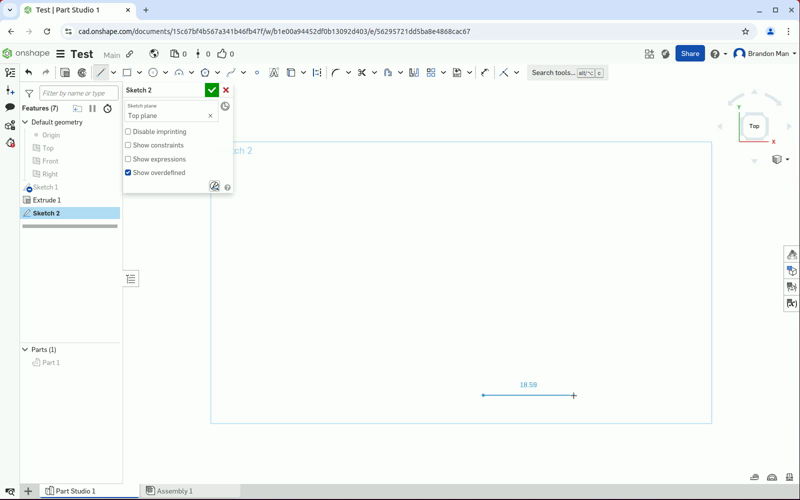
key_down(shift)
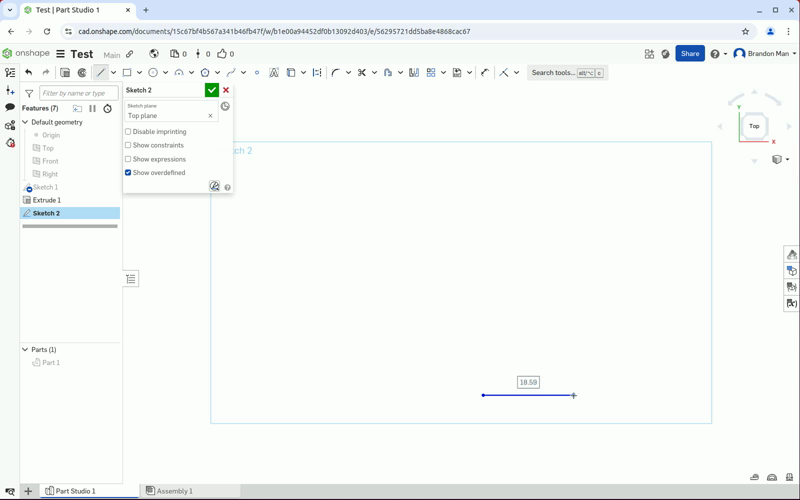
mouse_move(573, 304)
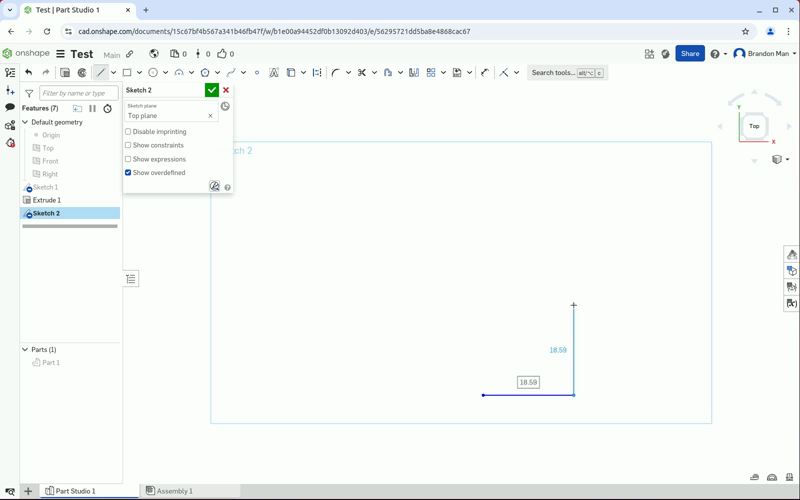
click(573, 304)
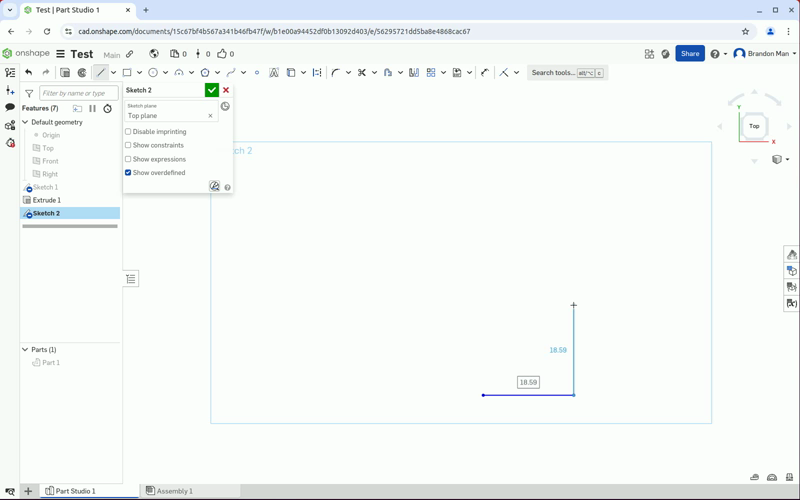
key_up(shift)
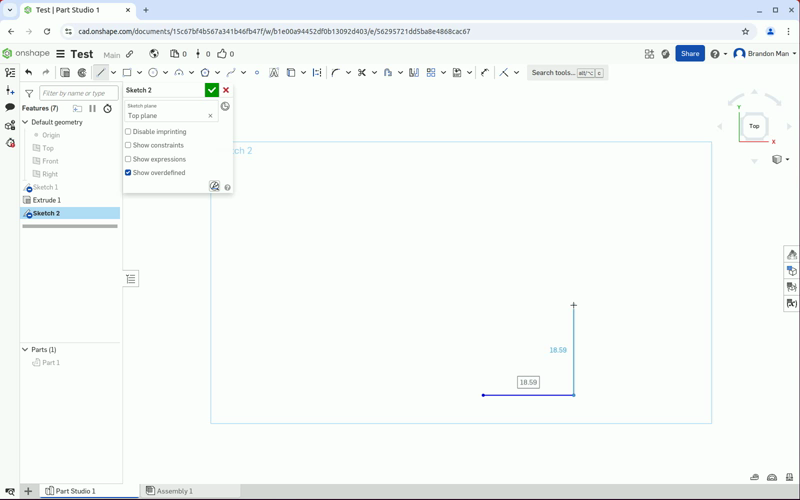
key_down(shift)
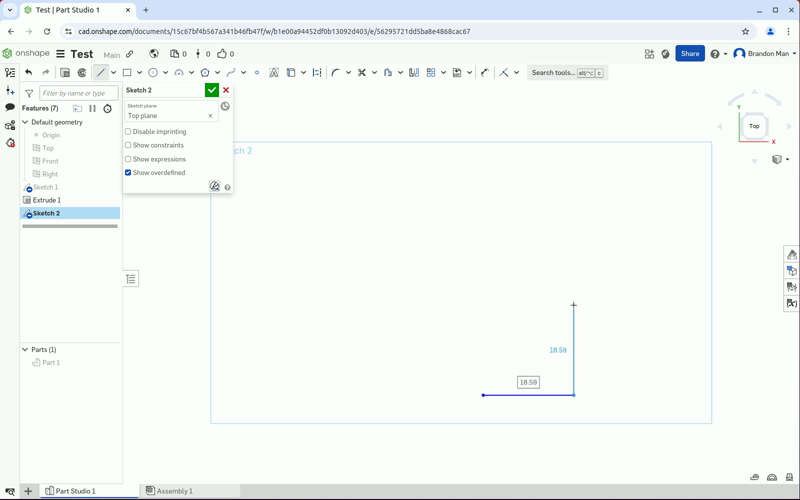
mouse_move(483, 304)
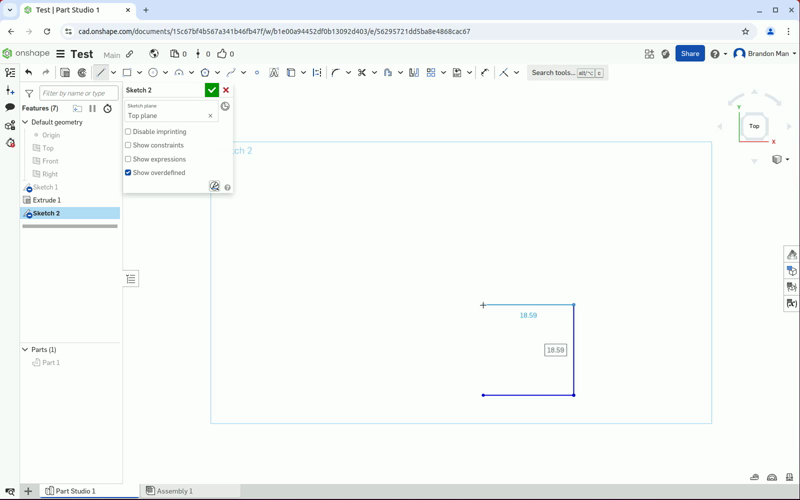
click(483, 304)
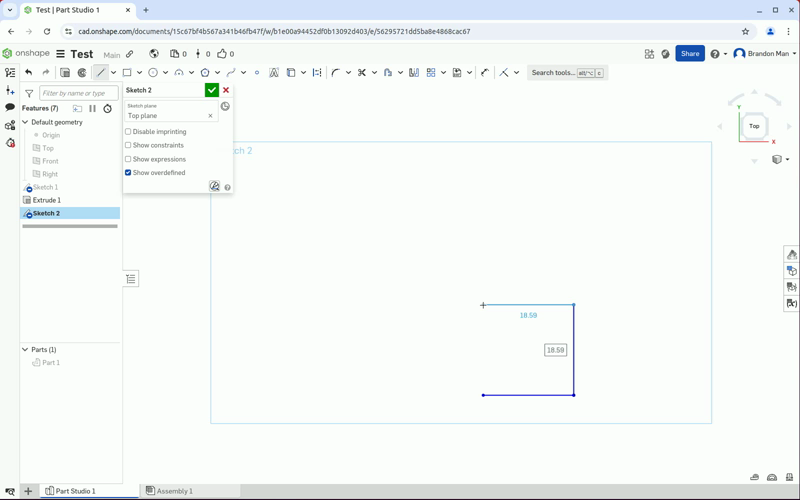
key_up(shift)
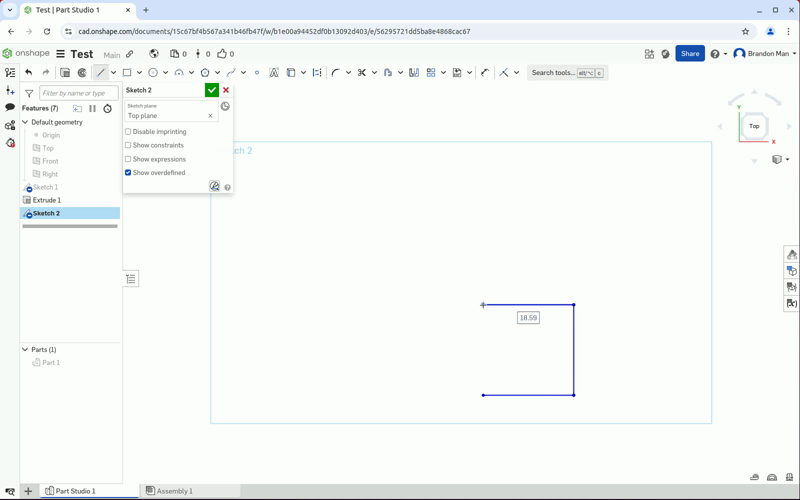
key_down(shift)
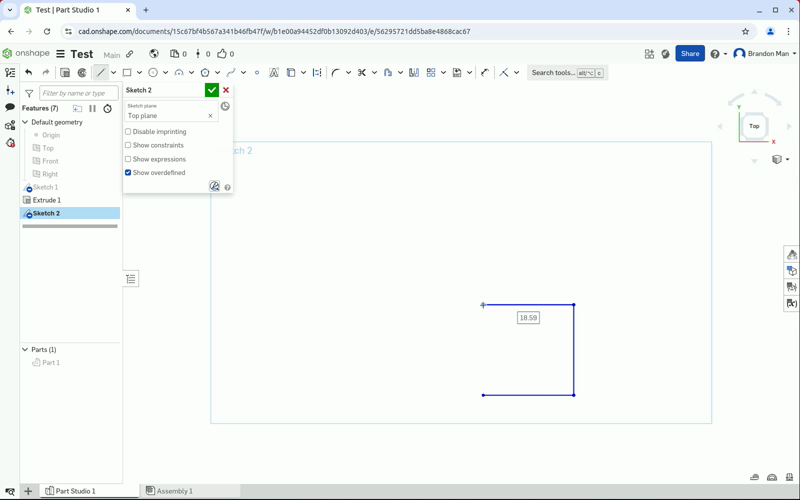
mouse_move(483, 395)
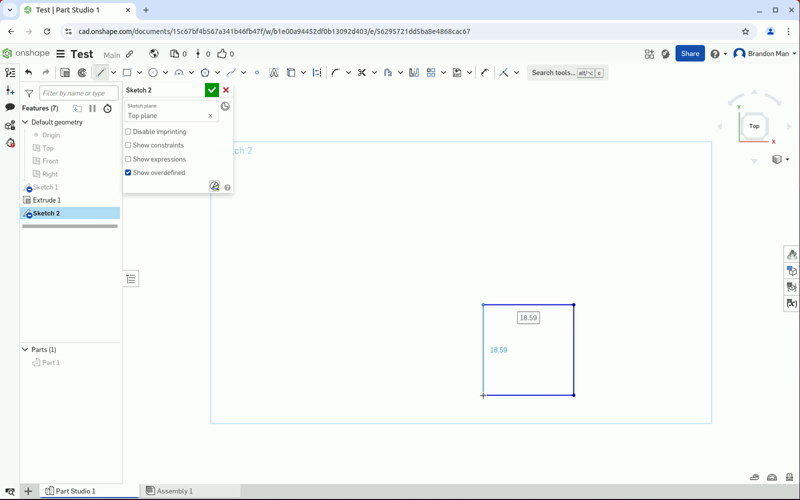
key_up(shift)
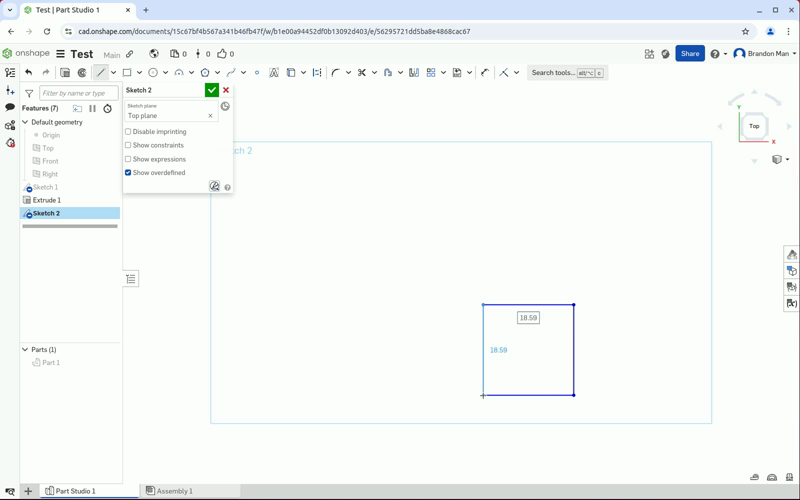
click(483, 395)
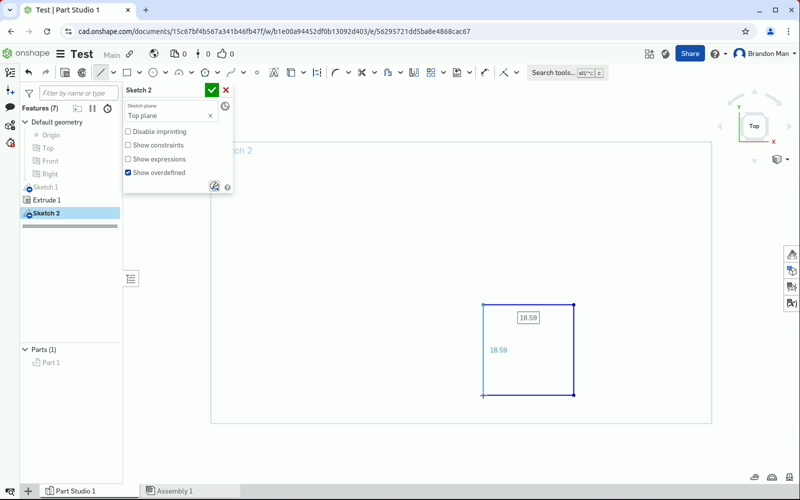
key(esc)
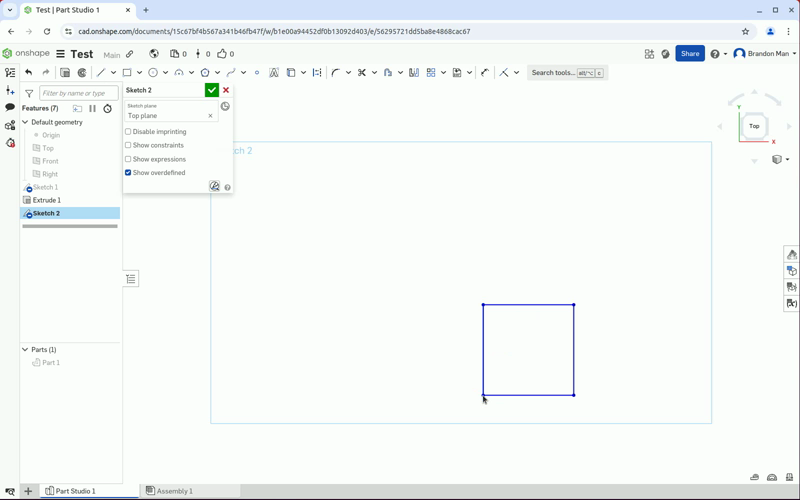
mouse_move(544, 381)
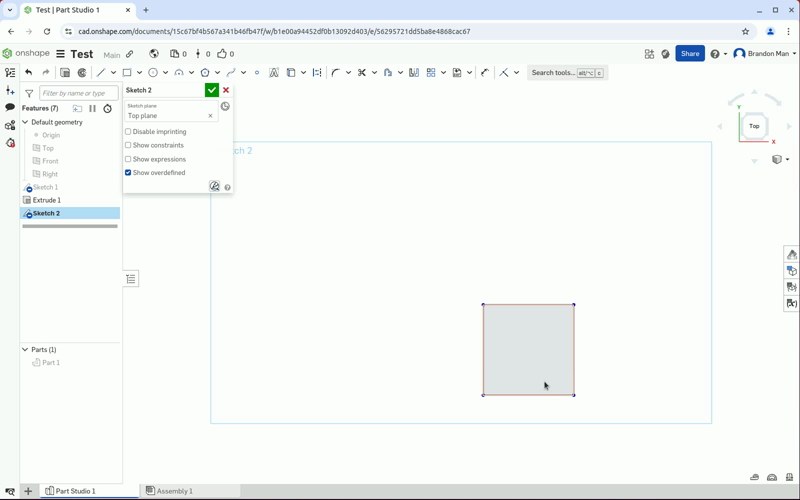
click(544, 381)
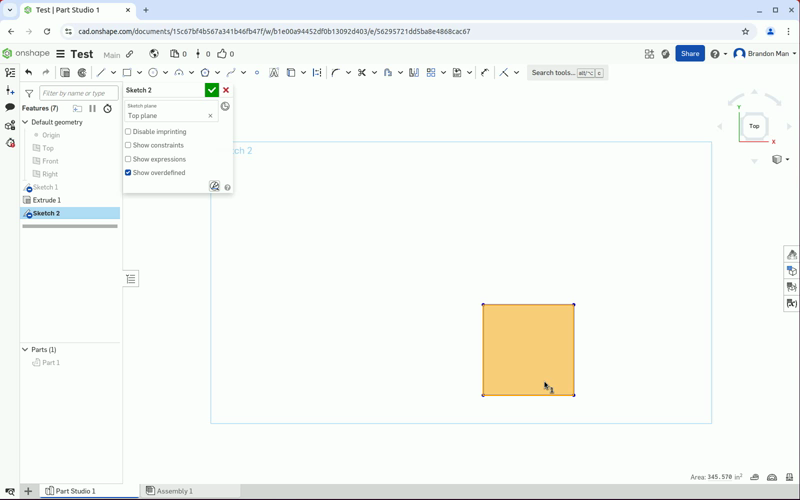
mouse_move(73, 352)
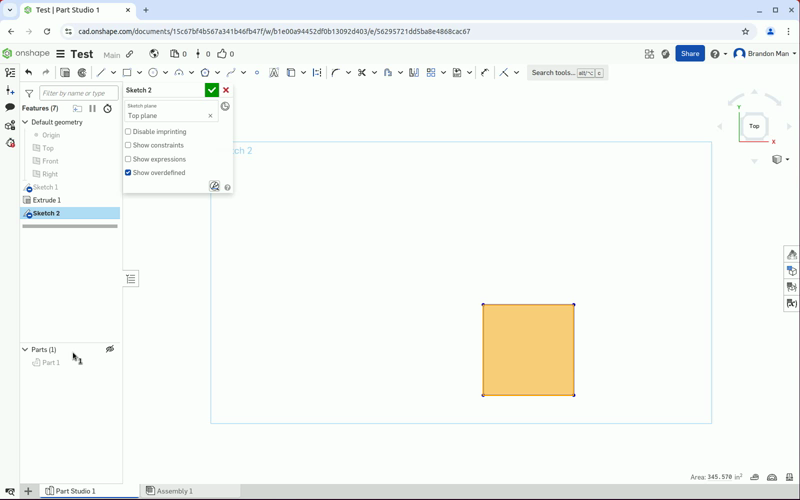
key(shift+y)
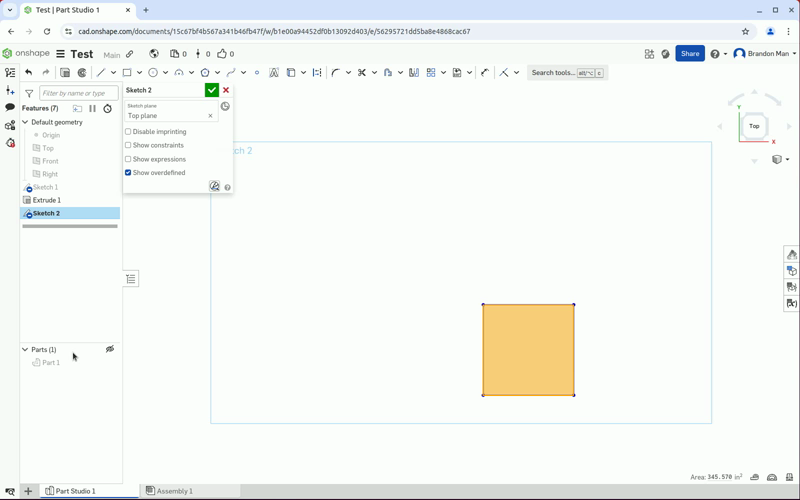
key(shift+e)
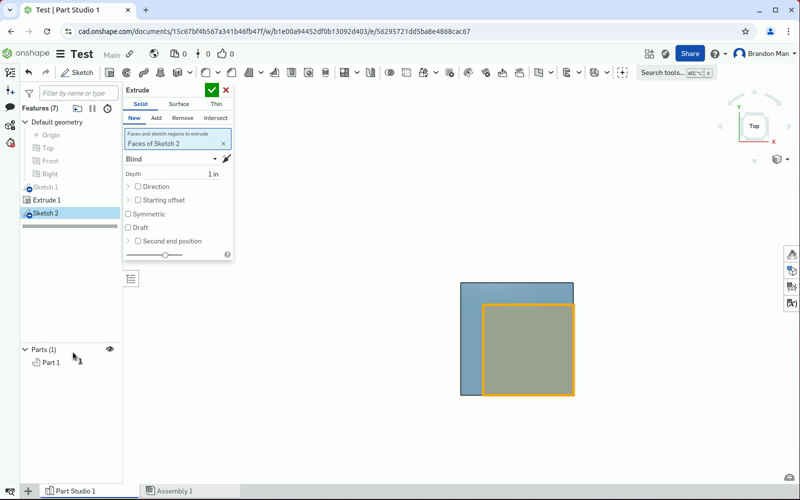
mouse_move(143, 106)
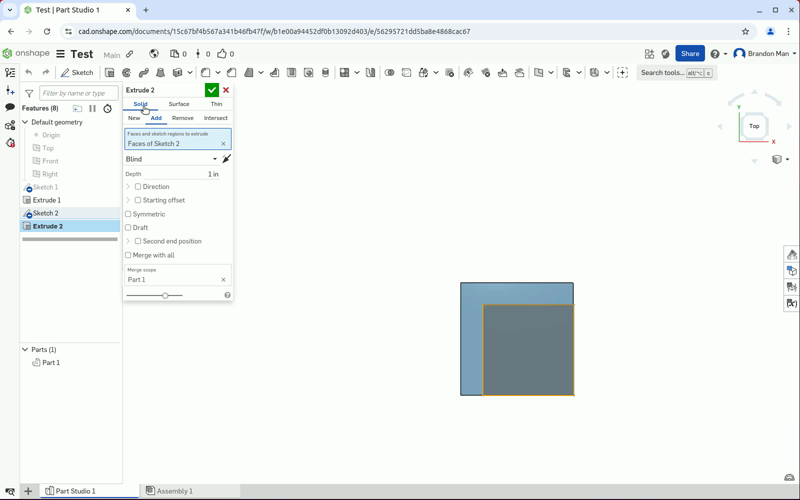
click(143, 106)
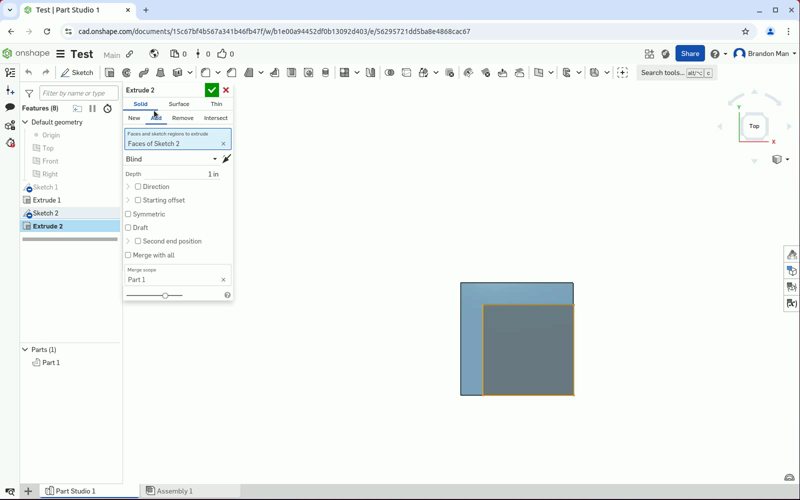
mouse_move(186, 120)
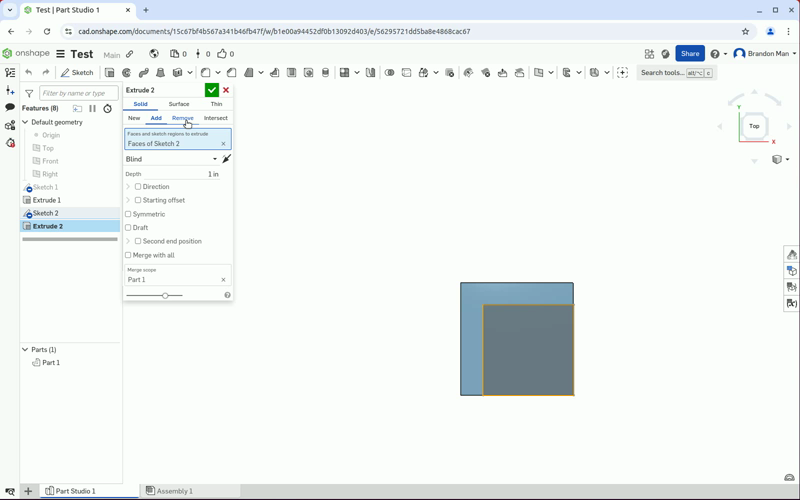
click(186, 120)
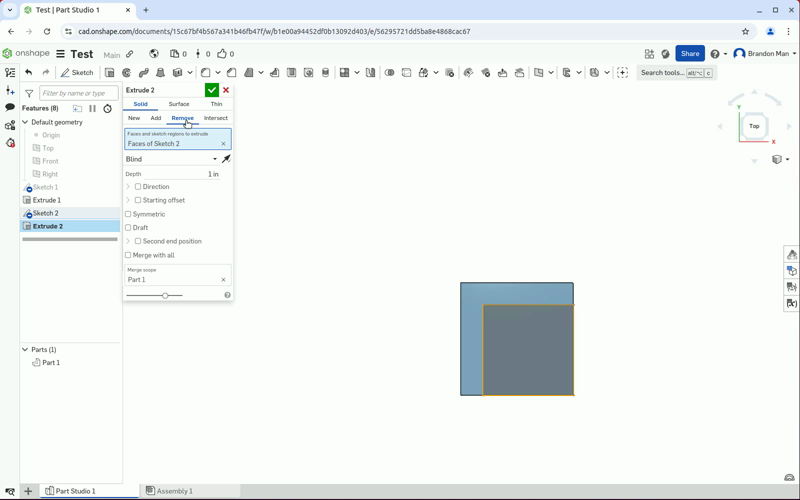
key(tab, 4)
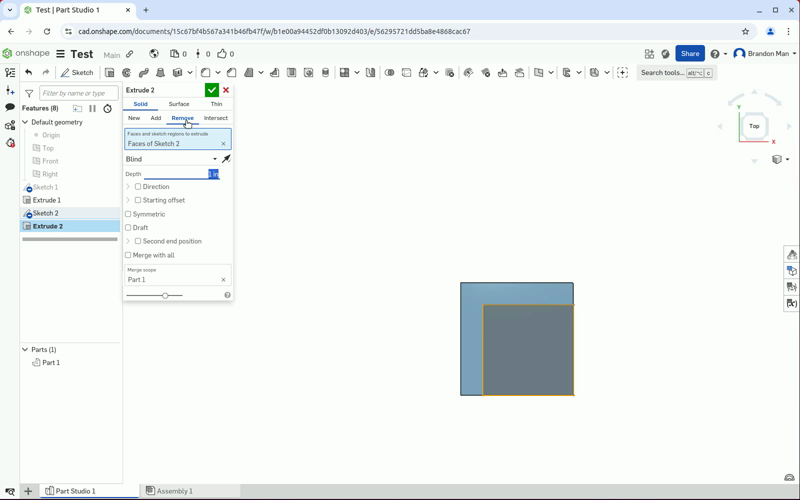
text(18.535)
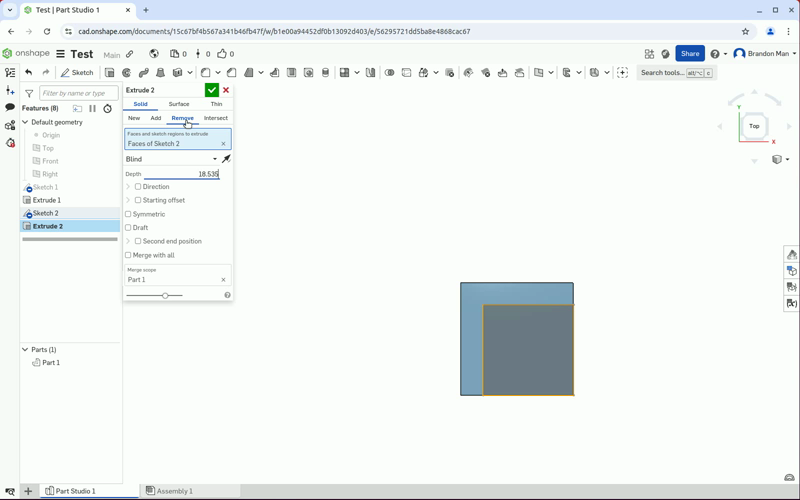
key(tab, 6)
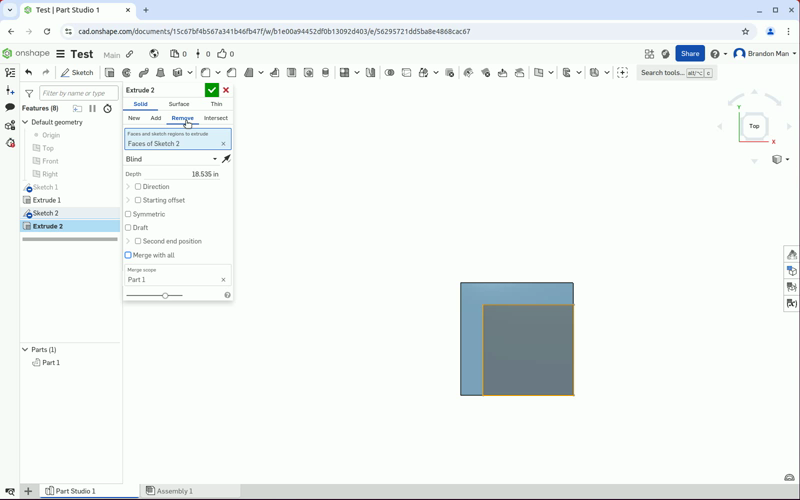
key(space)
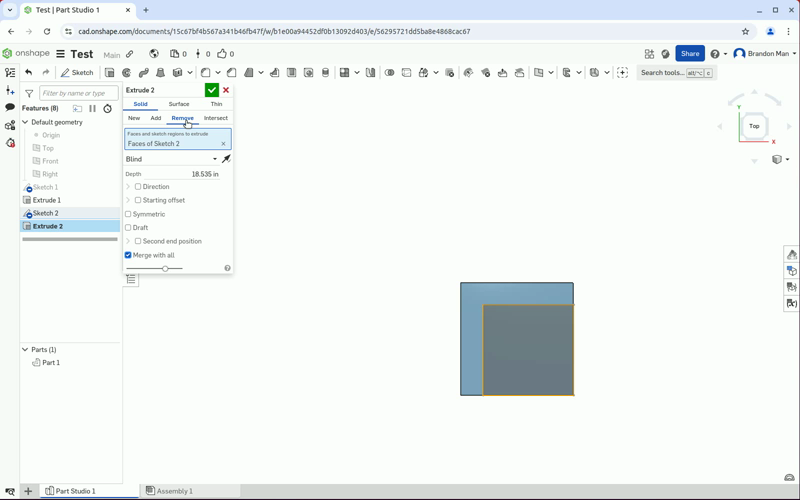
key(enter)
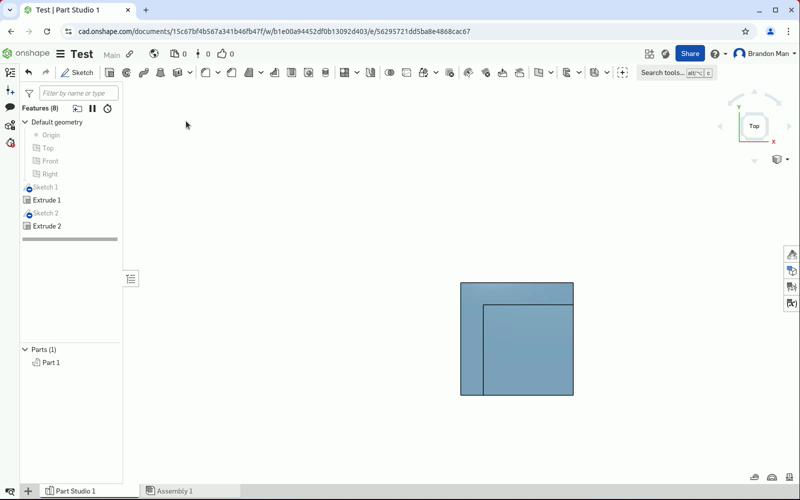
key(shift+h)
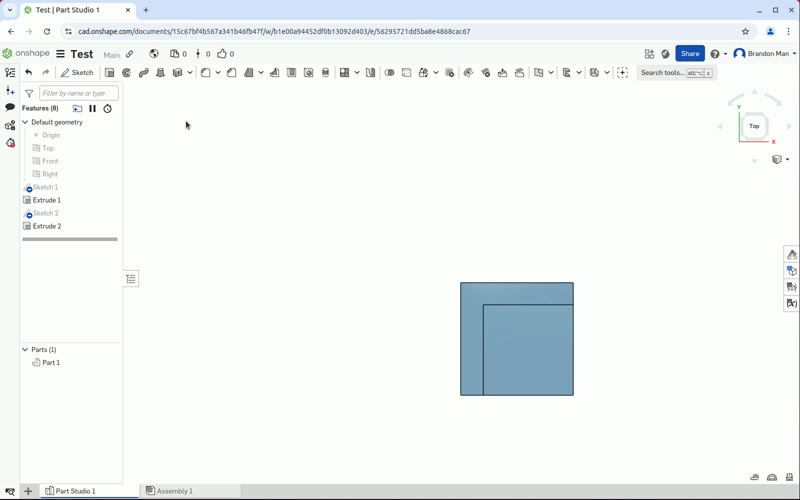
key(shift+h)
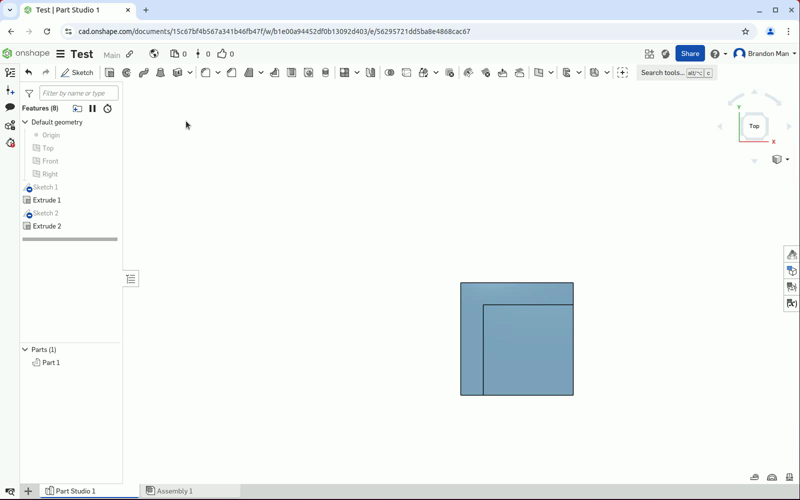
mouse_move(73, 189)
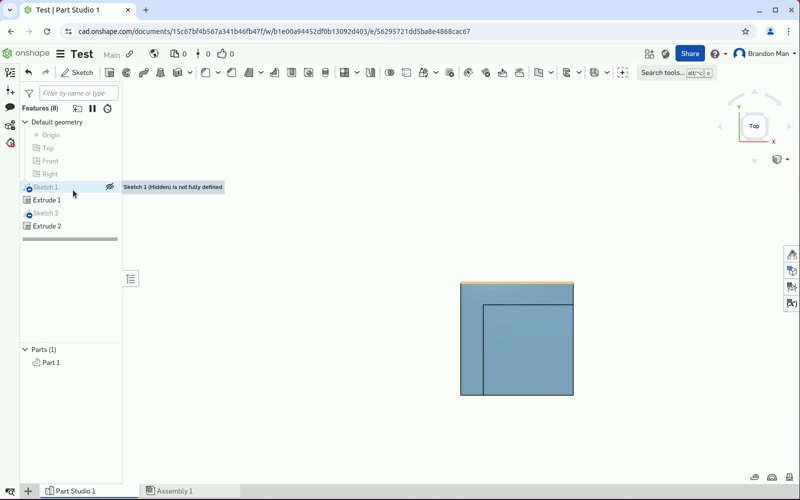
click(73, 189)
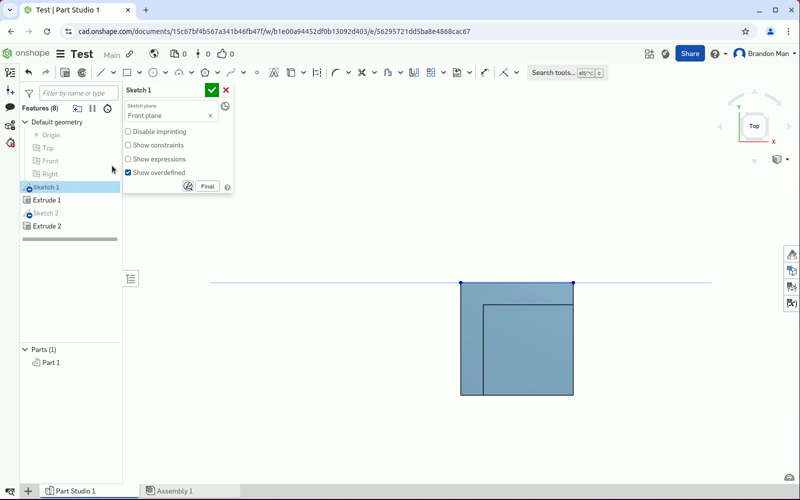
mouse_move(229, 92)
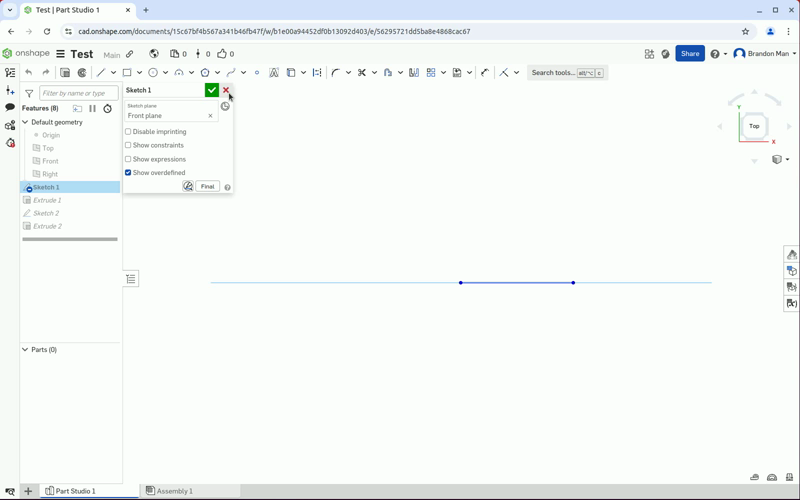
click(229, 92)
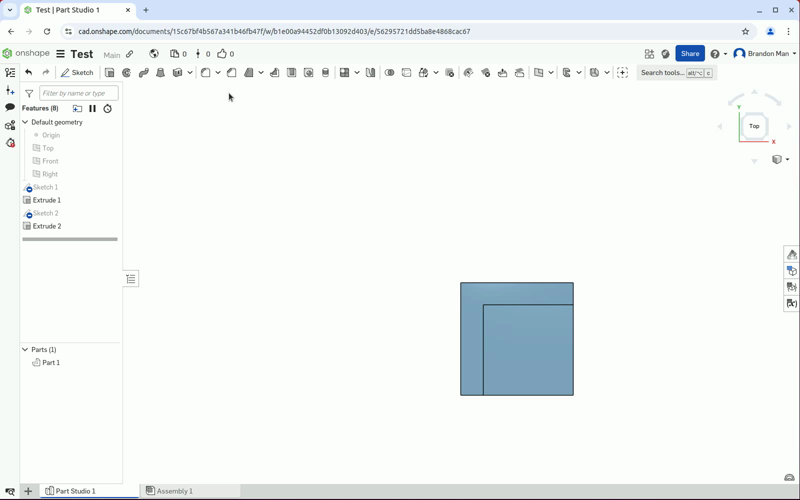
mouse_move(541, 75)
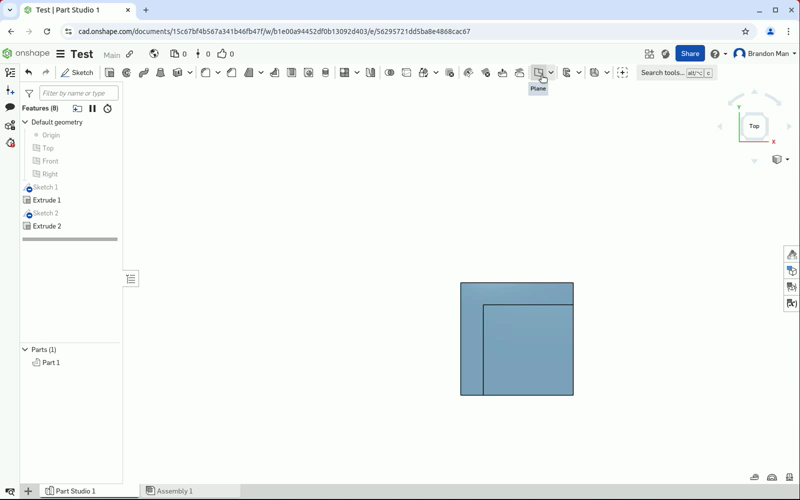
click(541, 75)
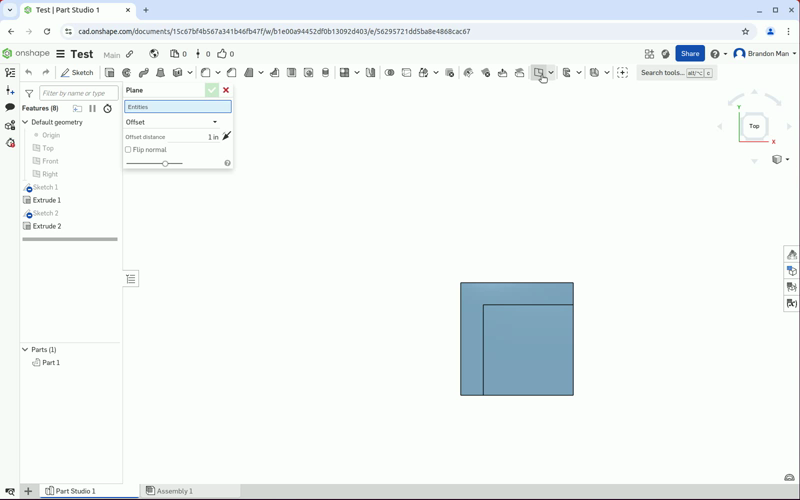
mouse_move(73, 150)
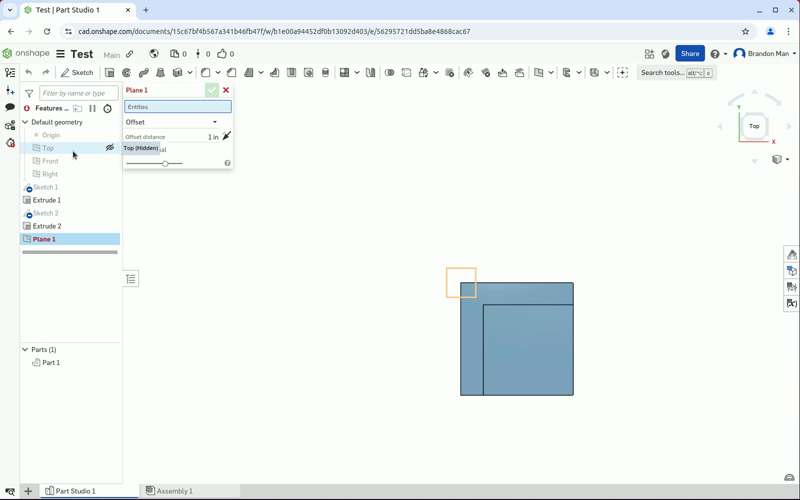
click(73, 150)
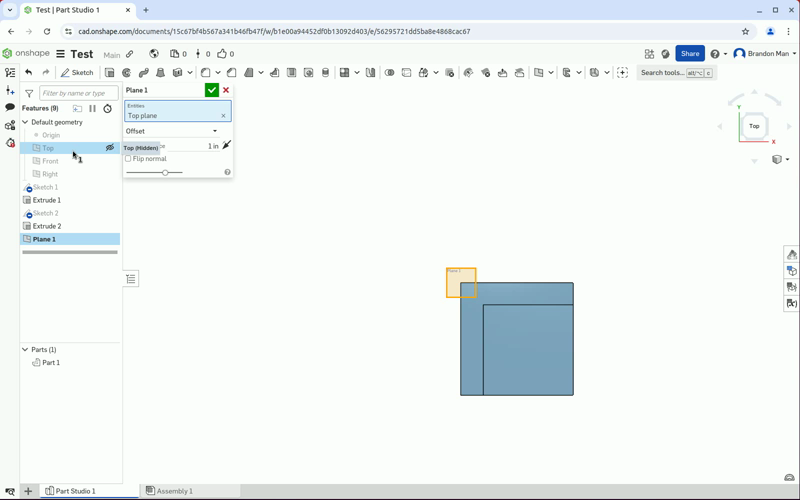
key(tab, 2)
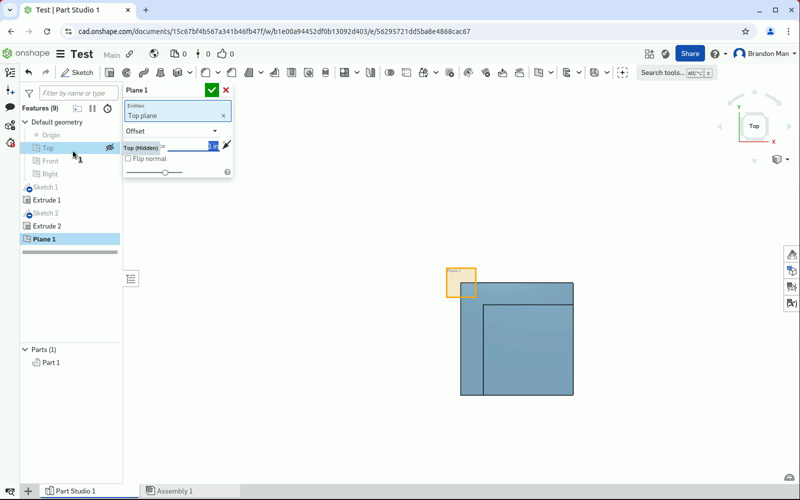
text(18.548)
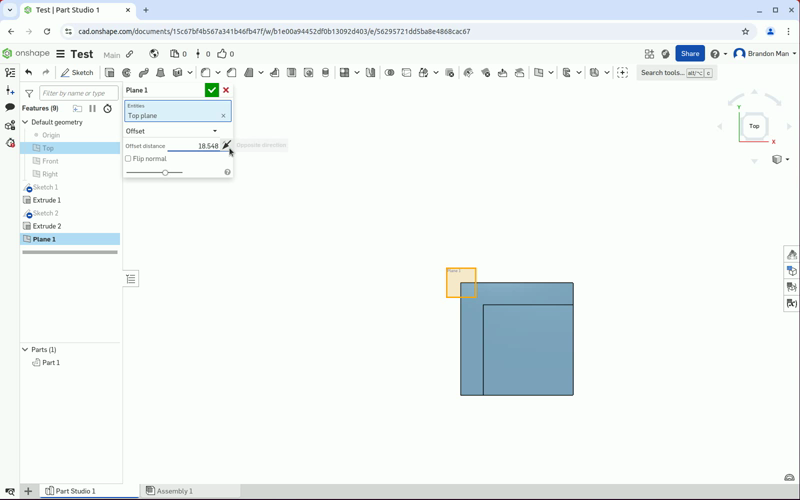
mouse_move(229, 147)
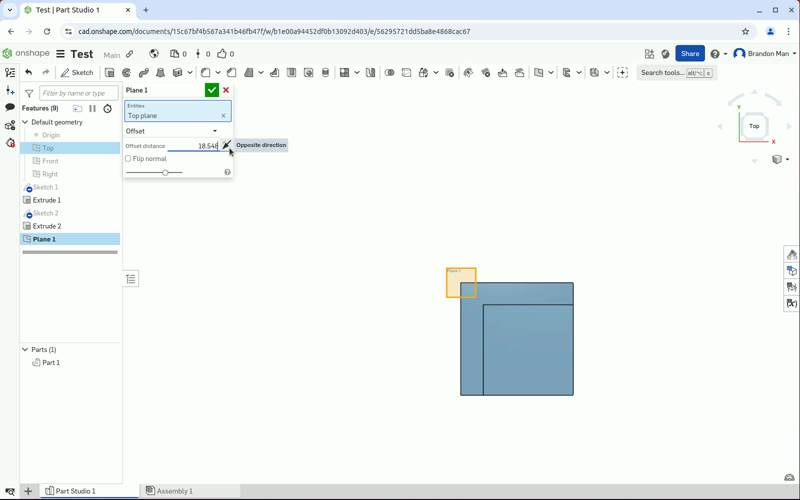
click(229, 147)
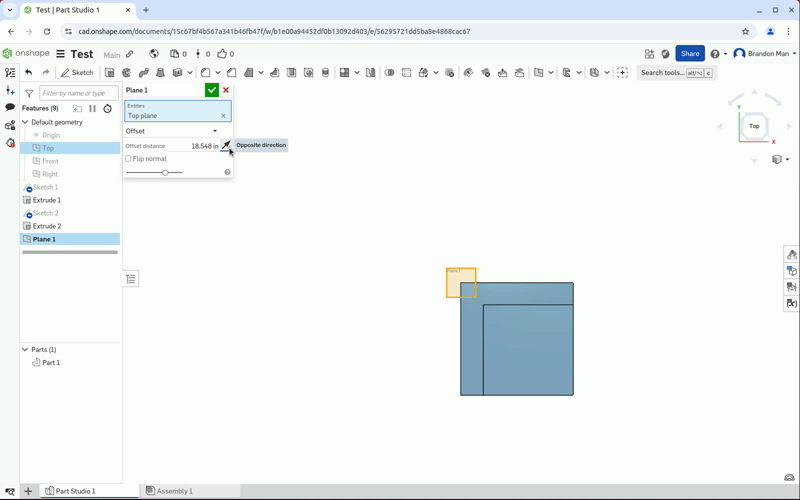
key(enter, 2)
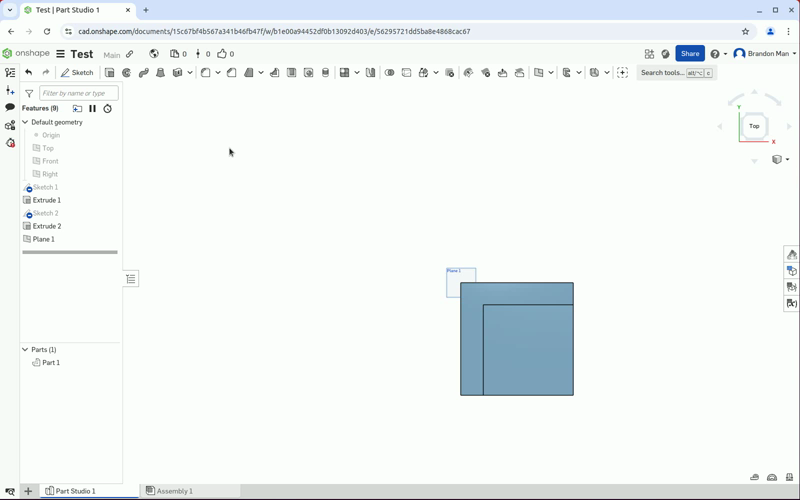
key(shift+s)
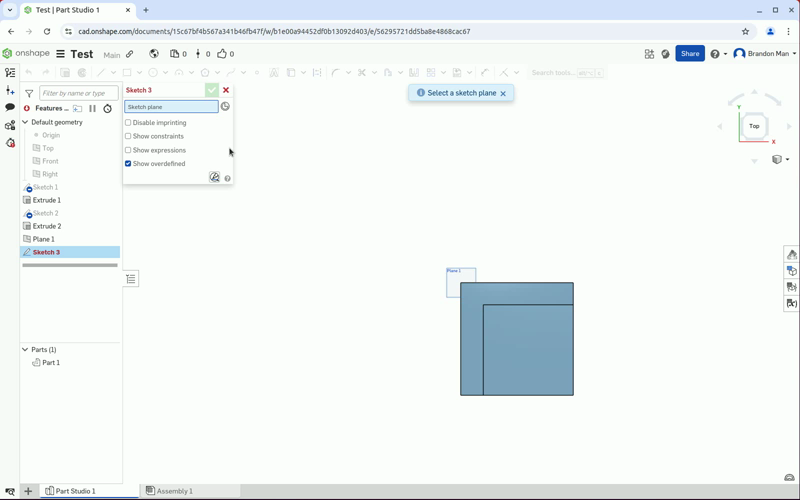
mouse_move(73, 241)
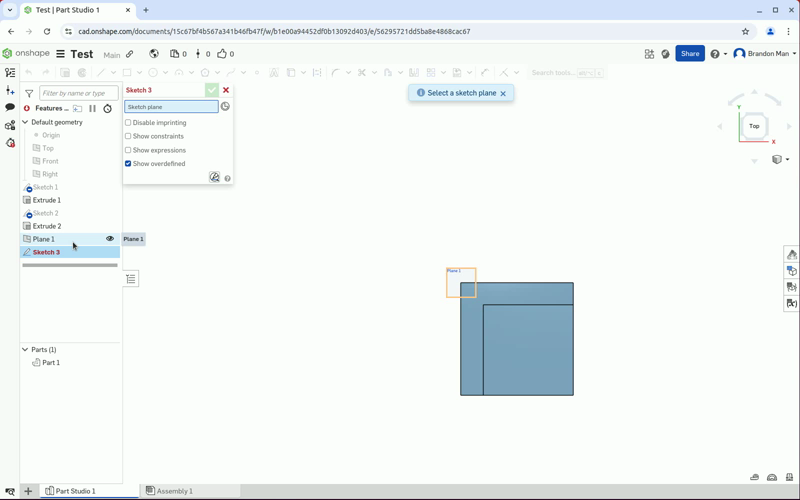
click(73, 241)
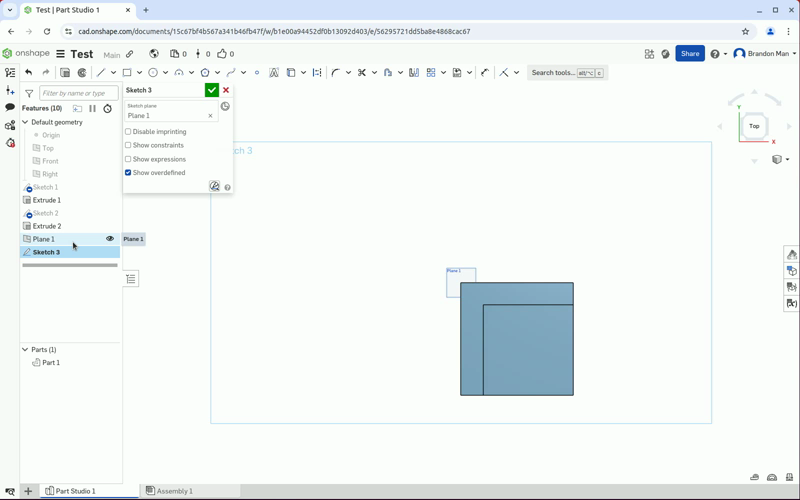
mouse_move(73, 352)
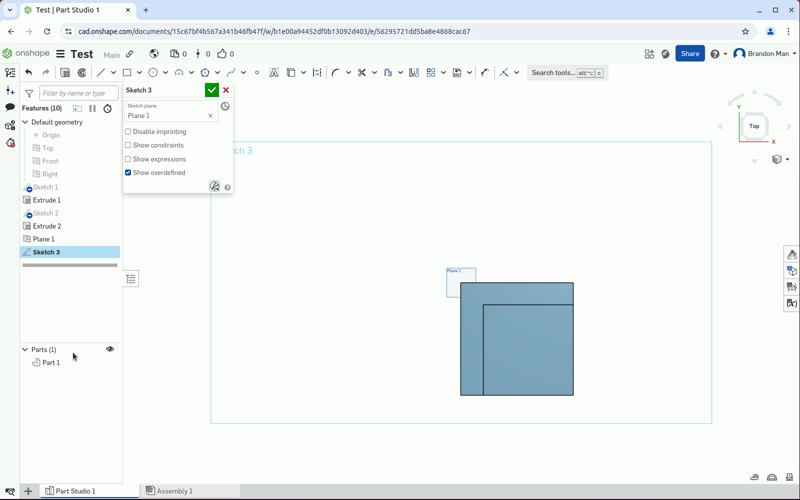
key(y)
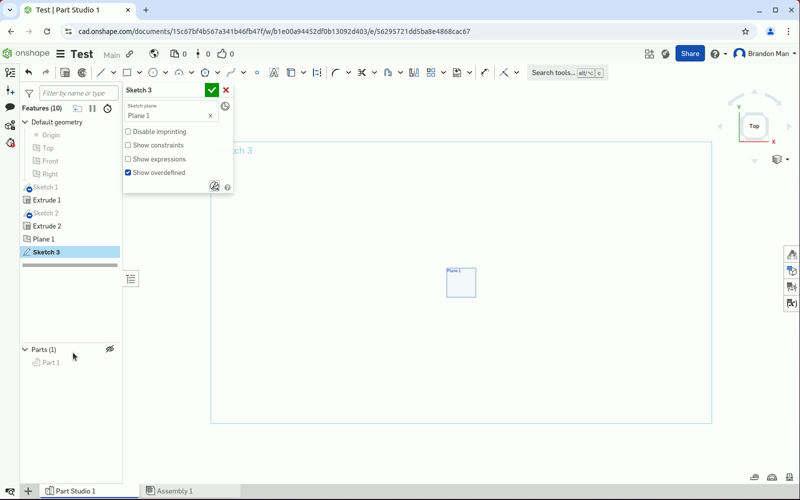
key(l)
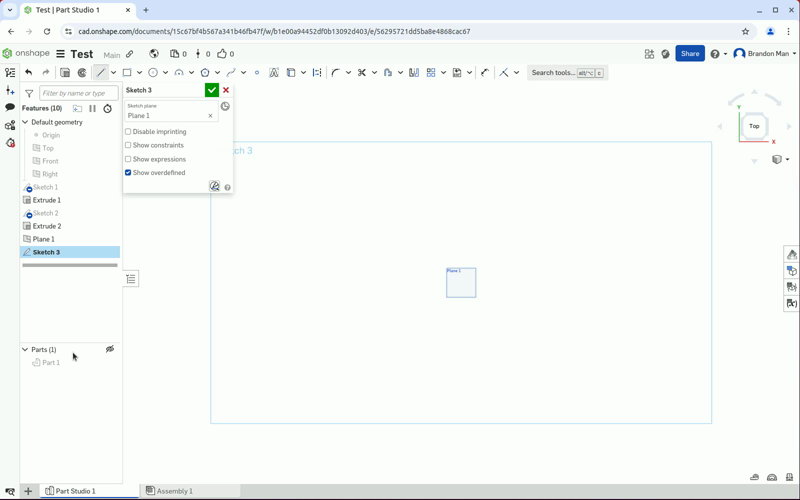
key_down(shift)
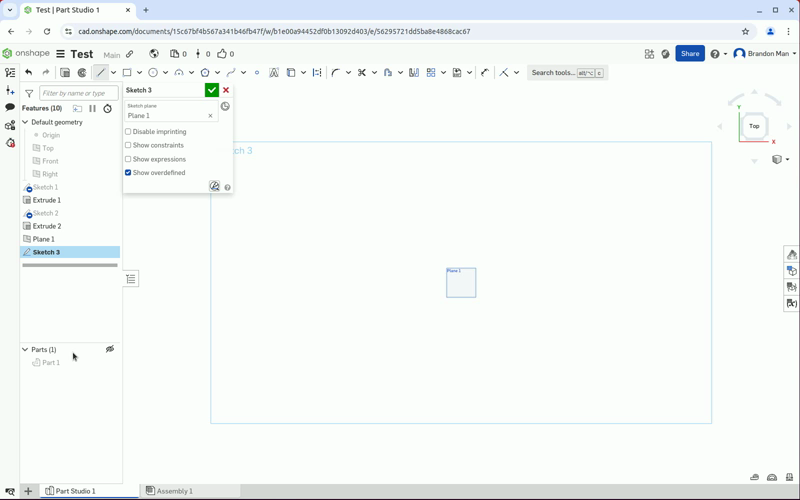
mouse_move(551, 395)
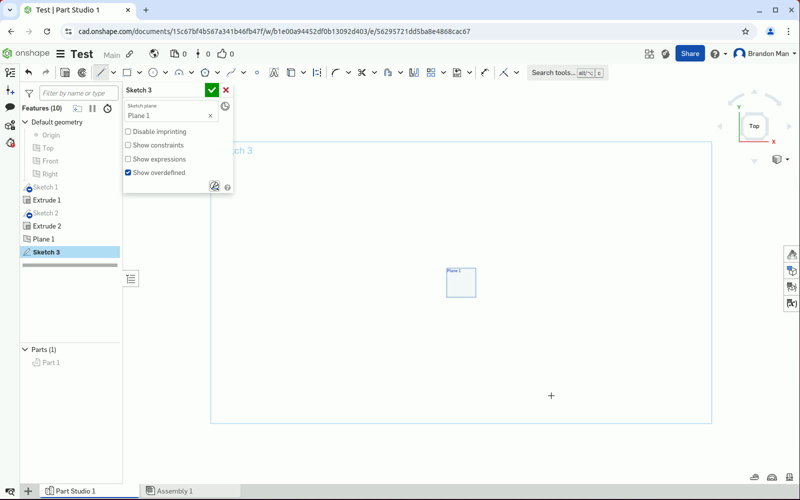
click(551, 395)
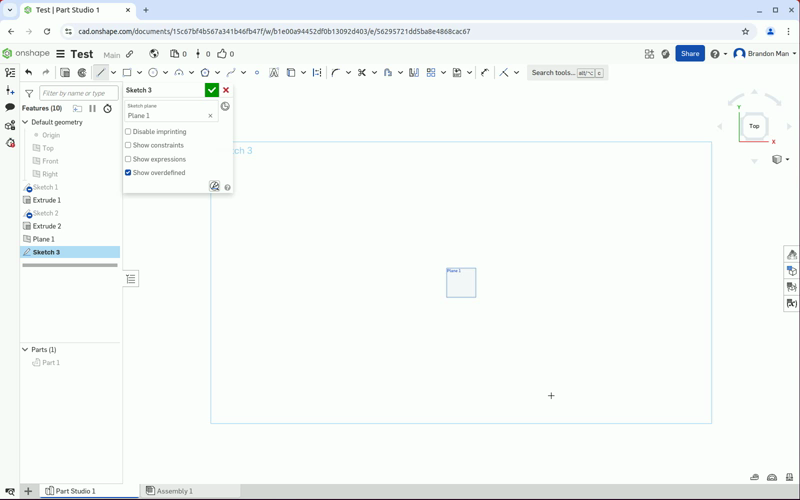
key_up(shift)
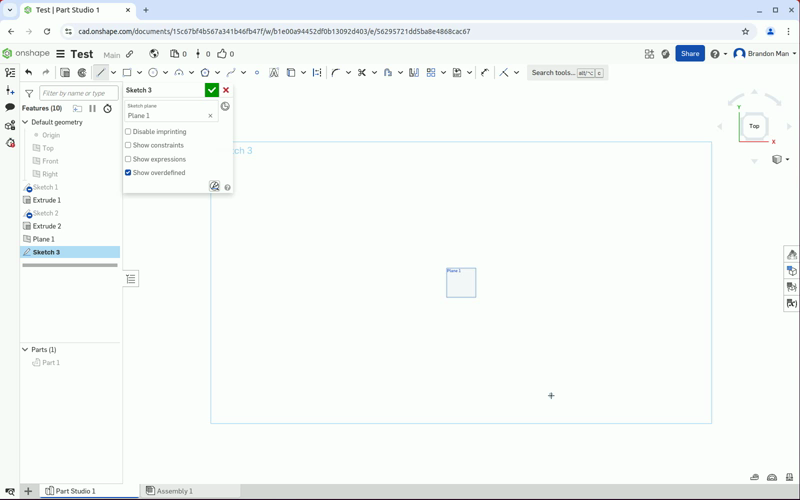
key_down(shift)
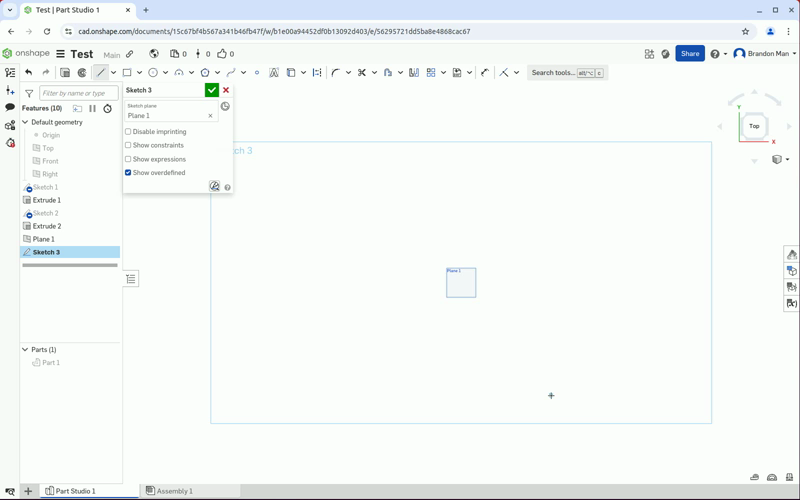
mouse_move(581, 395)
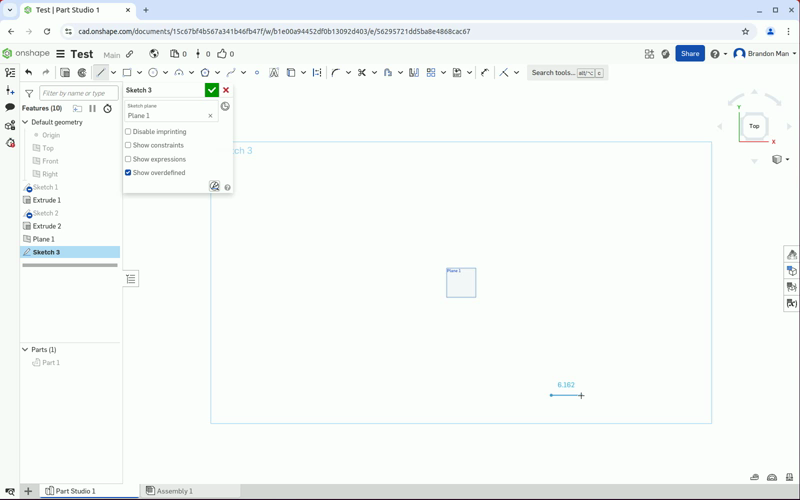
mouse_move(574, 395)
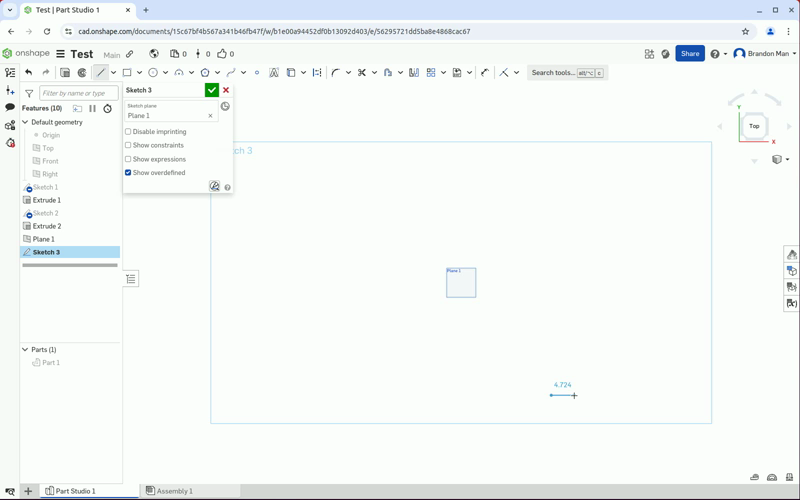
click(574, 395)
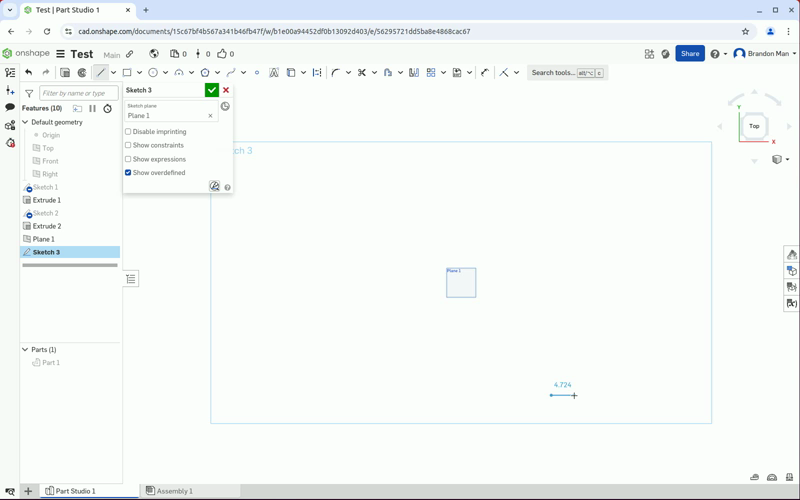
key_up(shift)
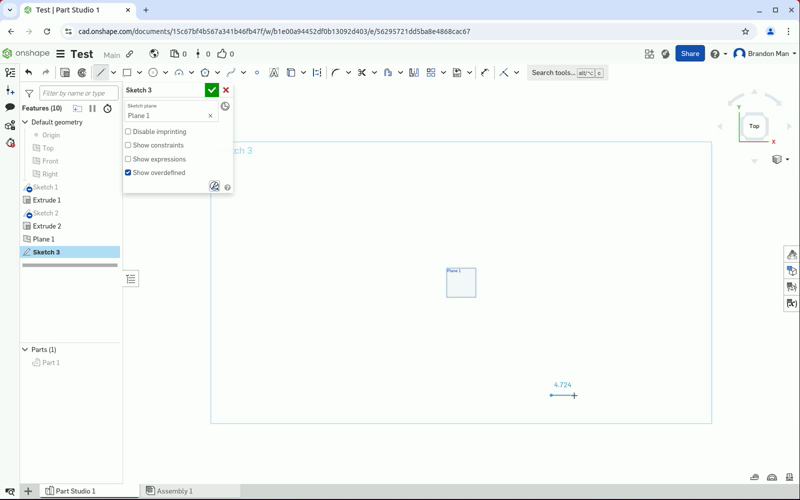
key_down(shift)
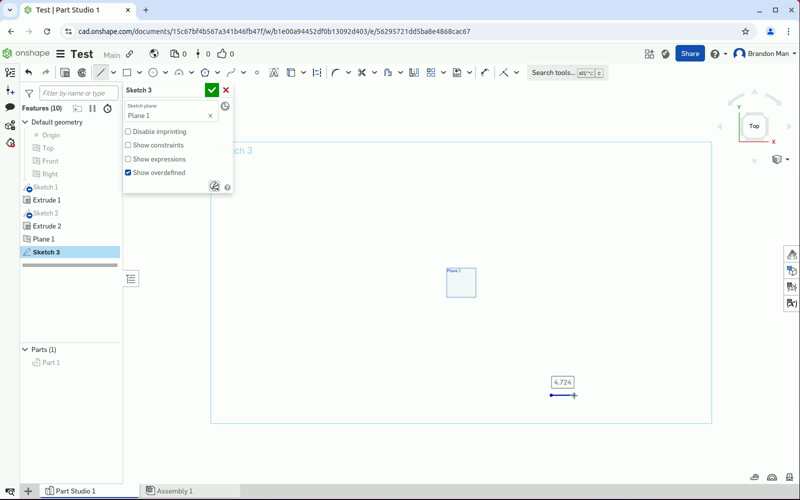
mouse_move(589, 395)
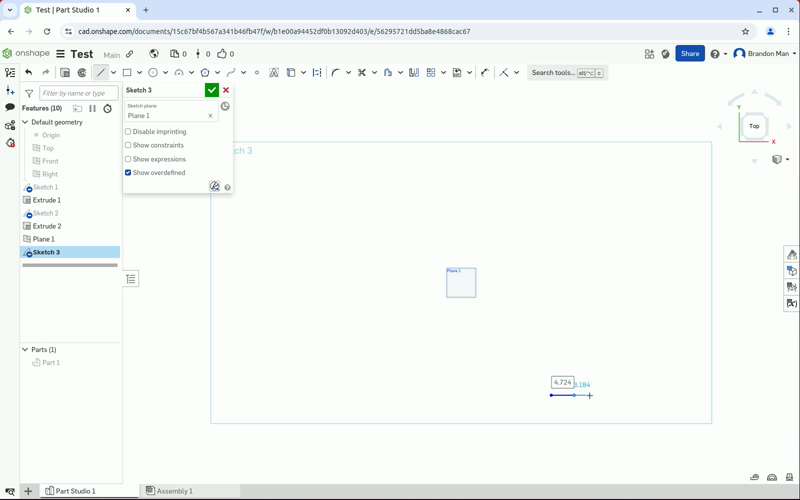
mouse_move(574, 372)
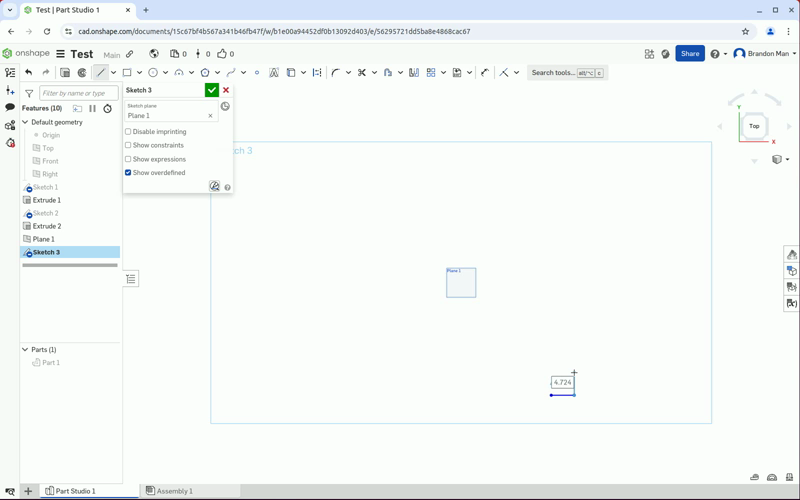
click(574, 372)
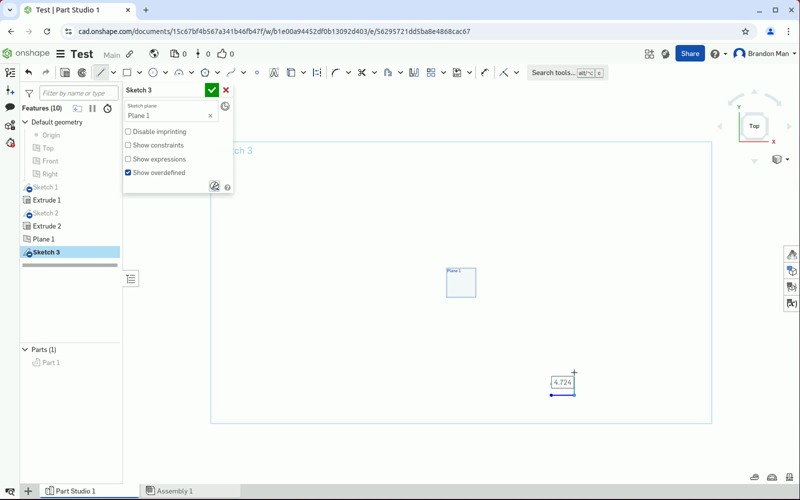
key_up(shift)
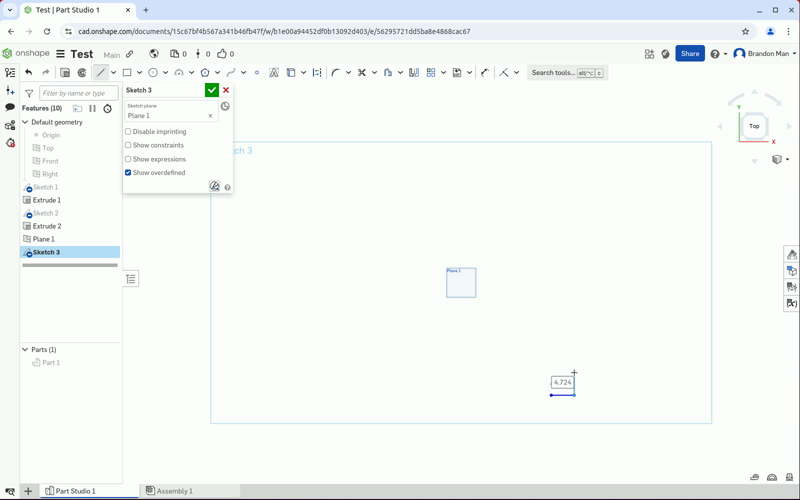
key_down(shift)
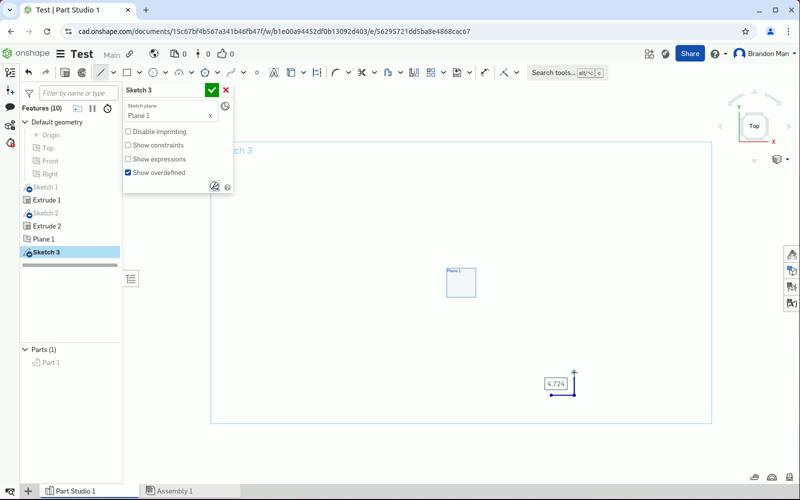
mouse_move(589, 372)
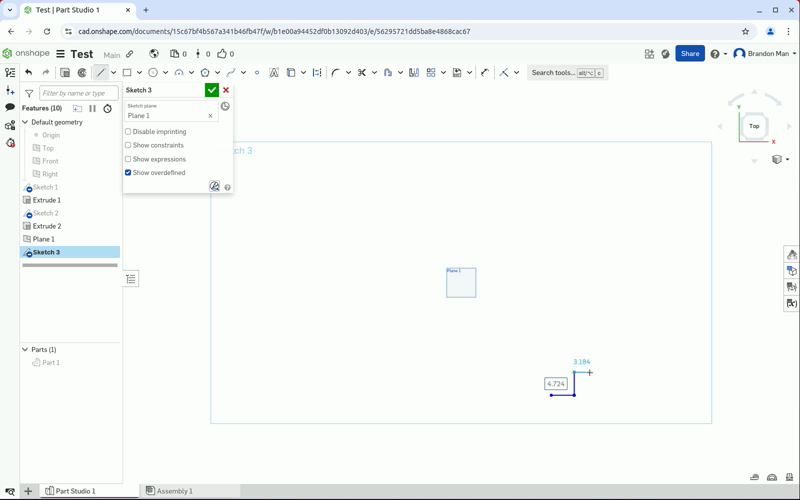
mouse_move(551, 372)
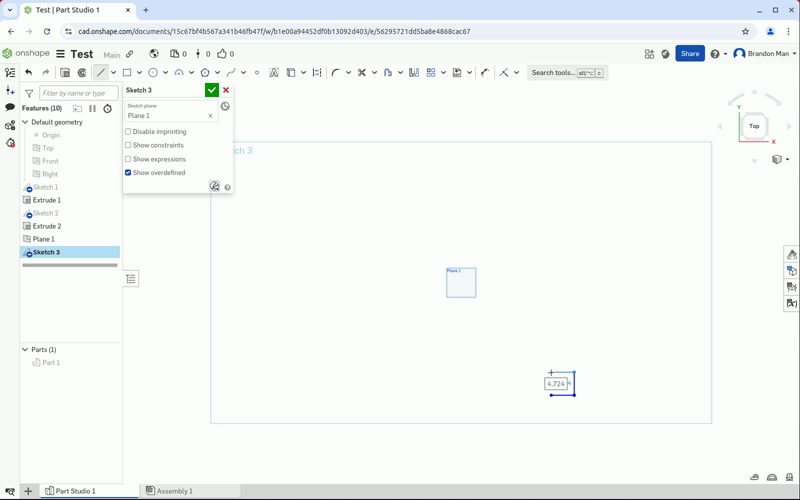
click(551, 372)
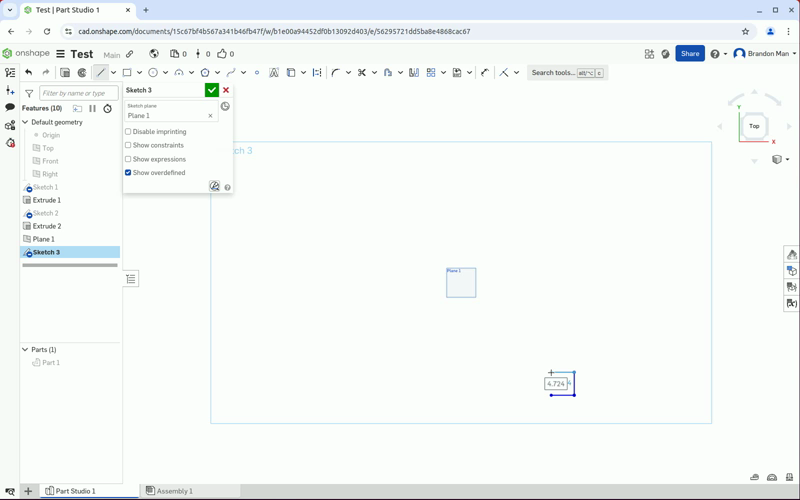
key_up(shift)
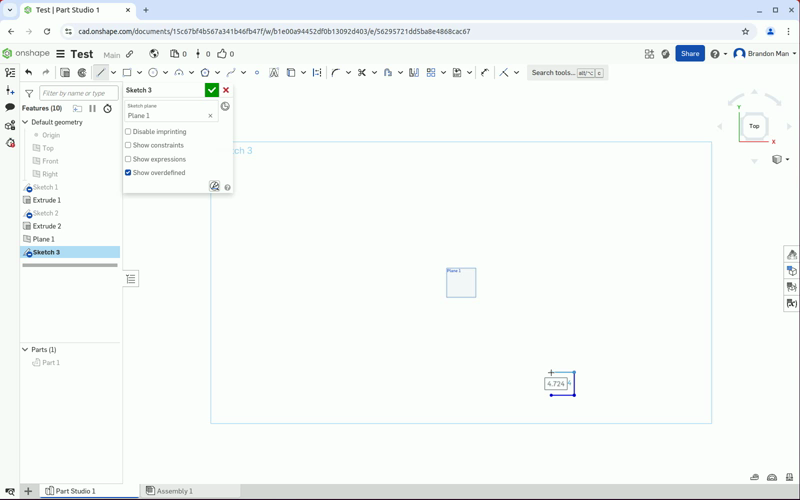
mouse_move(581, 372)
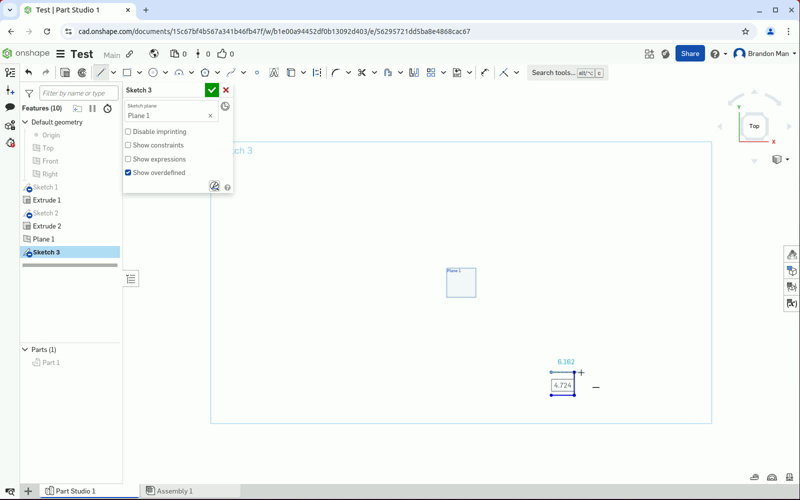
key_down(shift)
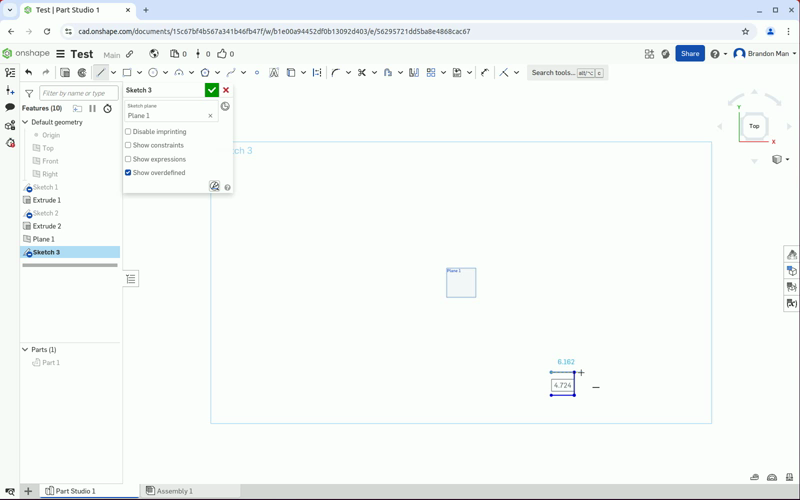
mouse_move(551, 395)
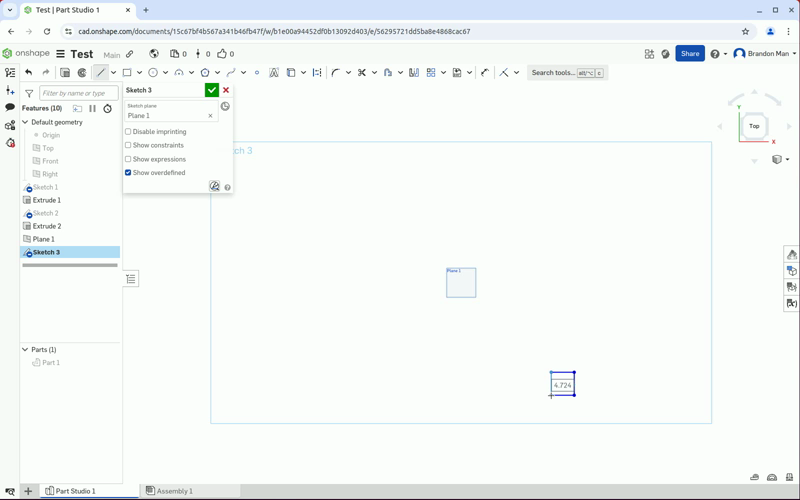
key_up(shift)
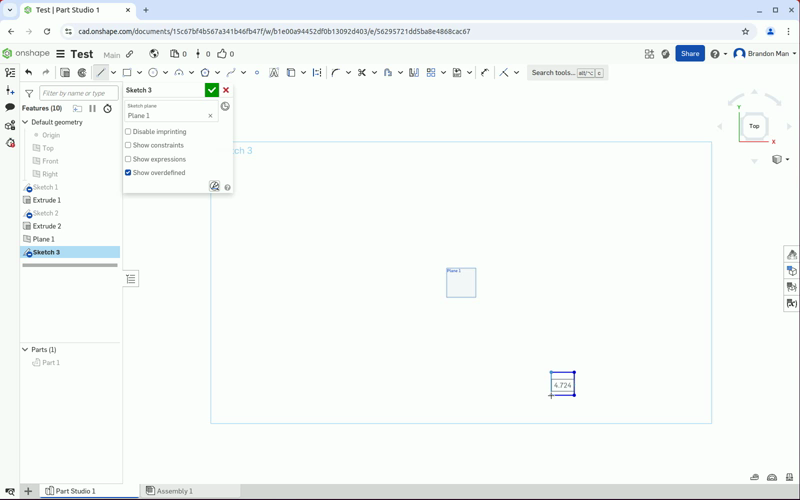
click(551, 395)
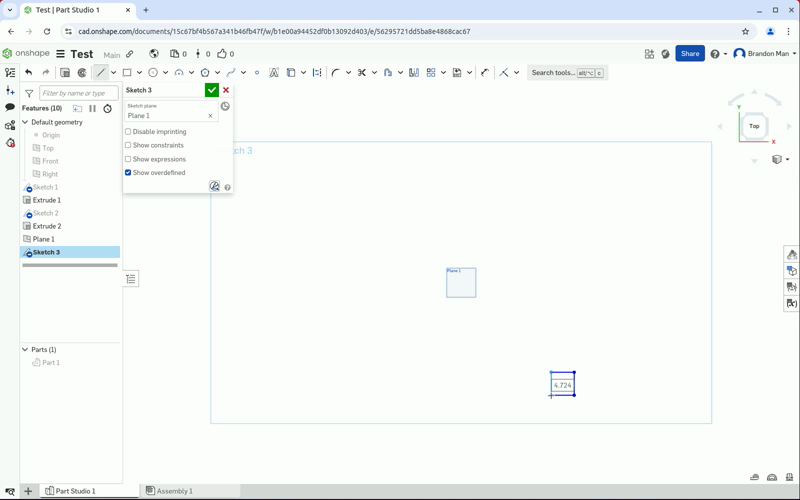
key(esc)
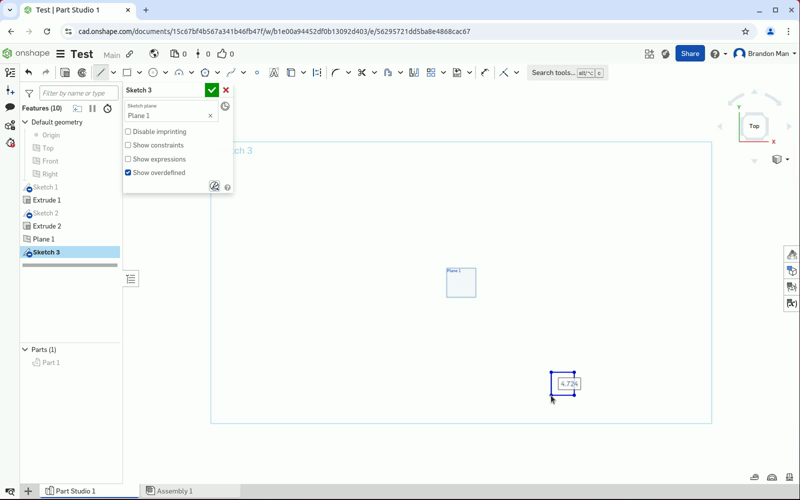
mouse_move(563, 381)
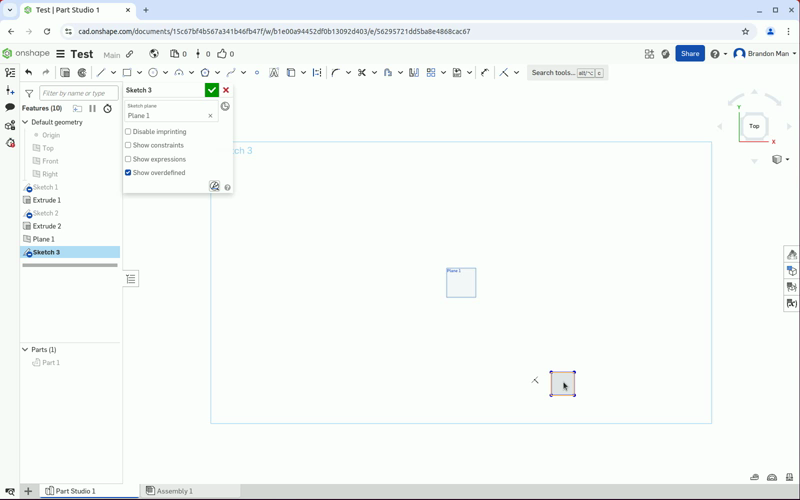
scroll(6)
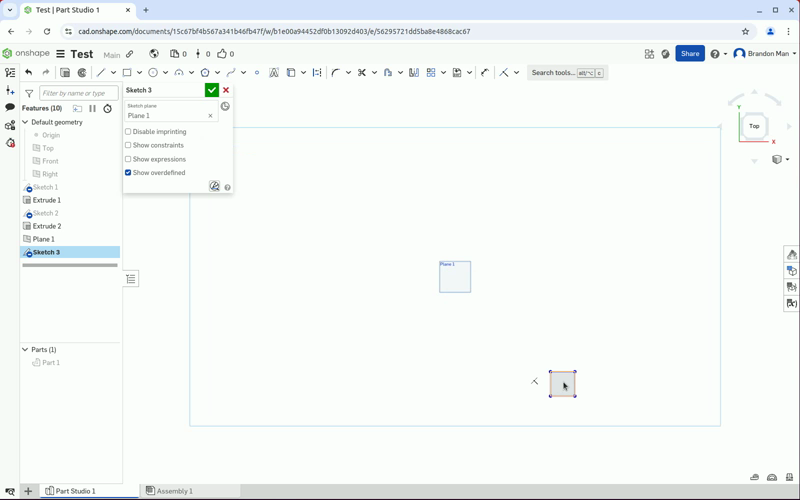
scroll(6)
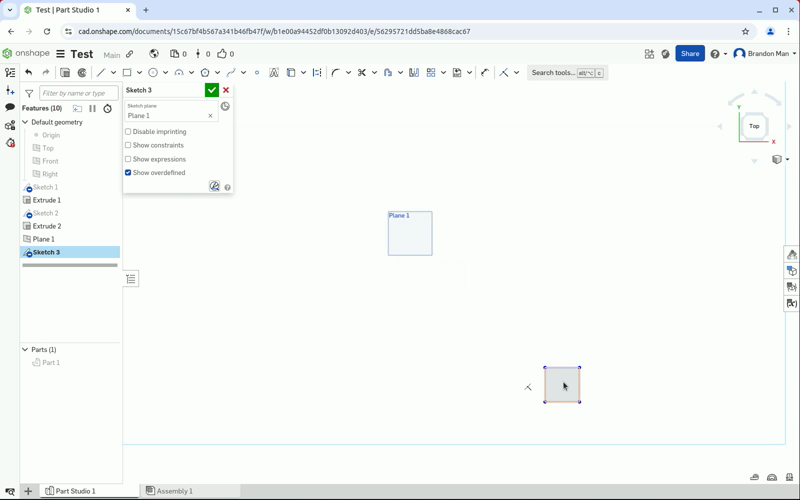
scroll(6)
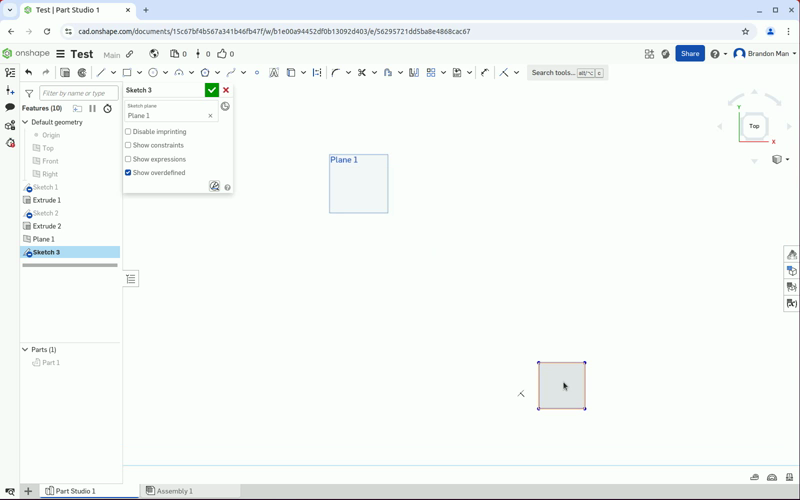
scroll(6)
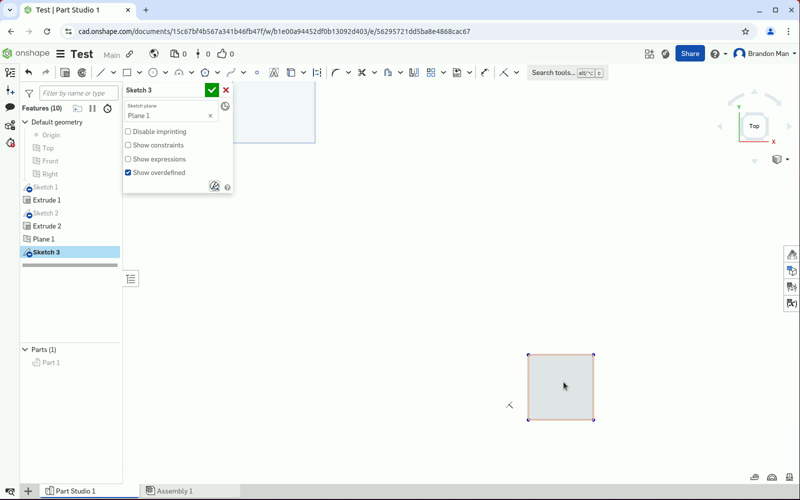
scroll(6)
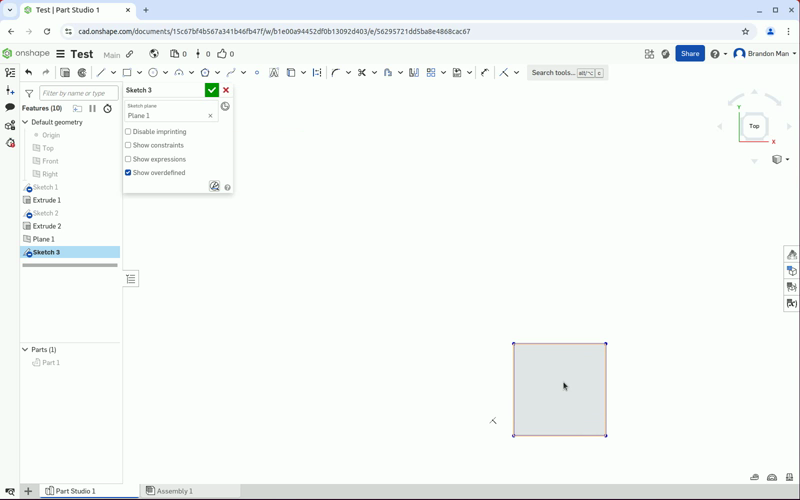
scroll(6)
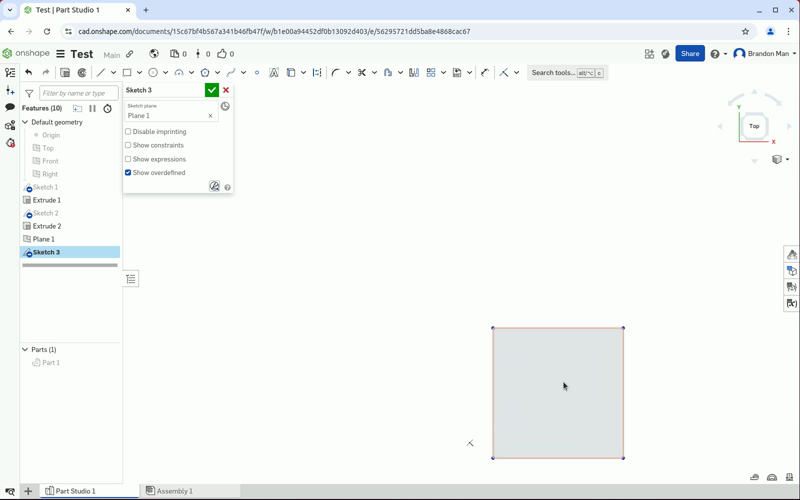
scroll(6)
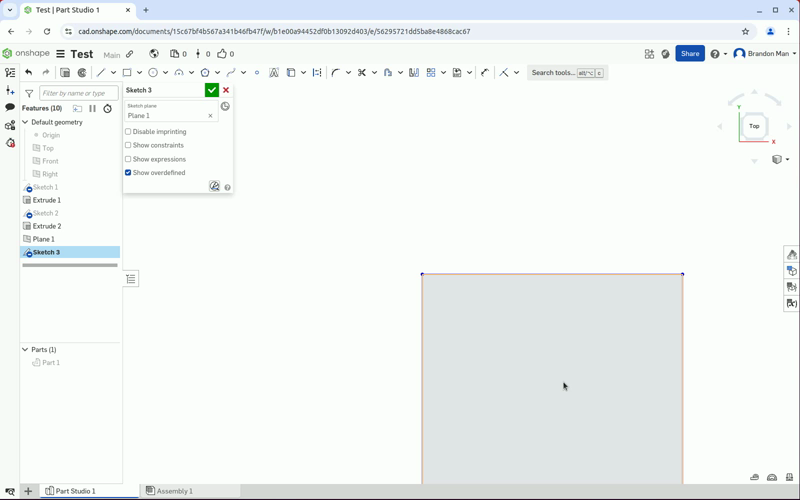
click(563, 381)
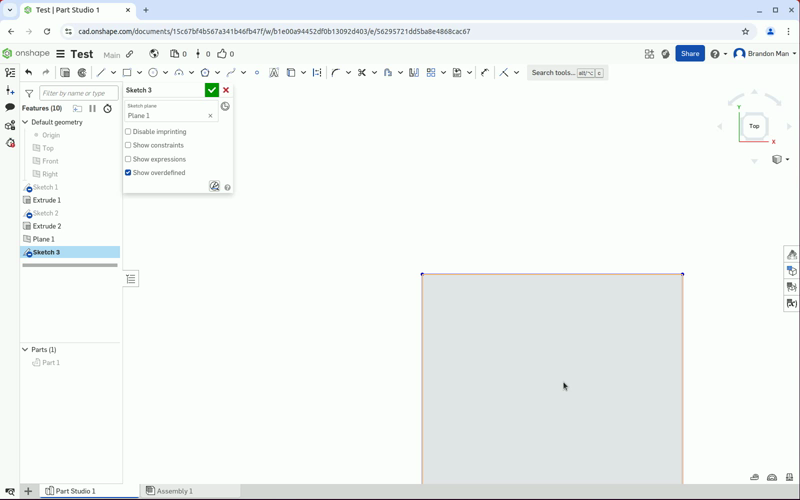
scroll(-6)
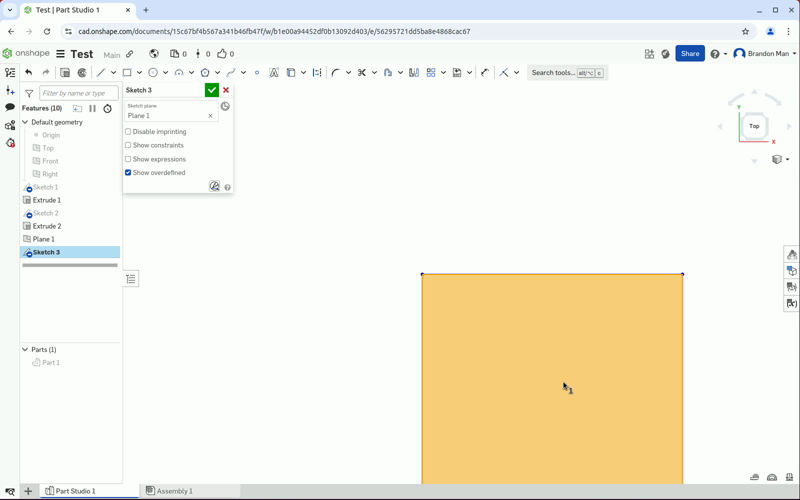
scroll(-6)
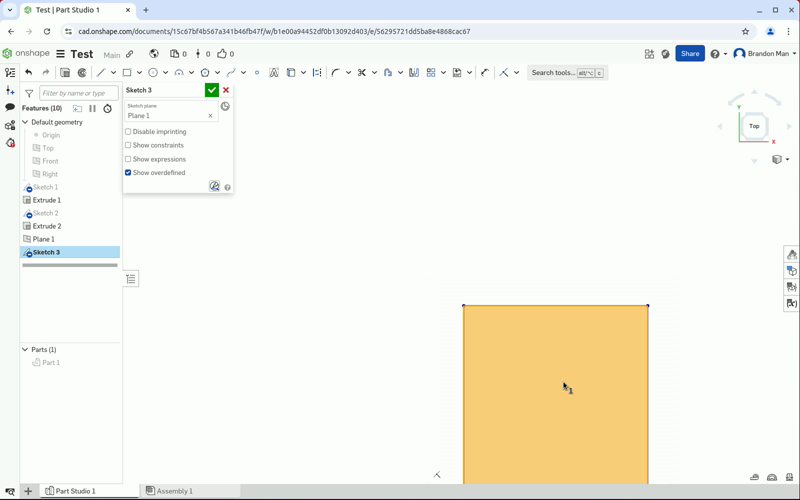
scroll(-6)
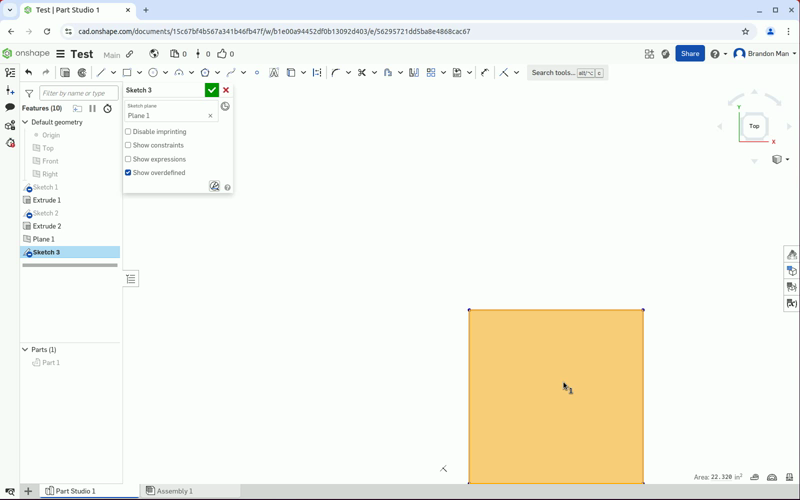
scroll(-6)
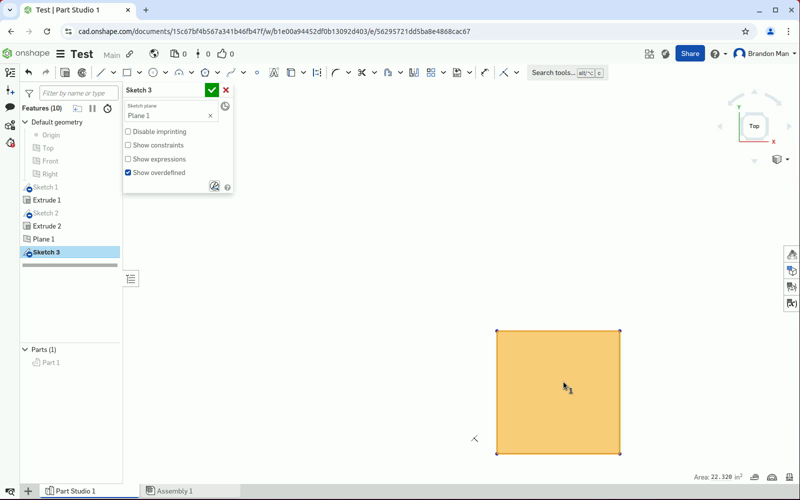
scroll(-6)
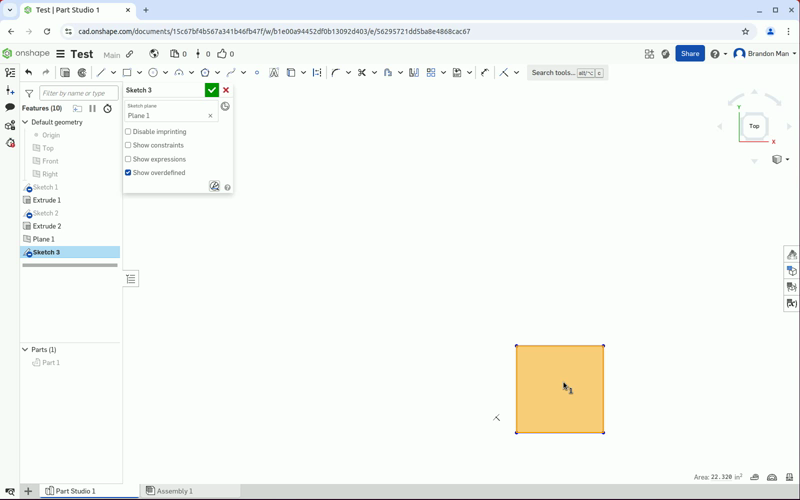
scroll(-6)
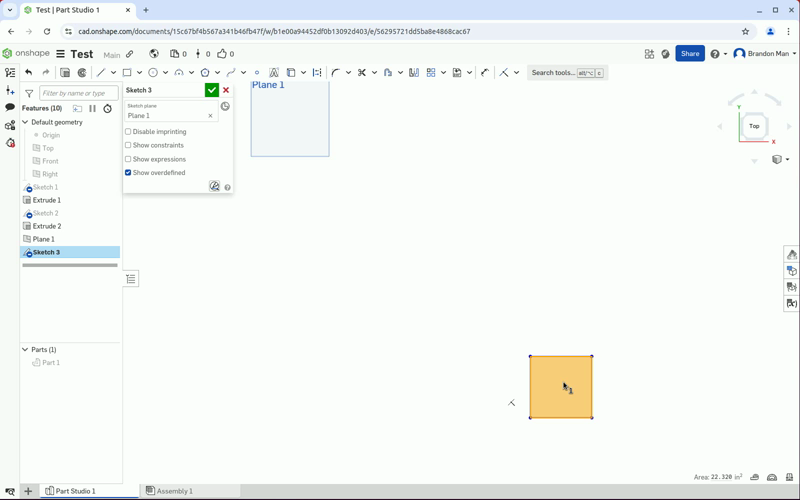
scroll(-6)
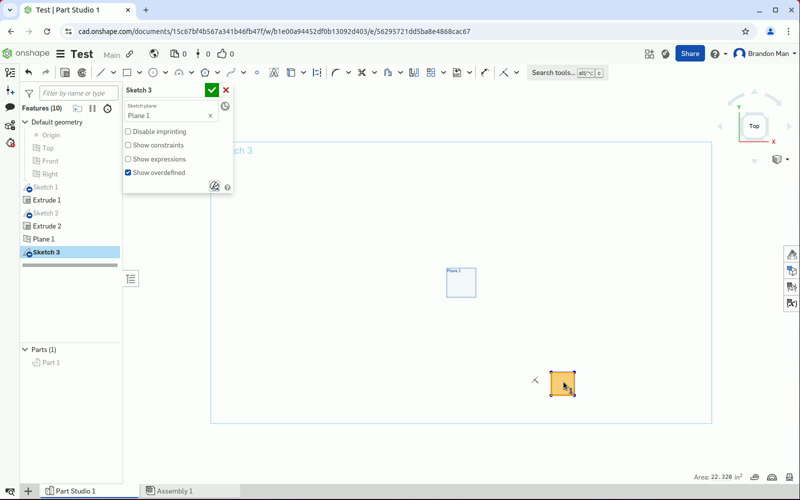
mouse_move(73, 352)
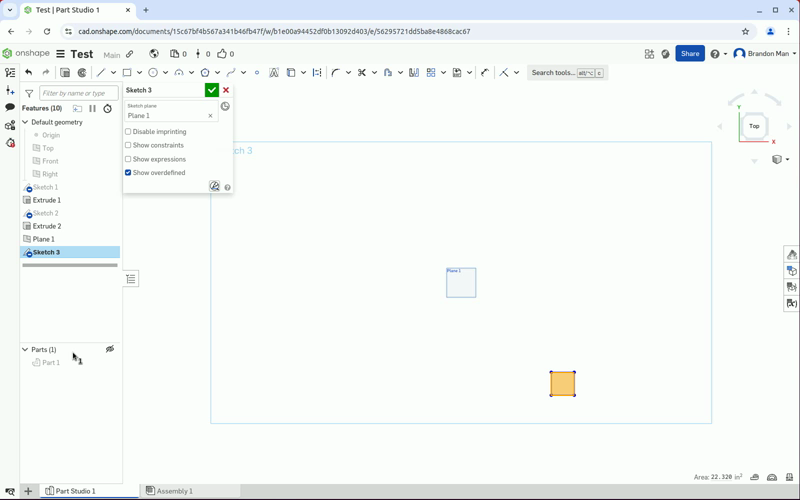
key(shift+y)
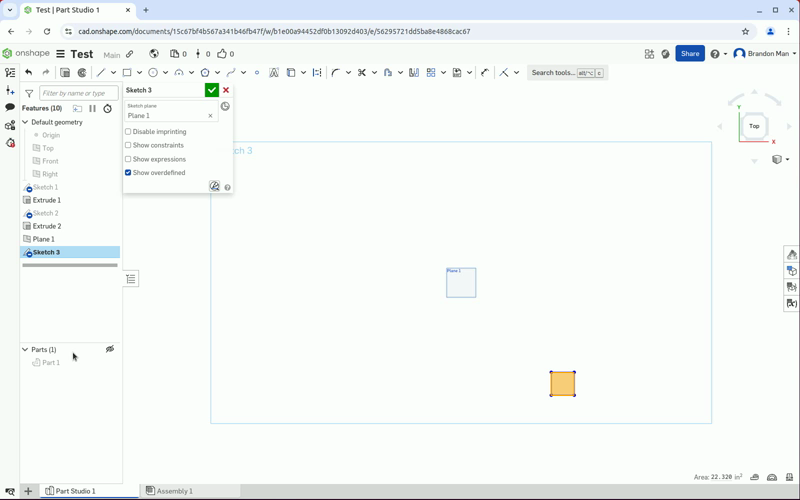
key(shift+e)
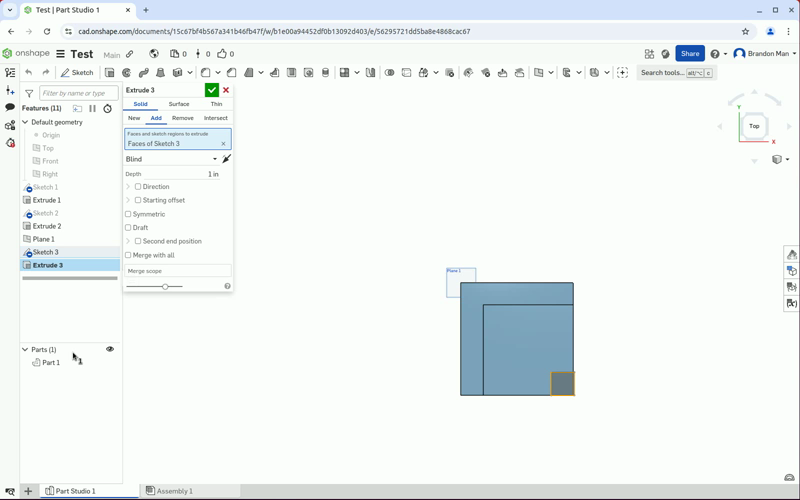
mouse_move(143, 106)
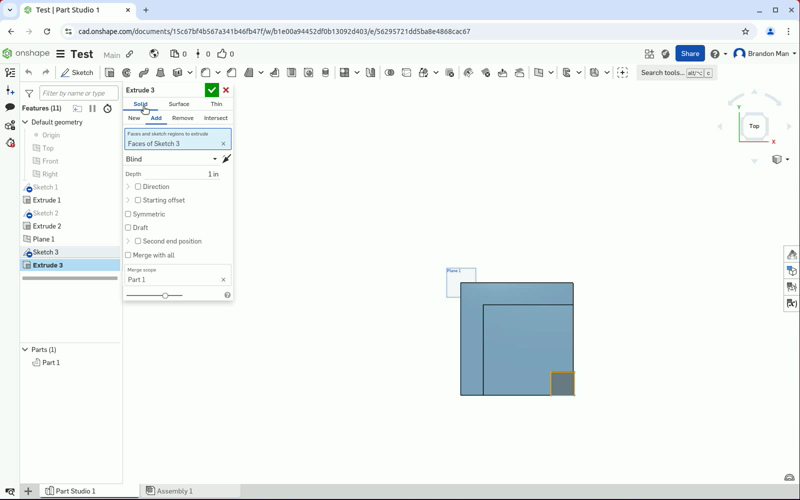
click(143, 106)
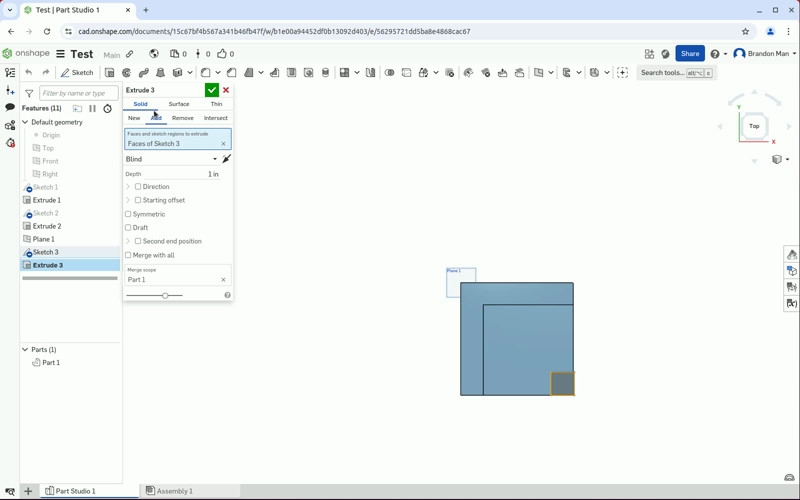
mouse_move(186, 120)
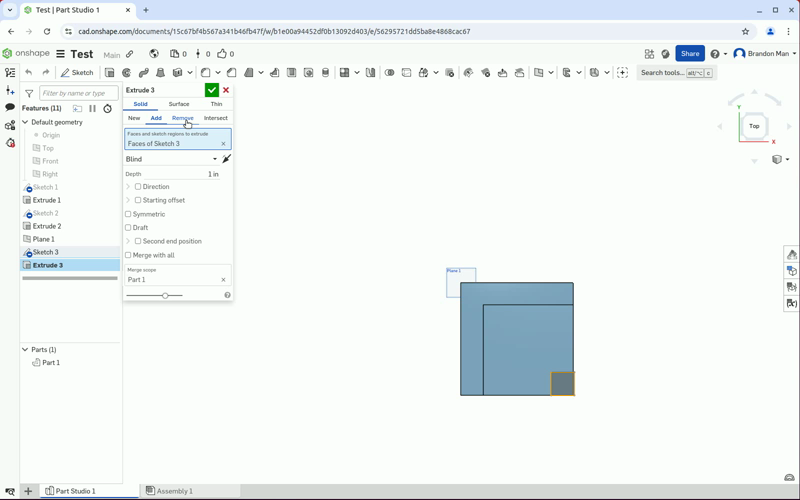
click(186, 120)
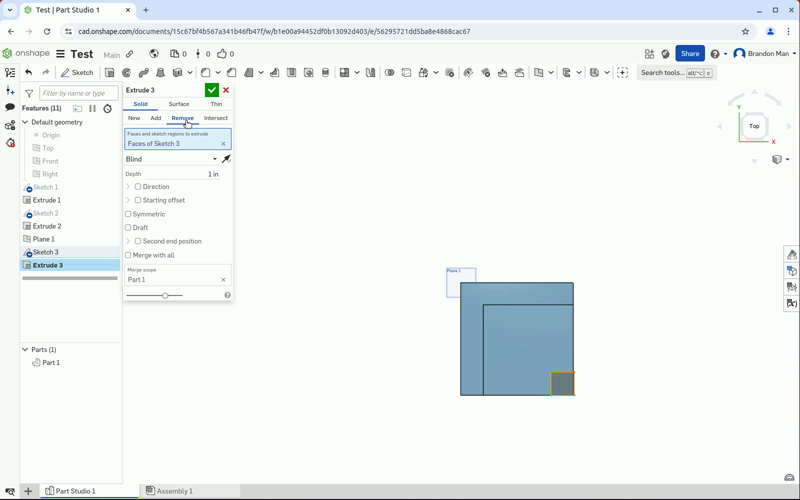
key(tab, 4)
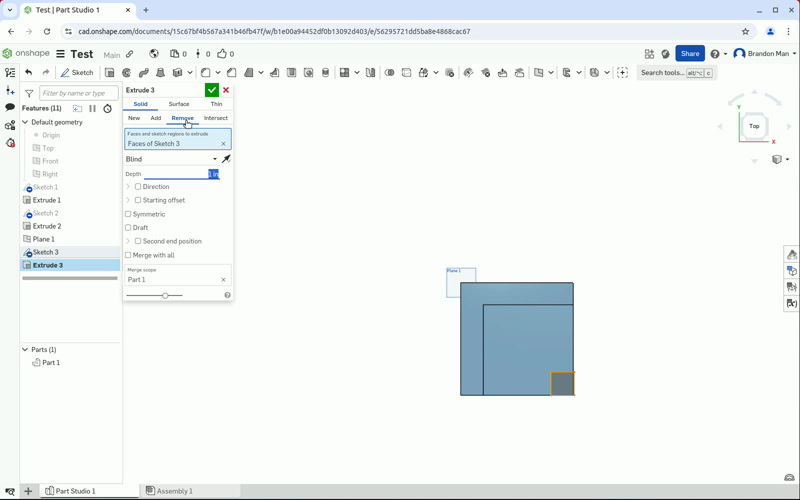
text(4.574)
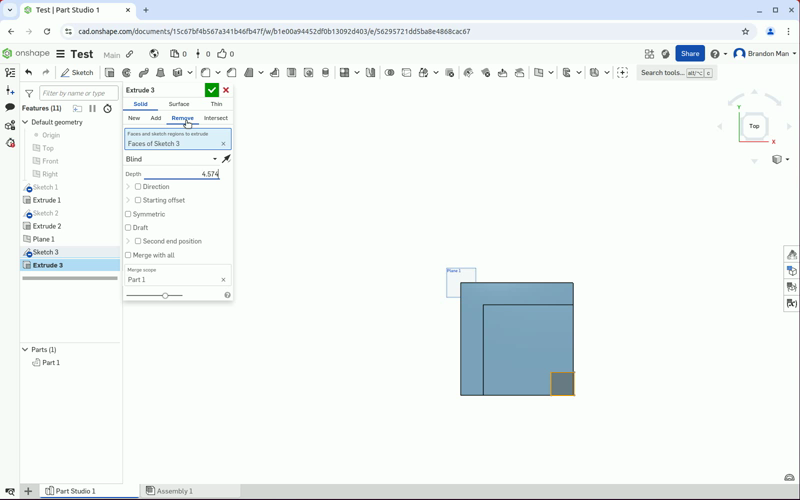
key(tab, 6)
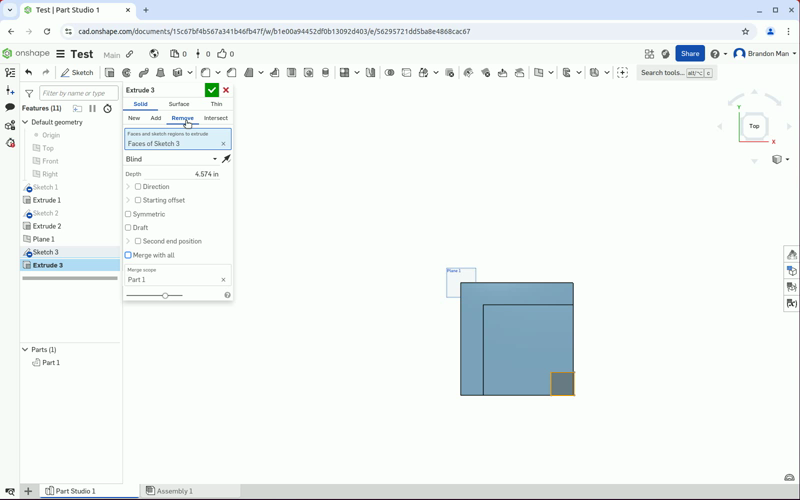
key(space)
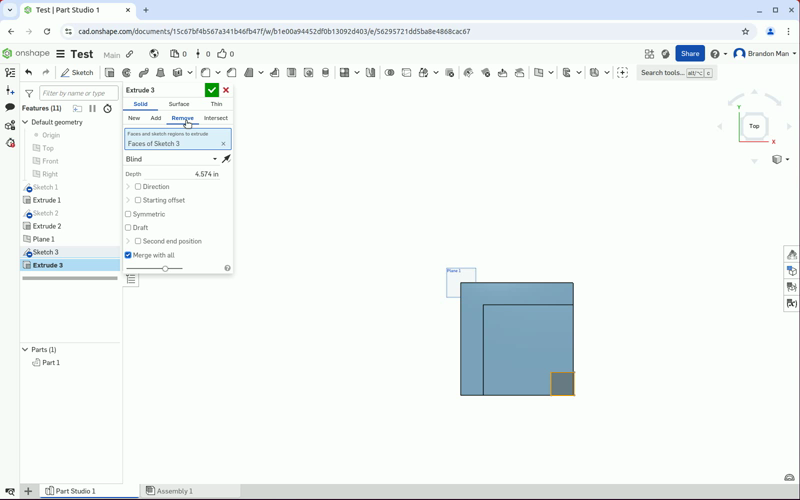
key(enter)
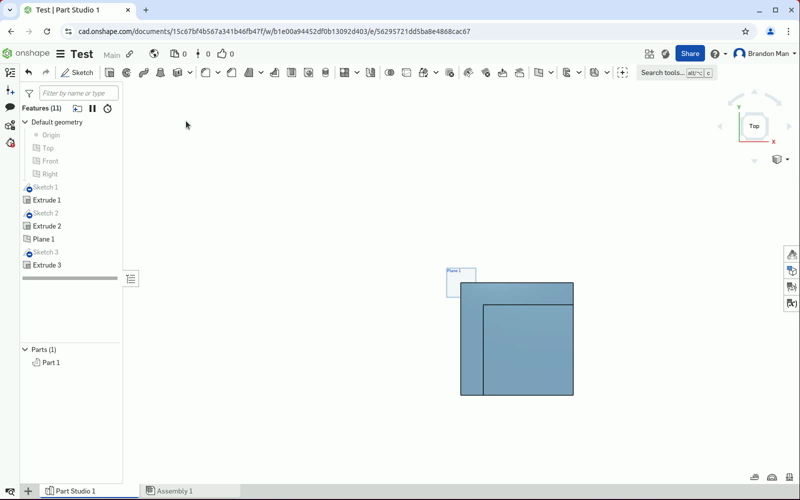
key(shift+h)
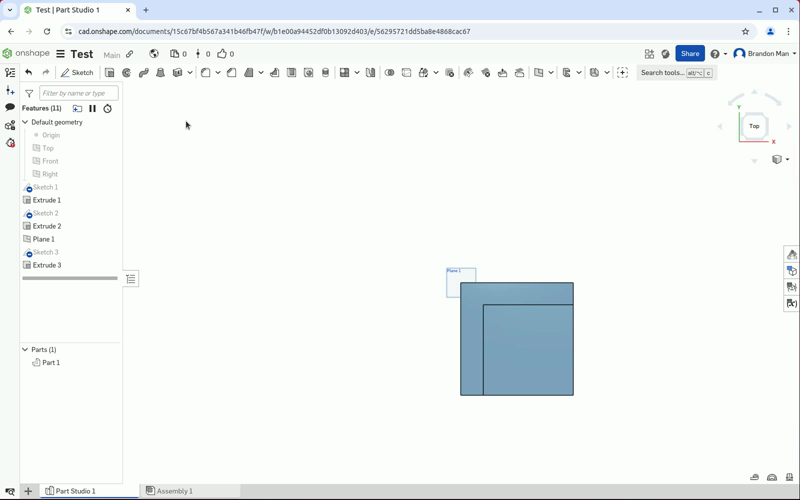
key(shift+h)
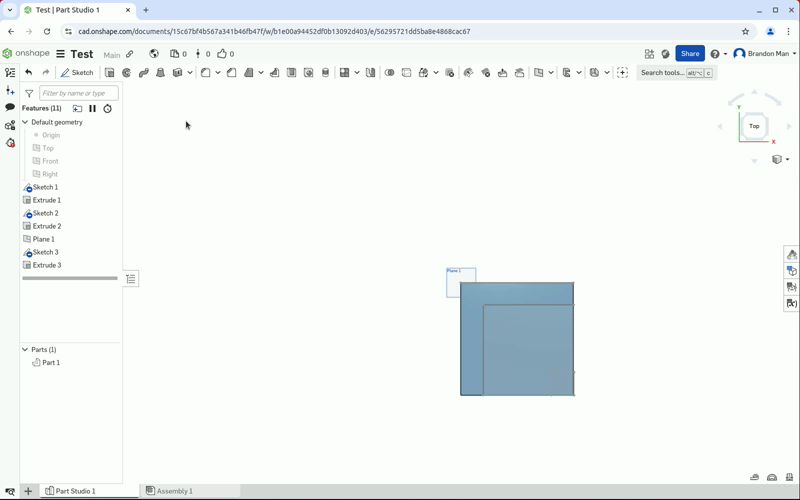
key(shift+7)
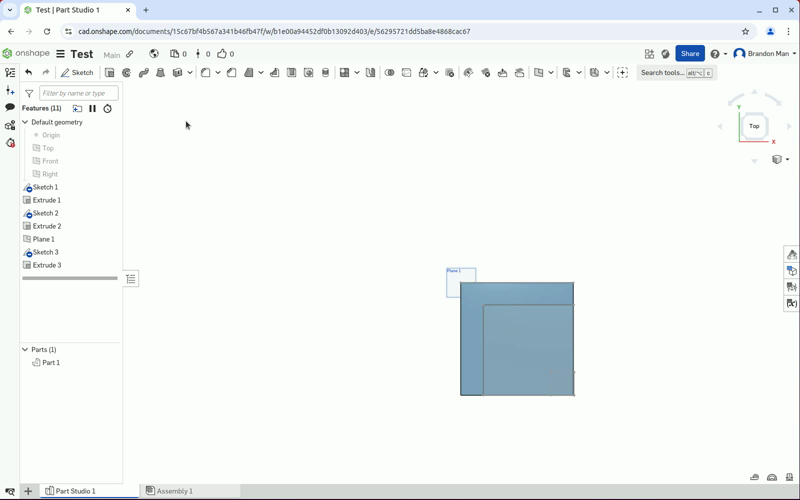
key(up, 3)
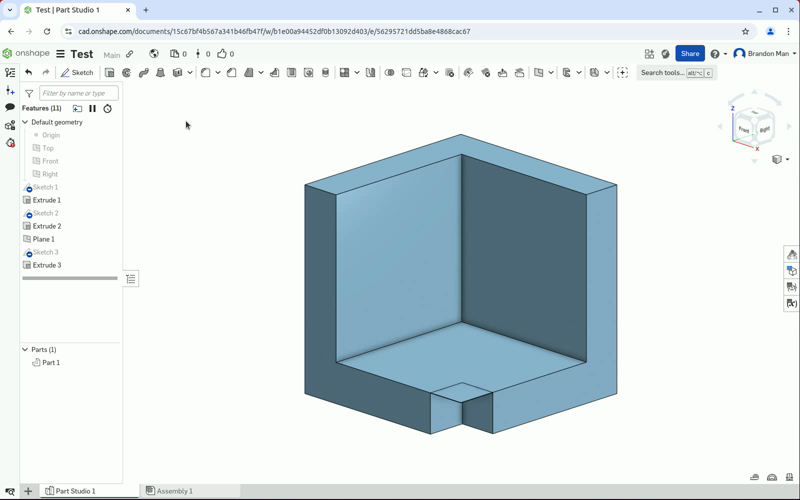
key(left, 3)
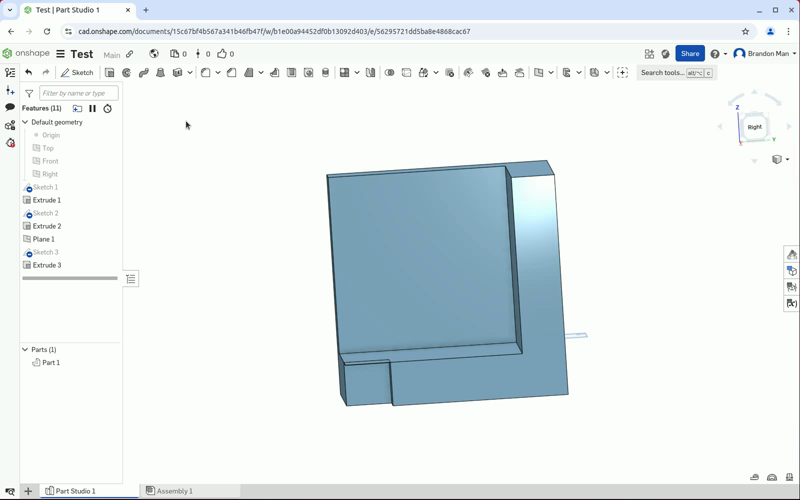
key(right, 3)
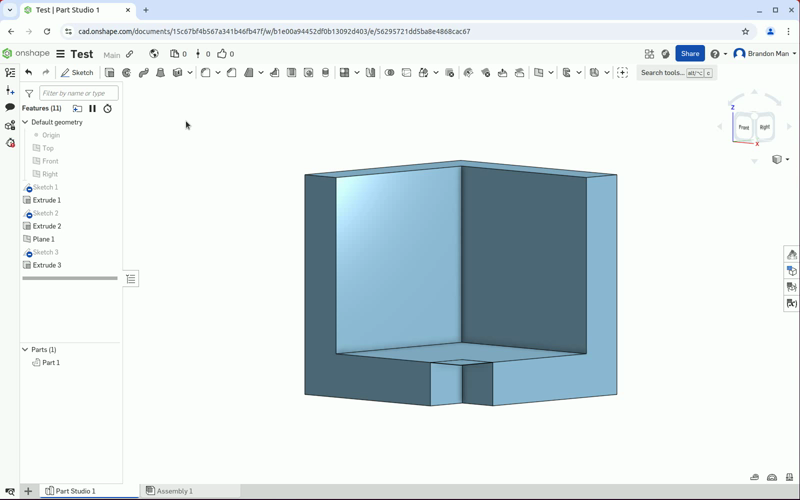
key(down, 3)
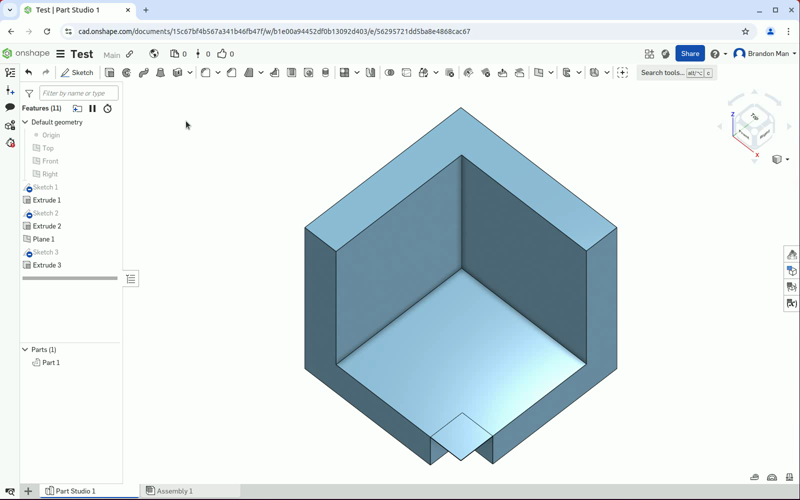
mouse_move(73, 189)
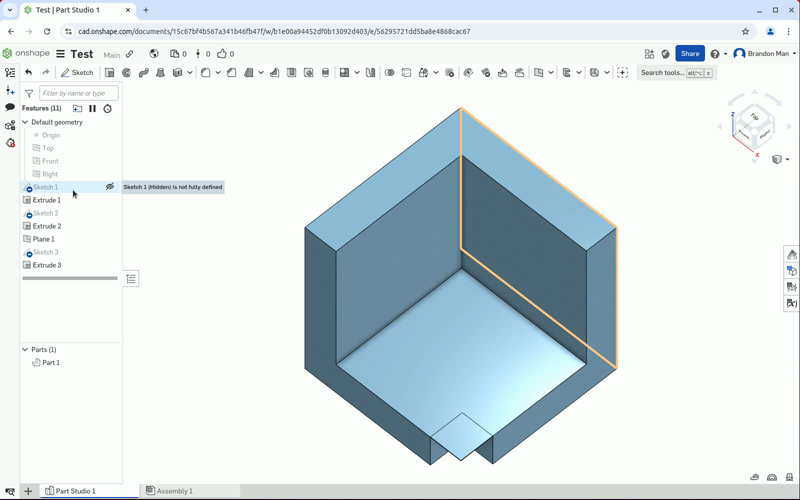
click(73, 189)